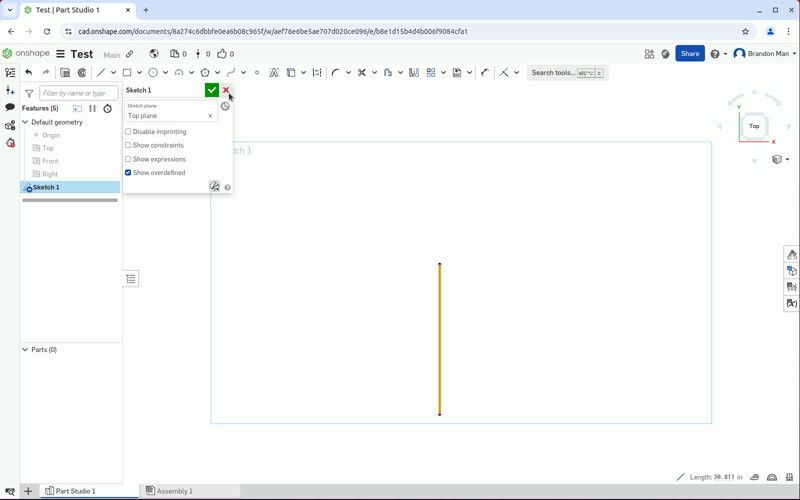
key(shift+h)
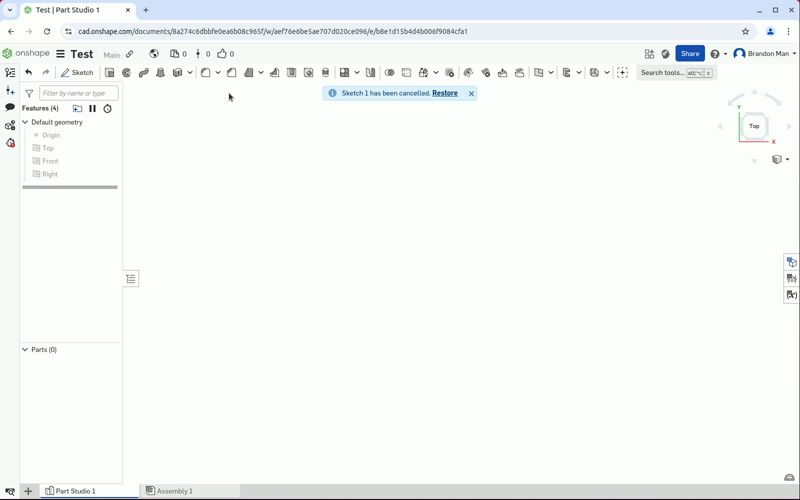
mouse_move(73, 352)
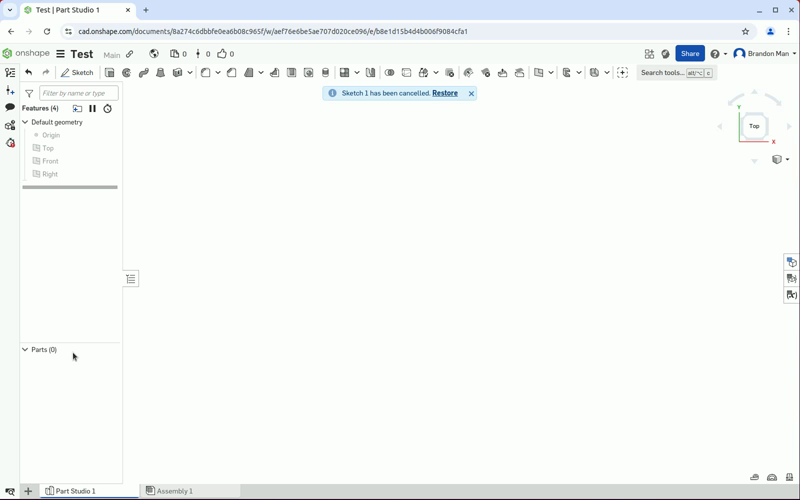
key(y)
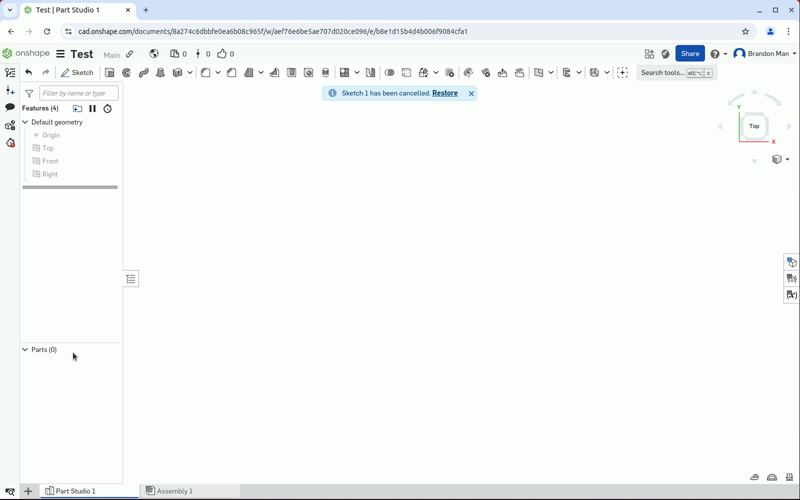
key(shift+p)
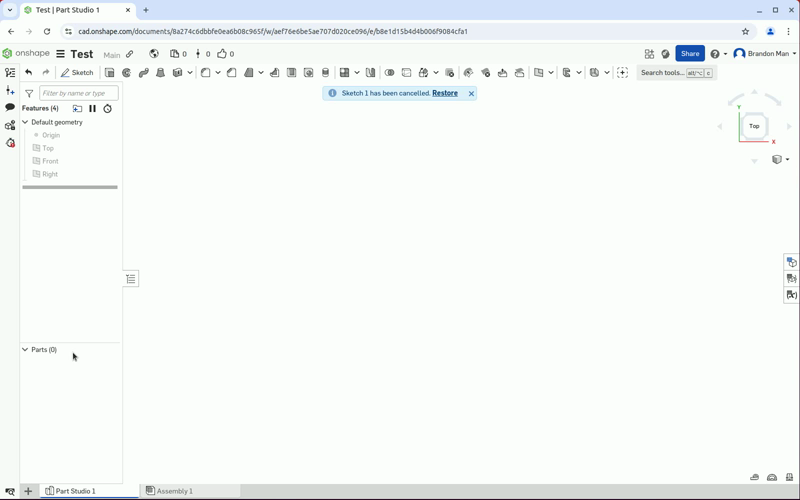
key(space)
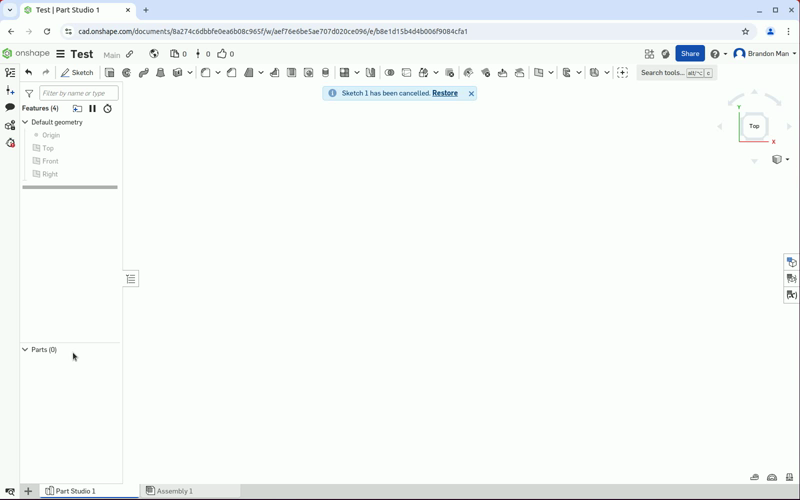
key_down(shift)
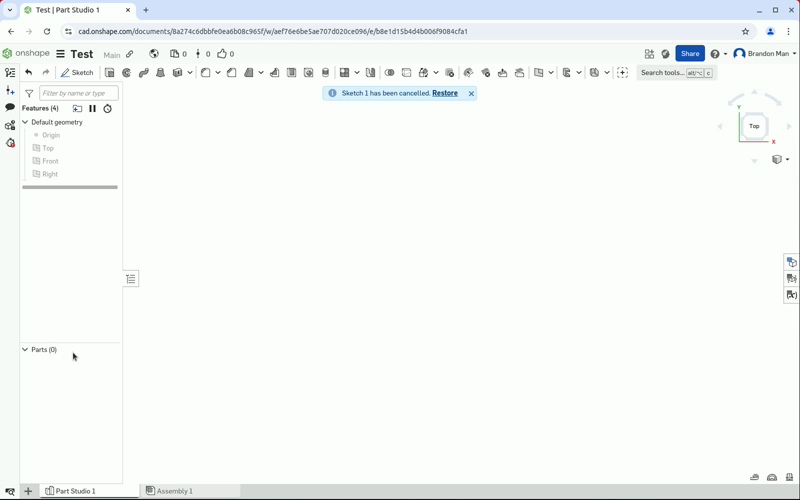
key(up)
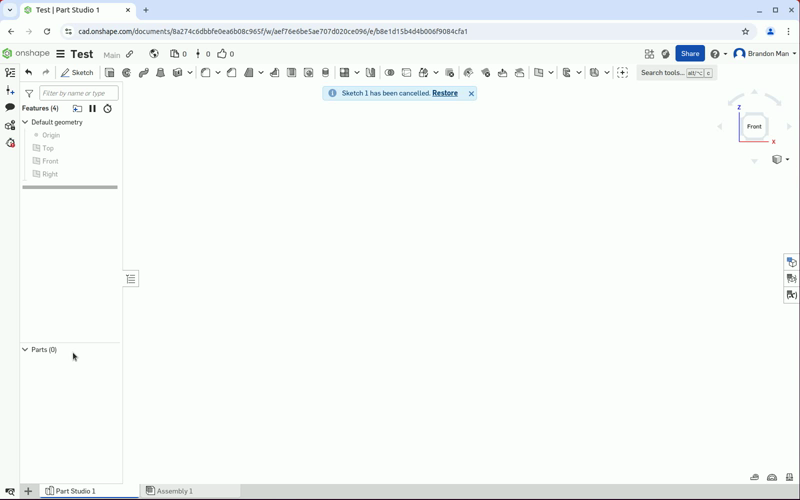
key_up(shift)
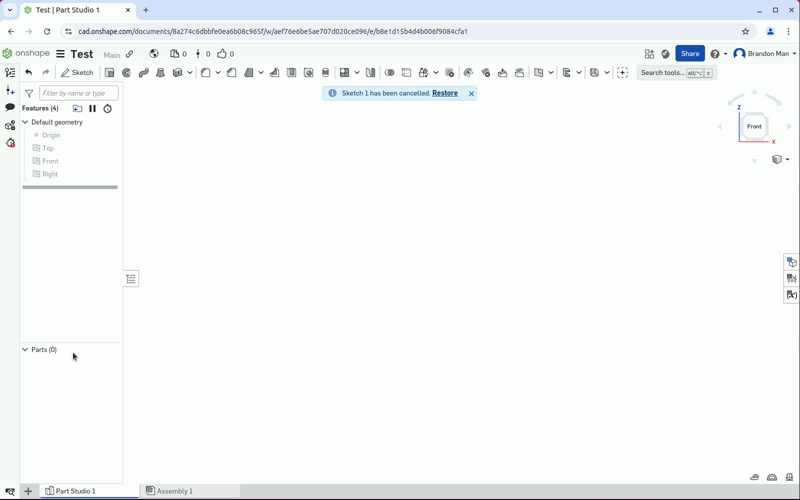
key(space)
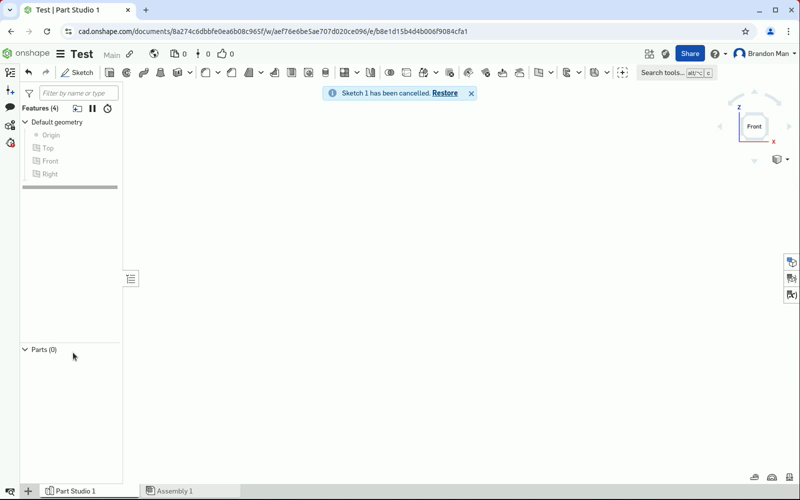
key_down(shift)
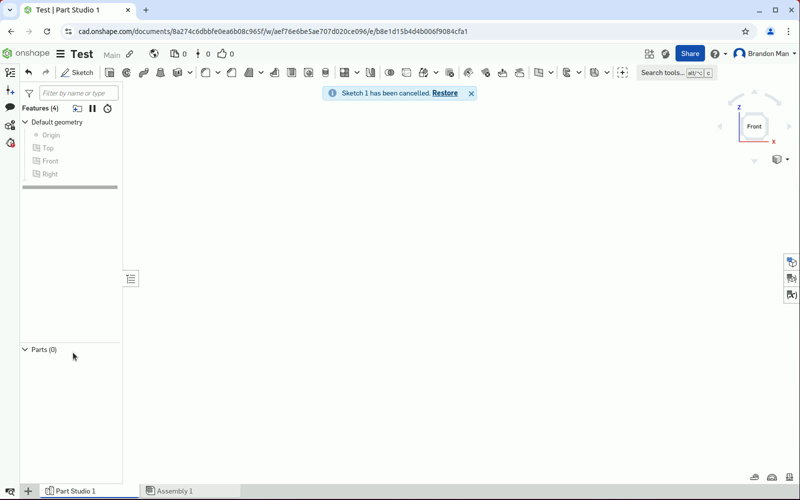
key(left)
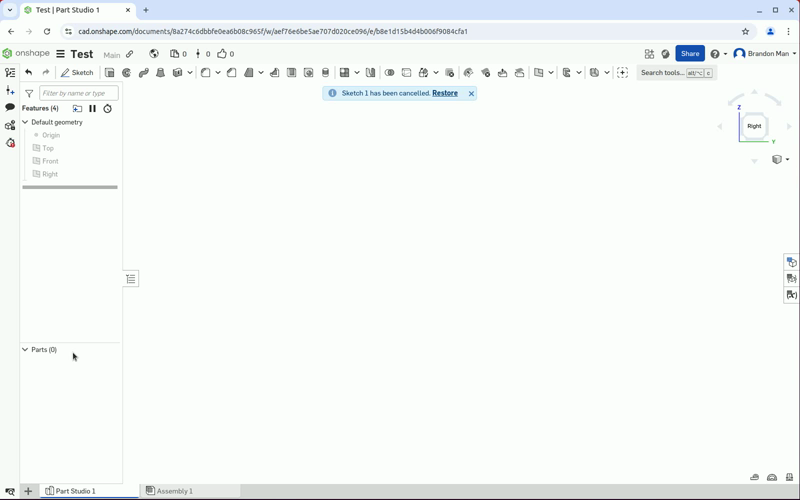
key_up(shift)
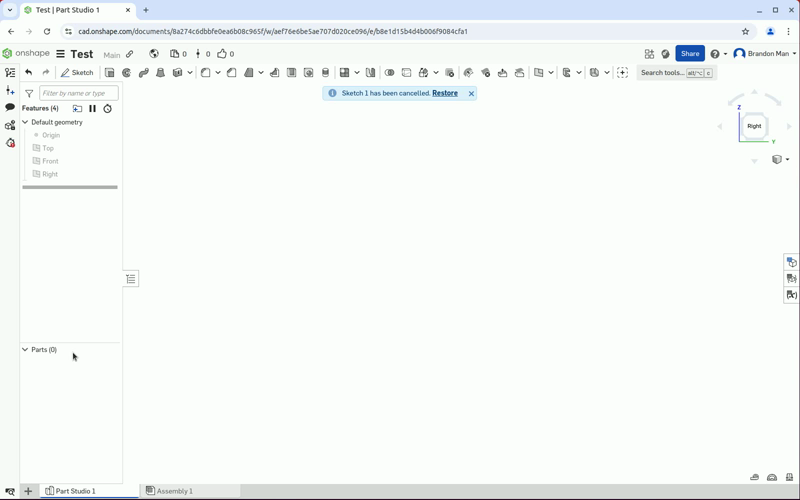
mouse_move(73, 352)
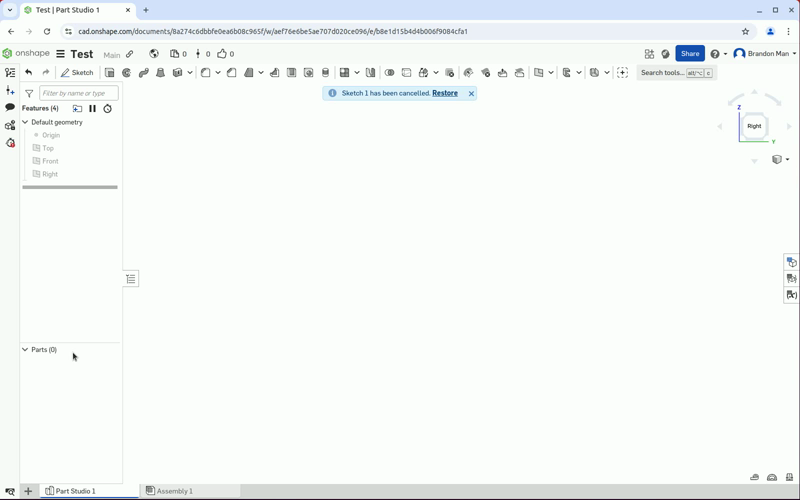
key(shift+y)
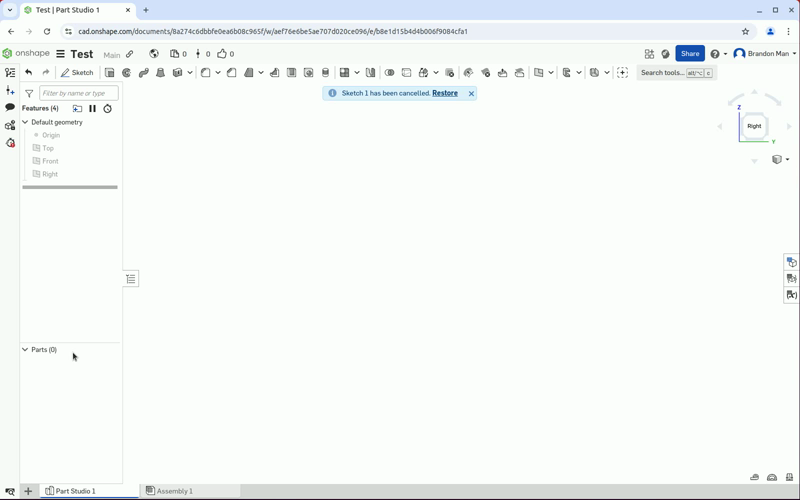
key(shift+s)
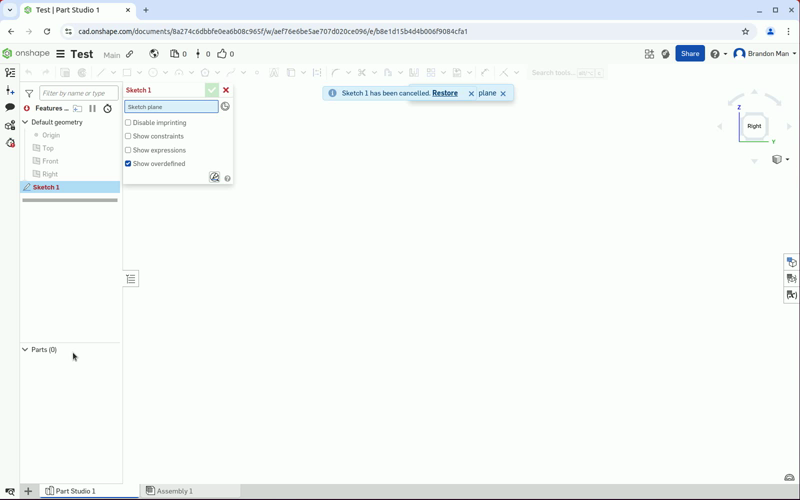
mouse_move(73, 176)
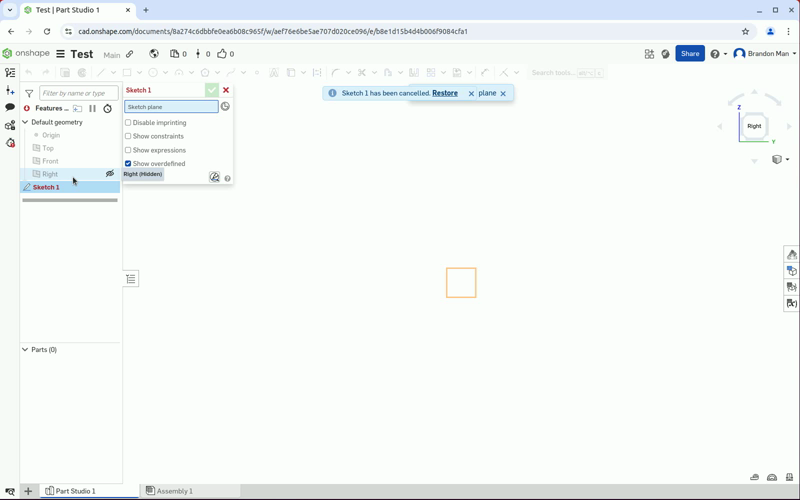
click(73, 176)
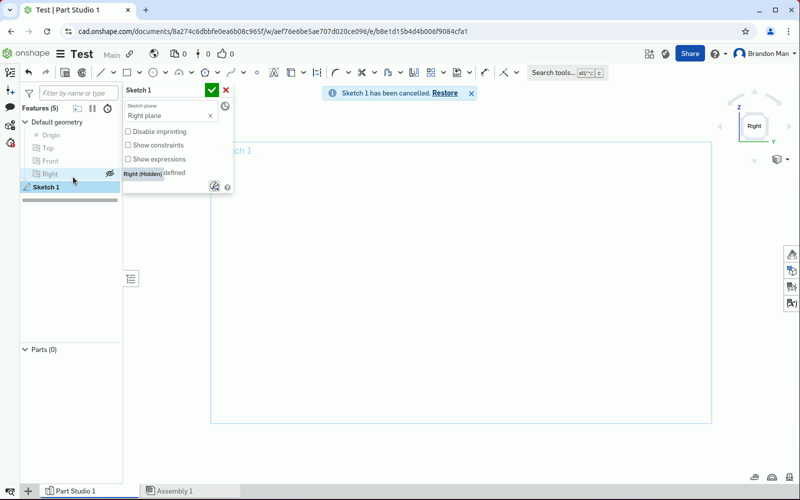
mouse_move(73, 352)
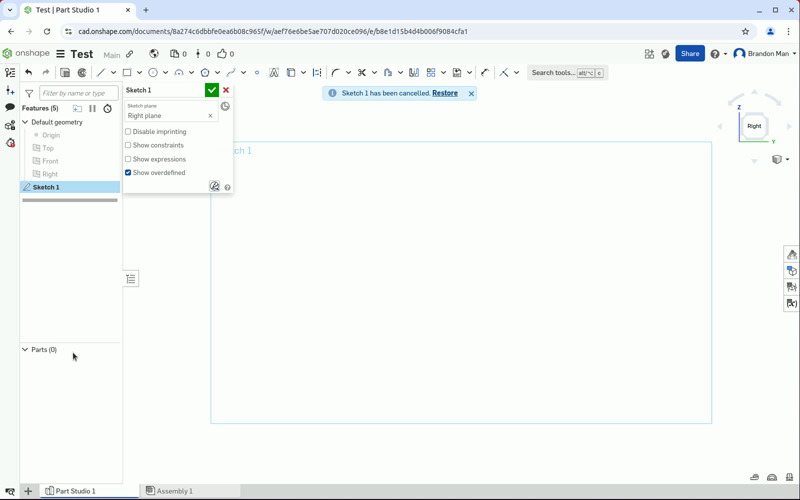
key(y)
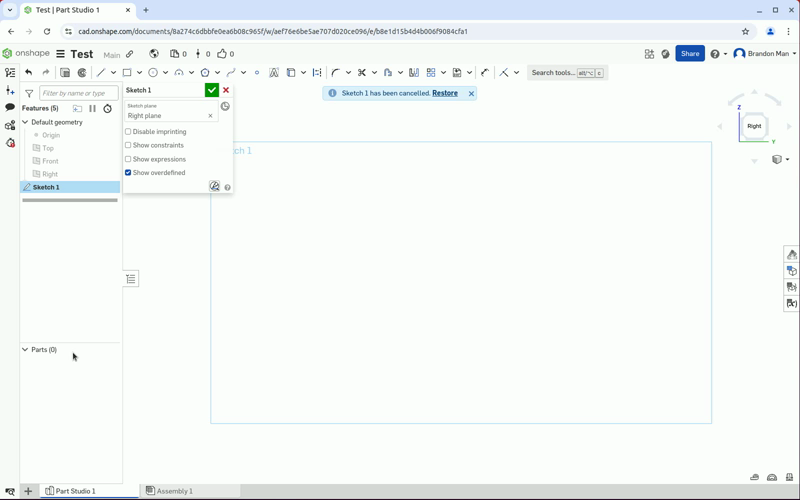
key(l)
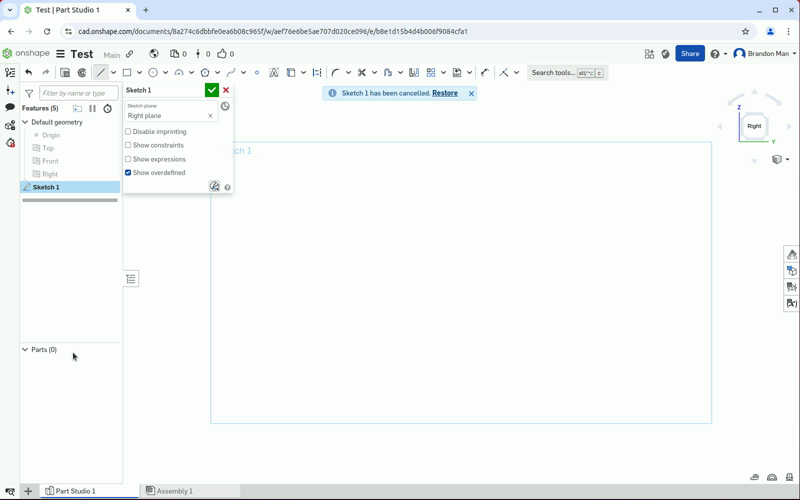
key_down(shift)
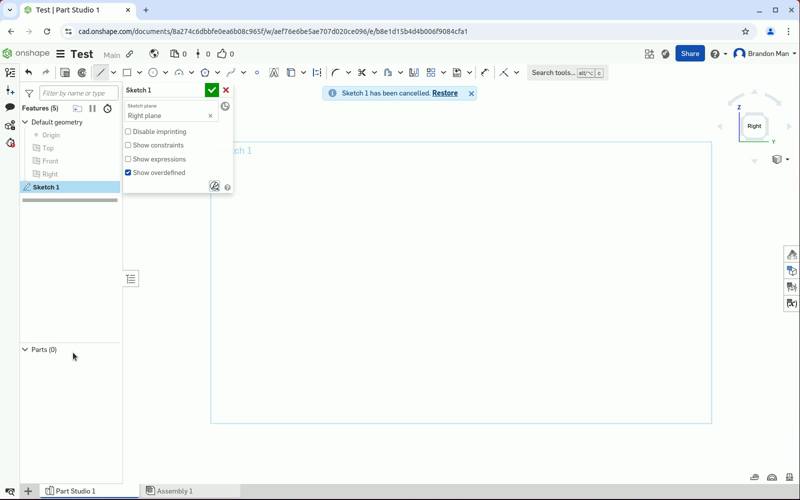
mouse_move(460, 282)
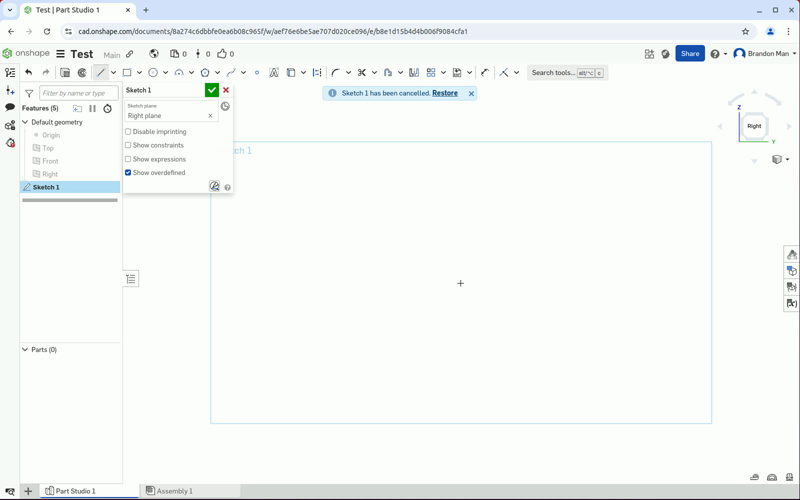
click(460, 282)
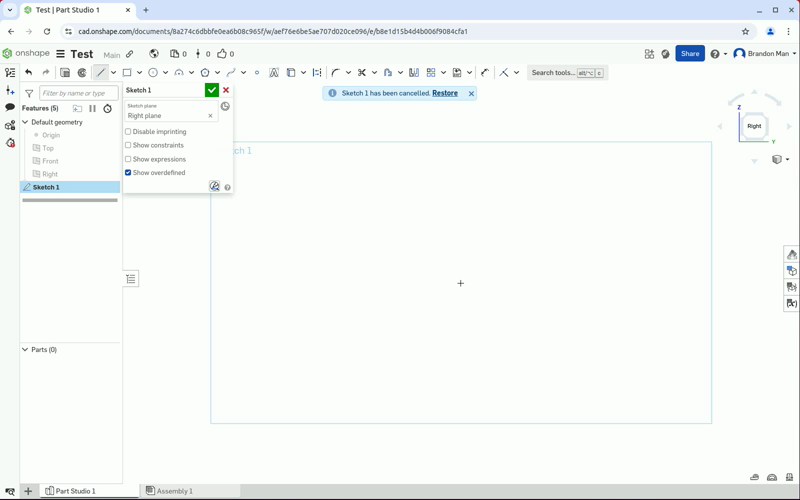
key_up(shift)
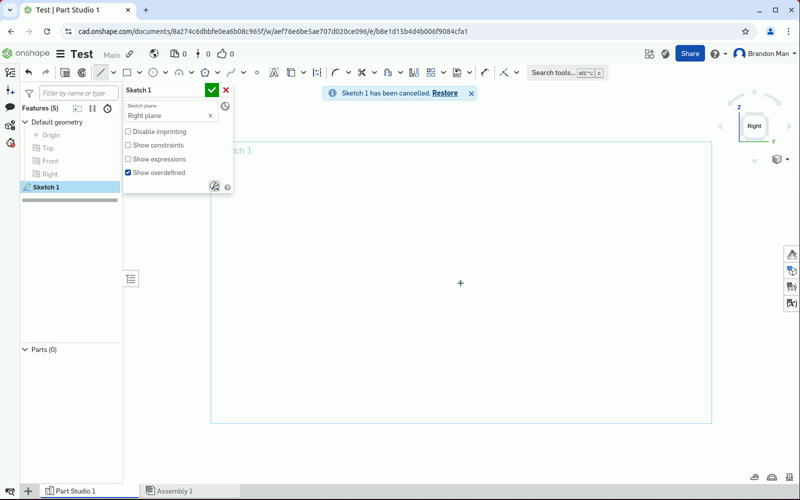
key_down(shift)
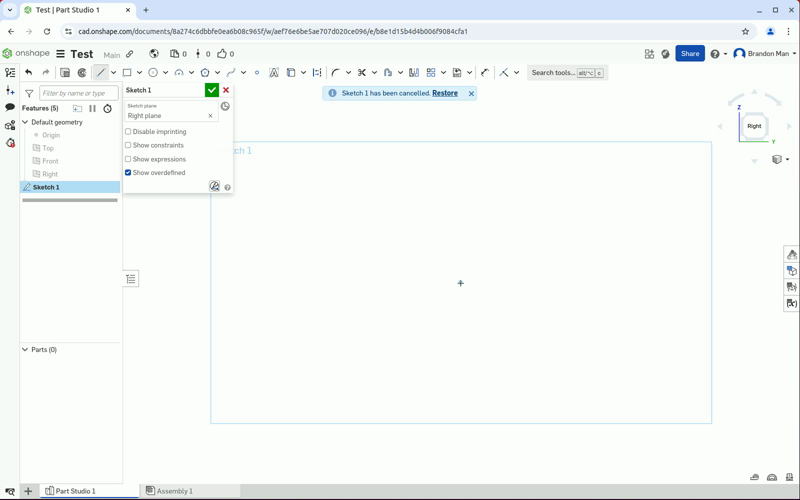
mouse_move(490, 282)
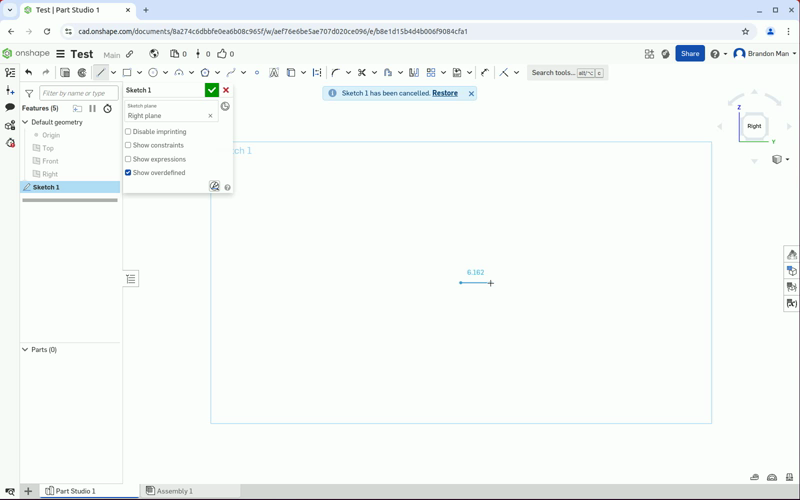
mouse_move(473, 282)
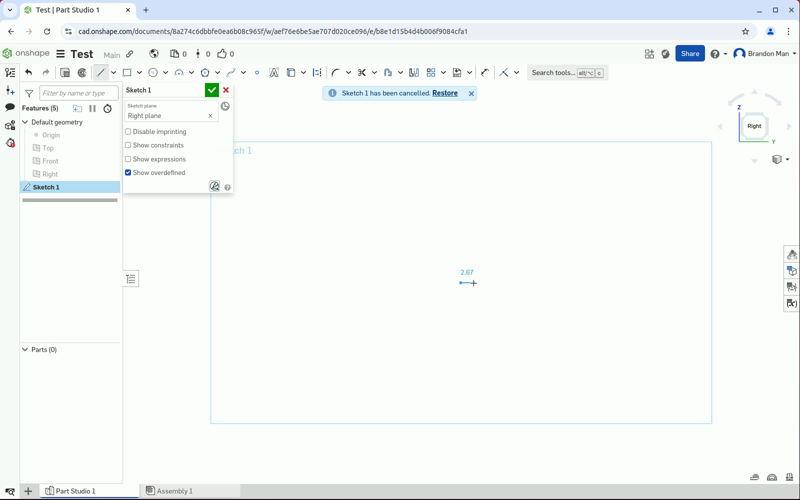
click(473, 282)
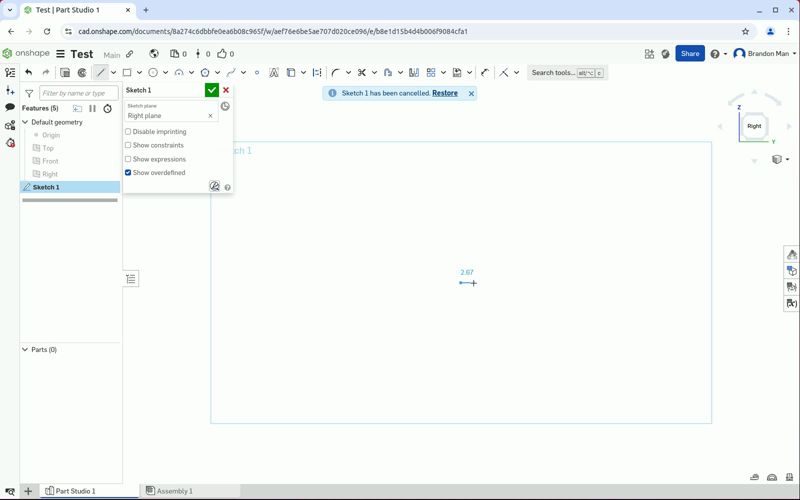
key_up(shift)
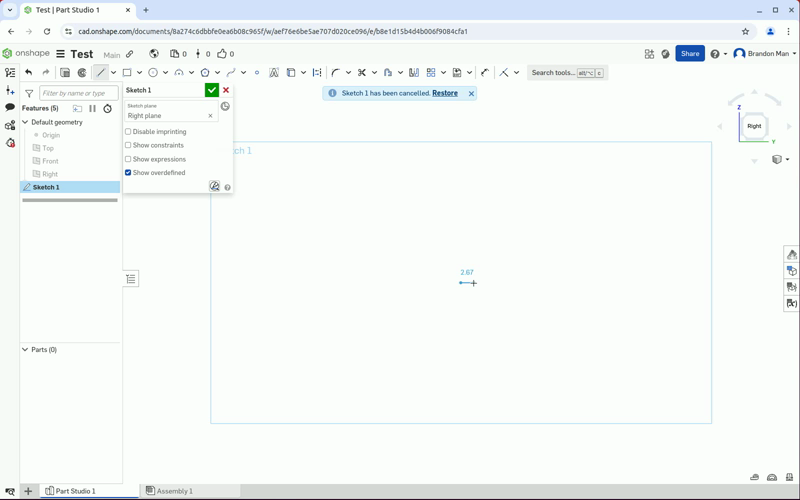
key_down(shift)
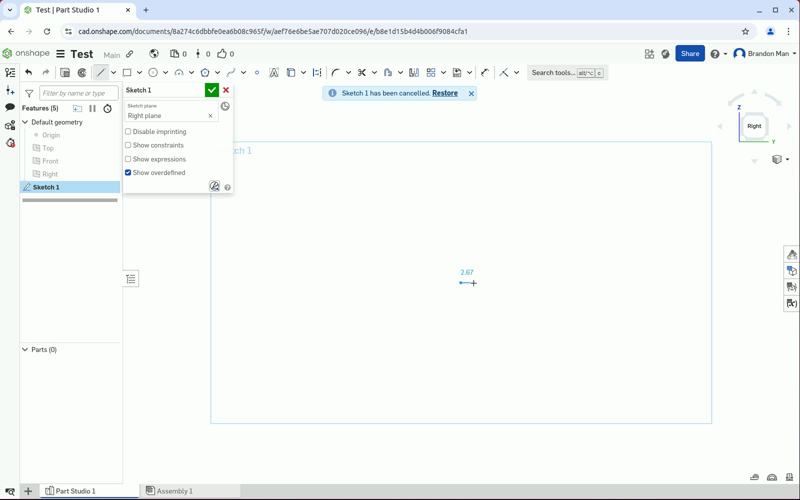
mouse_move(503, 282)
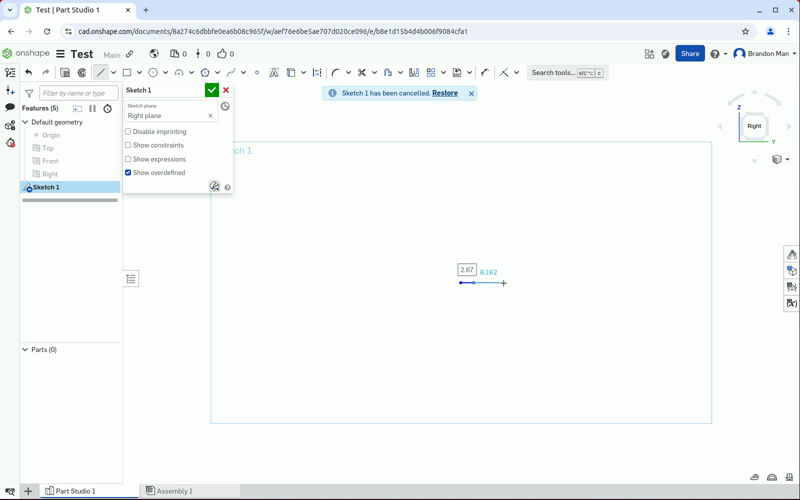
mouse_move(473, 280)
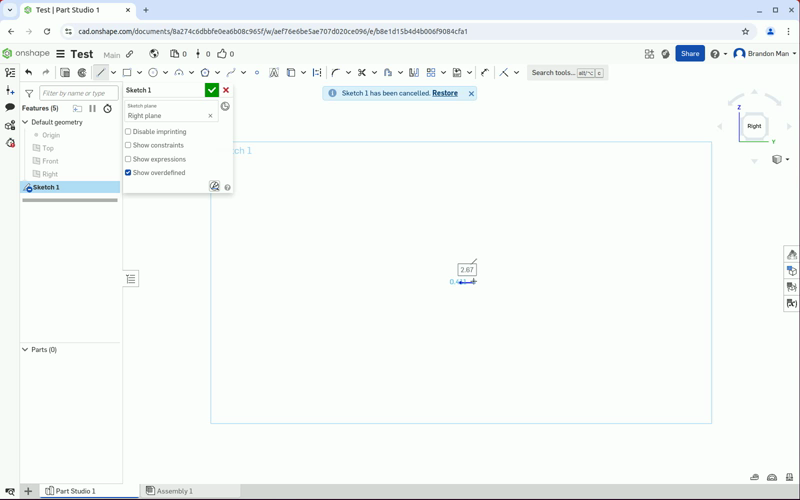
scroll(6)
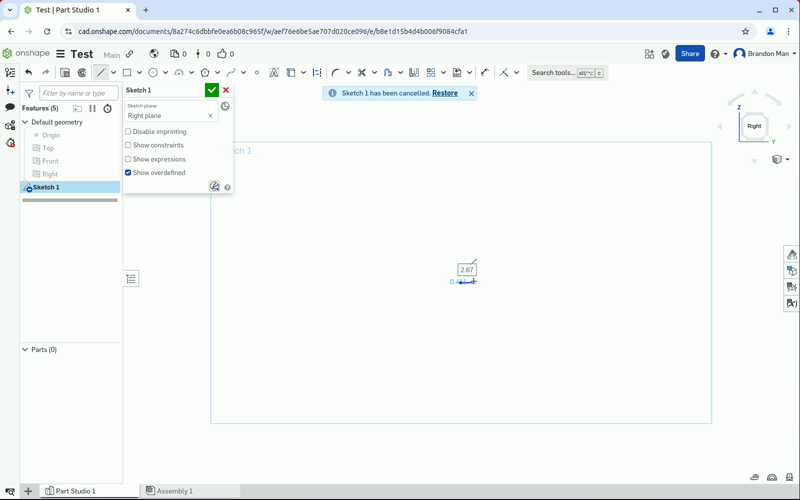
scroll(6)
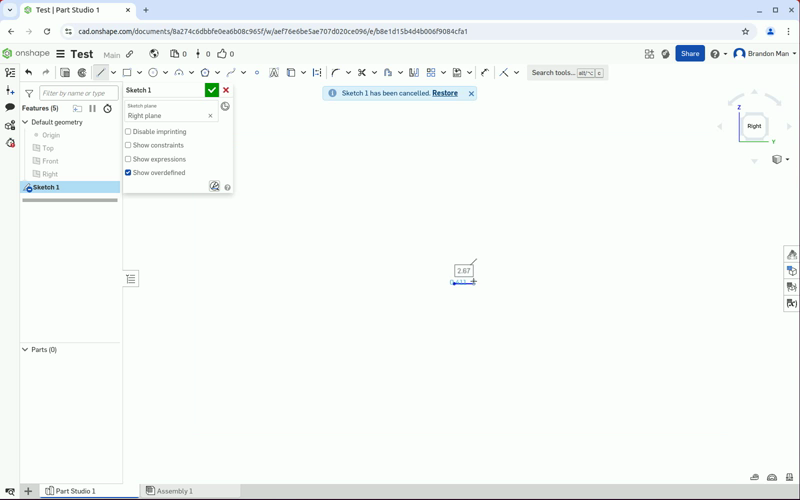
scroll(6)
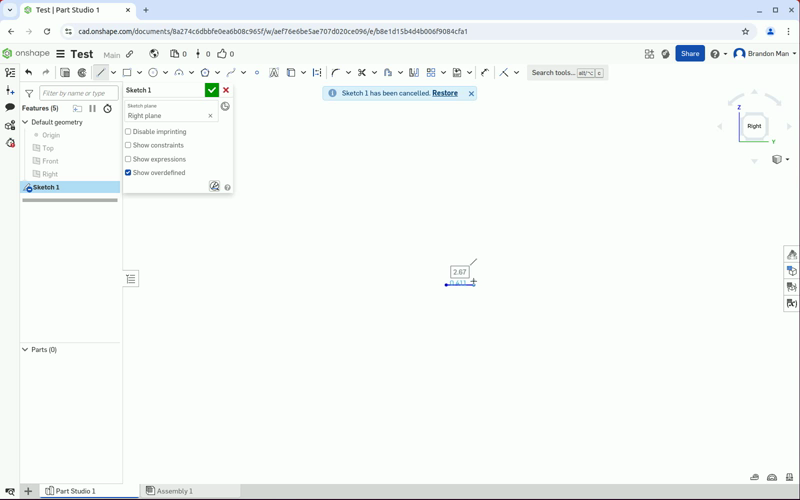
scroll(6)
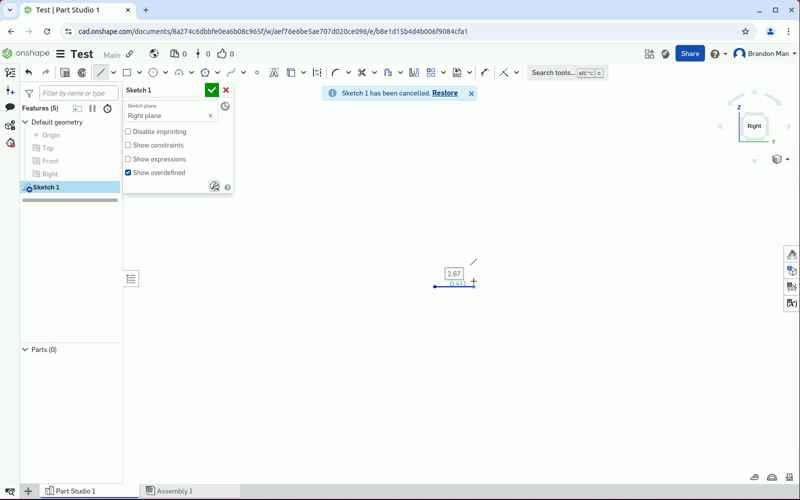
scroll(6)
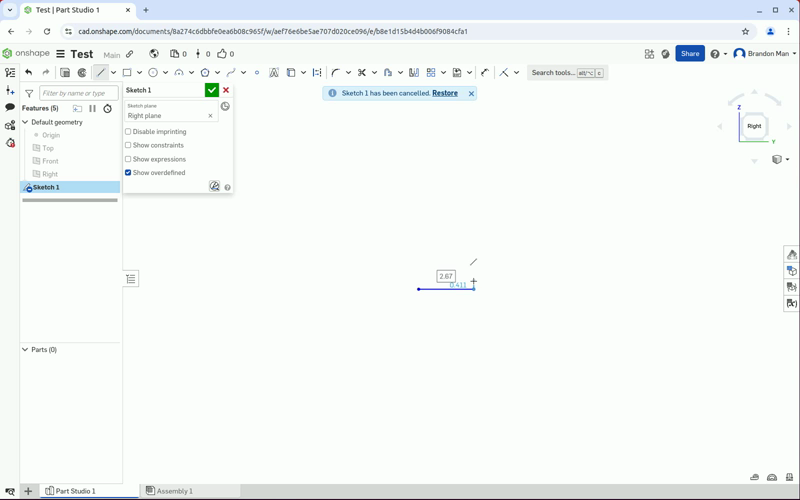
scroll(6)
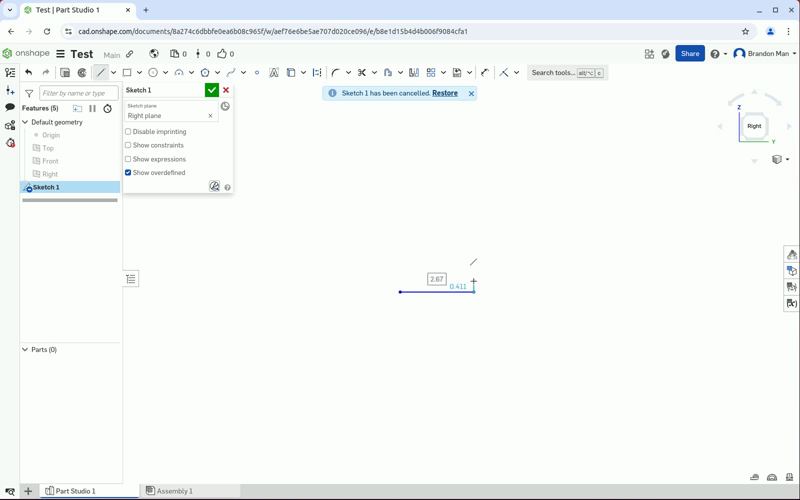
scroll(6)
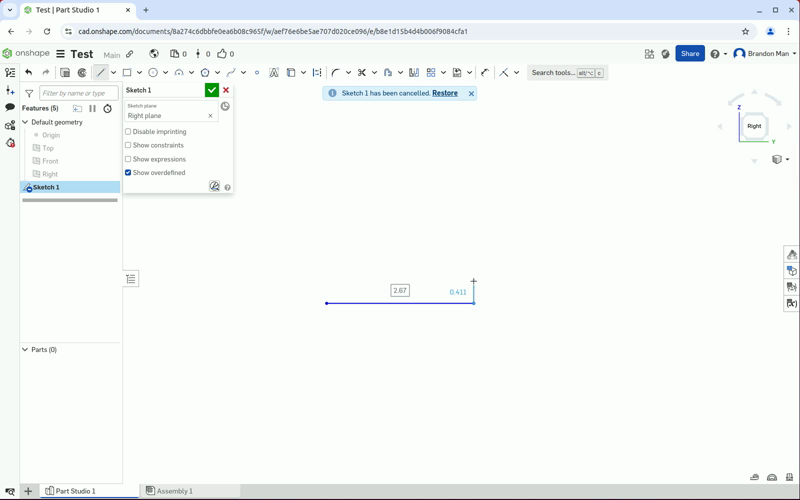
click(473, 280)
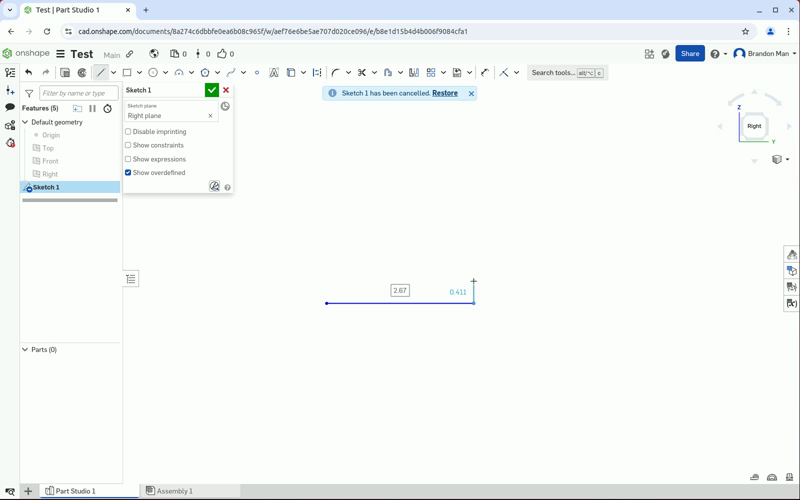
scroll(-6)
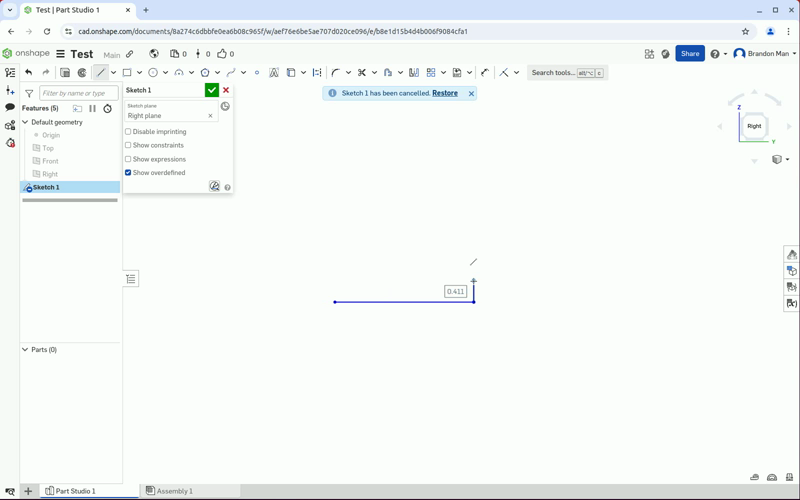
scroll(-6)
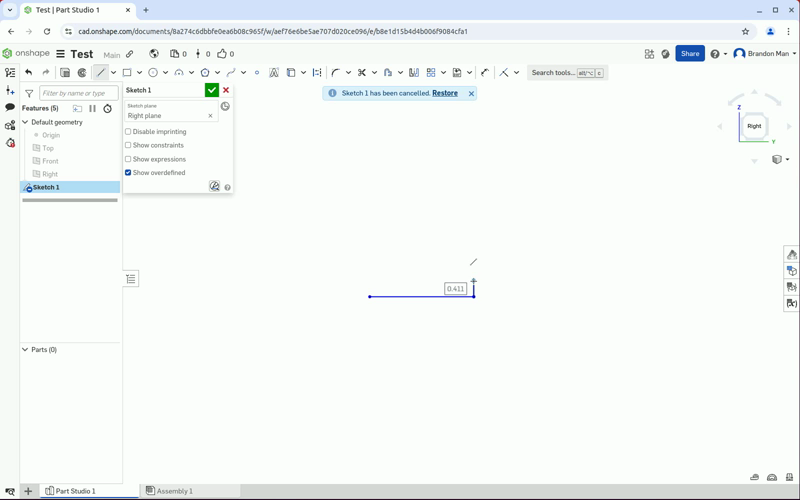
scroll(-6)
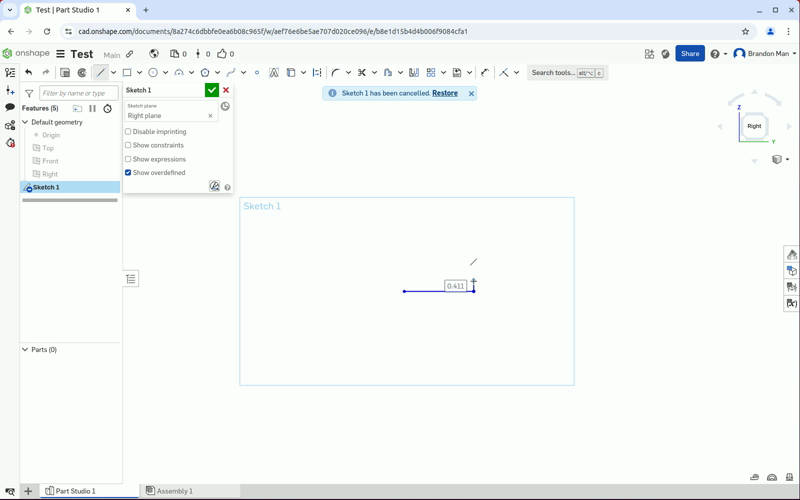
scroll(-6)
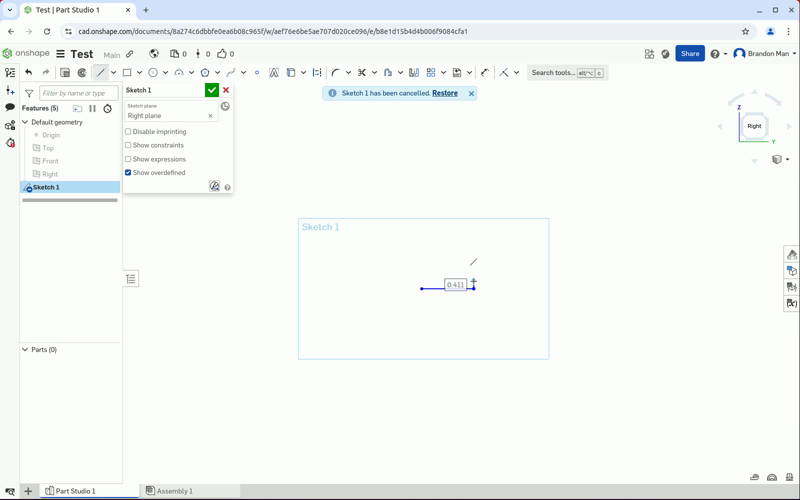
scroll(-6)
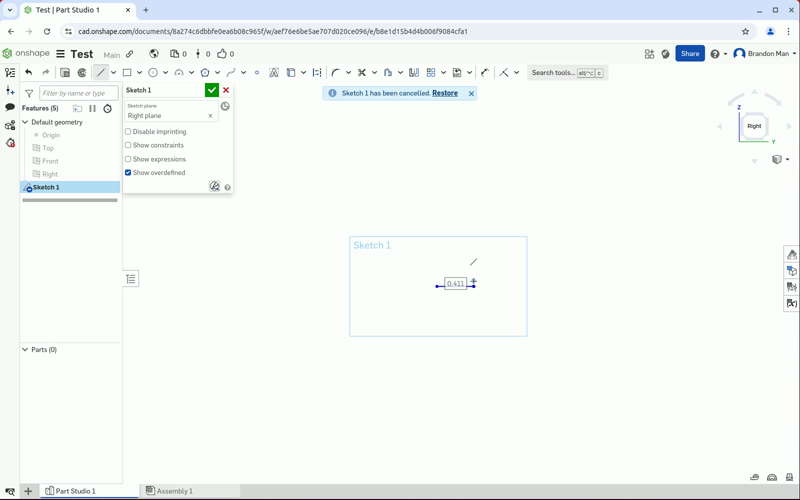
scroll(-6)
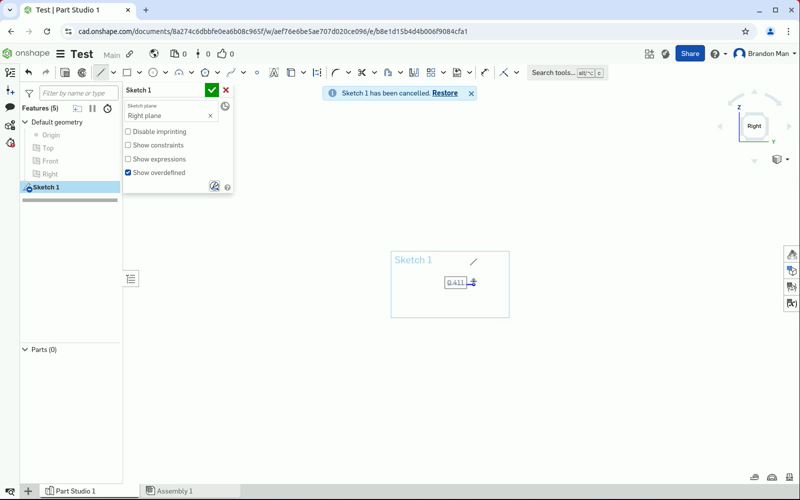
scroll(-6)
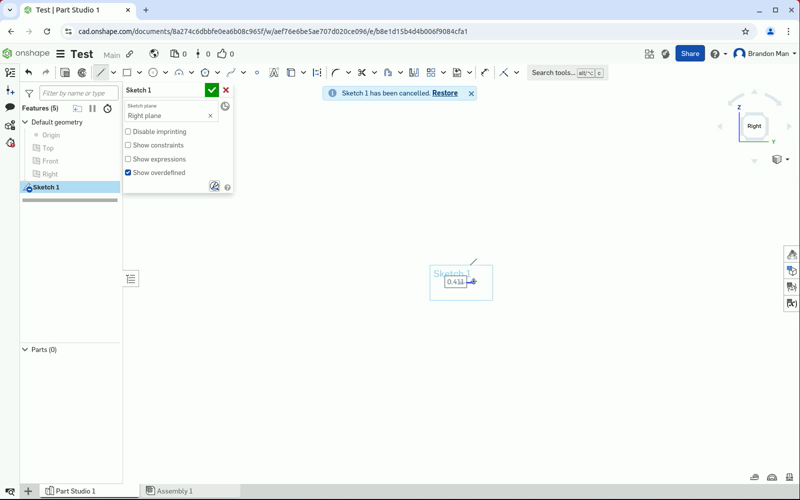
key_up(shift)
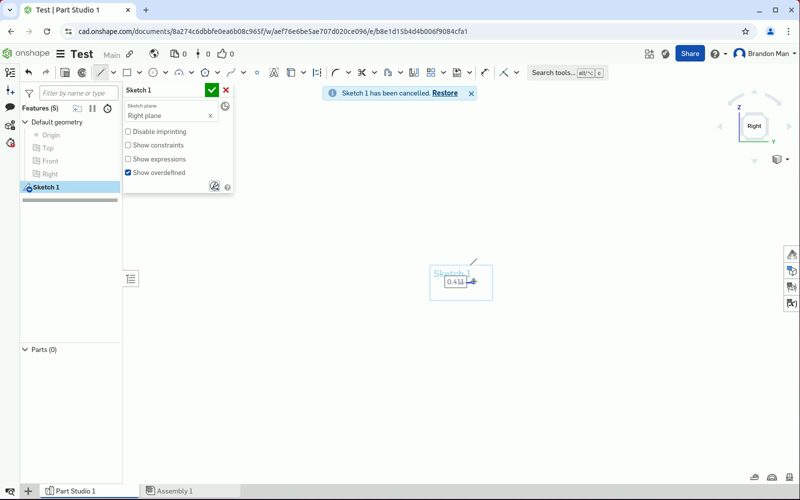
key_down(shift)
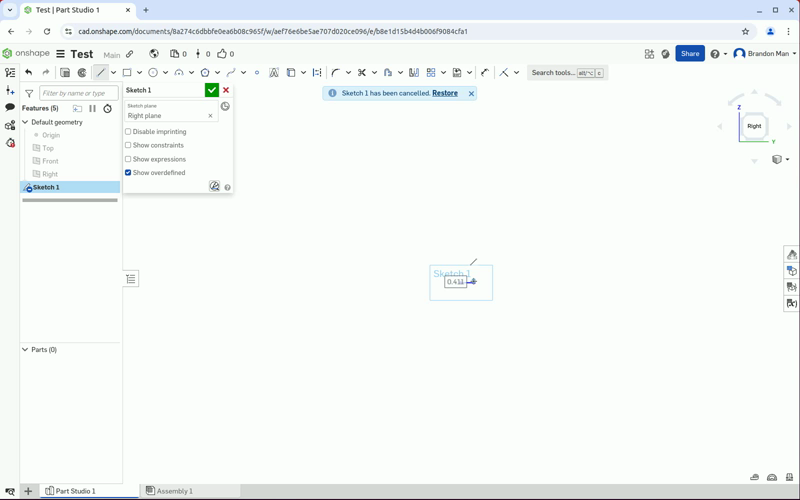
mouse_move(503, 280)
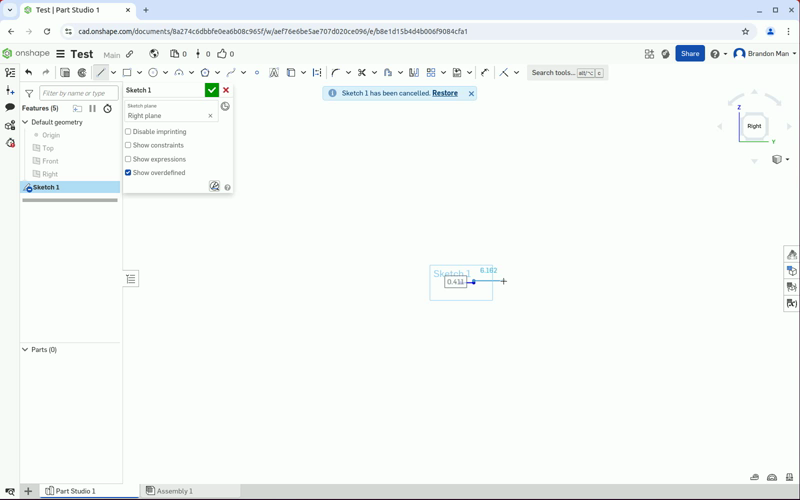
mouse_move(463, 280)
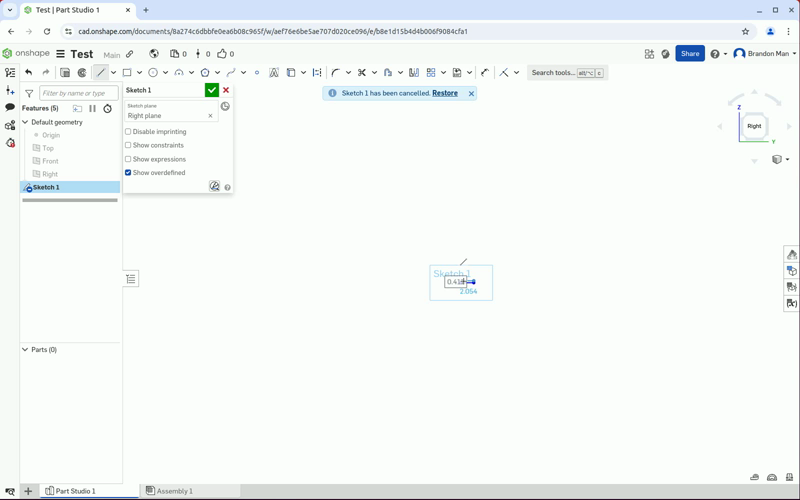
scroll(6)
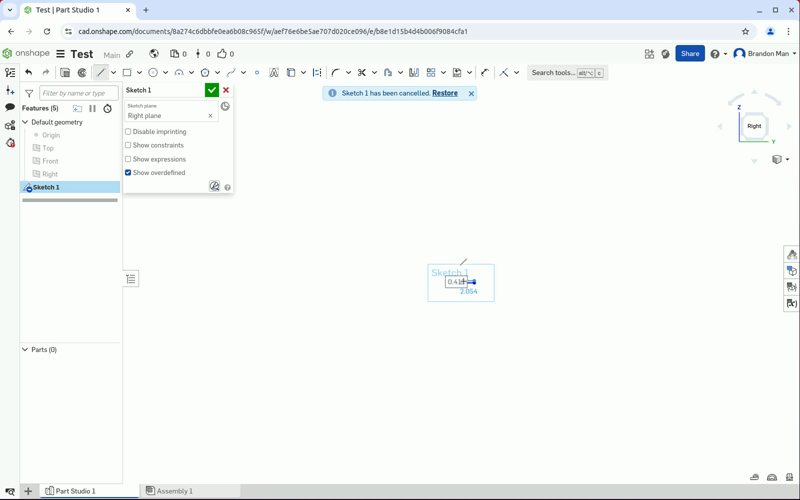
scroll(6)
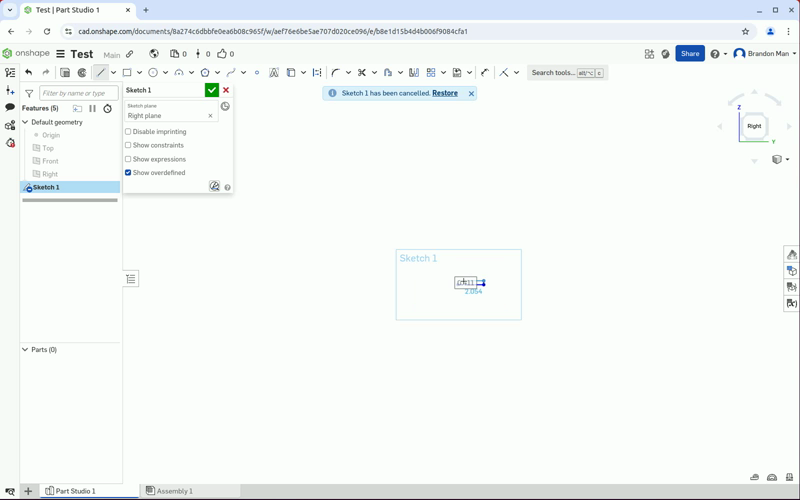
scroll(6)
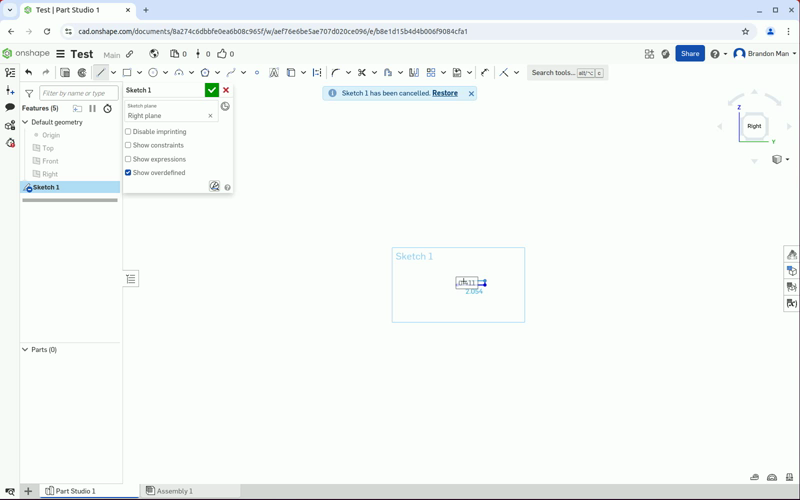
scroll(6)
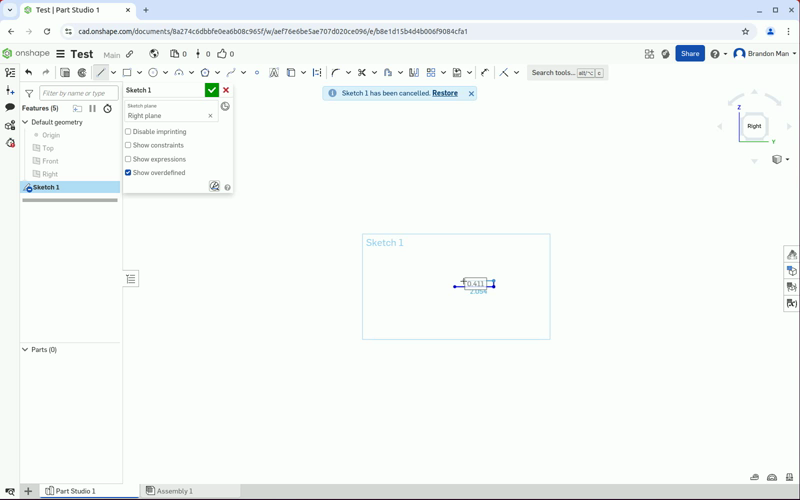
scroll(6)
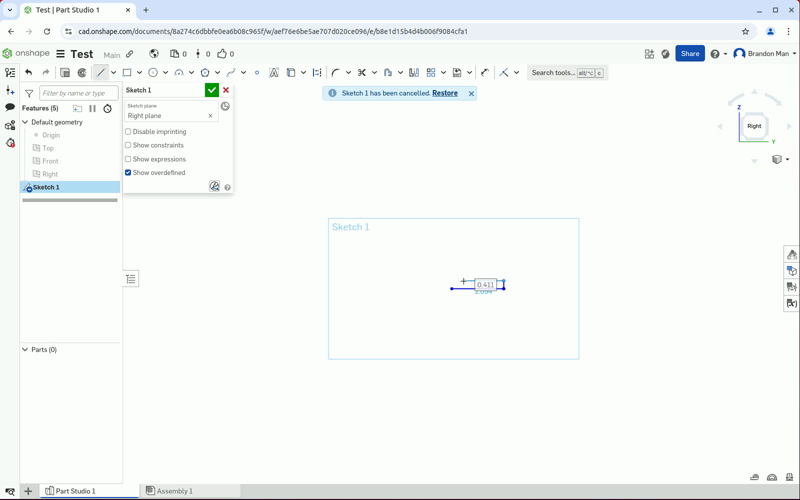
scroll(6)
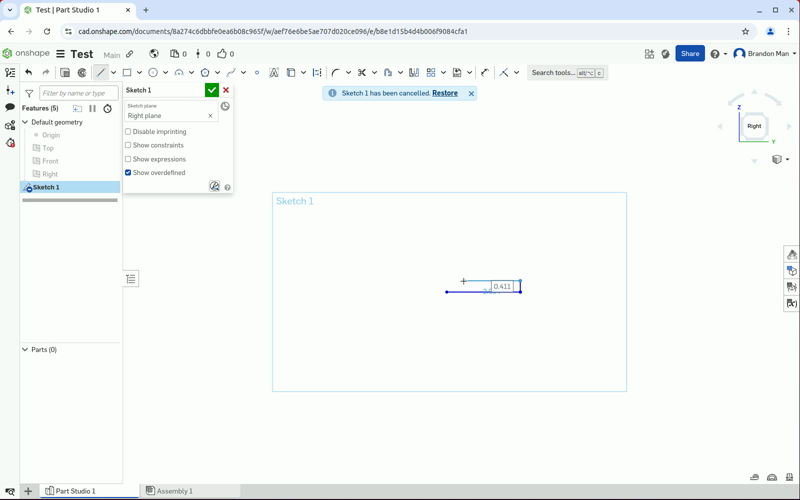
scroll(6)
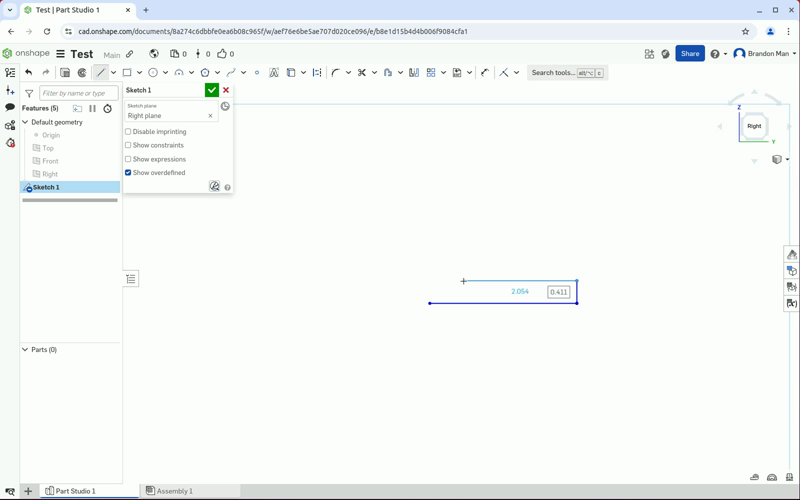
click(463, 280)
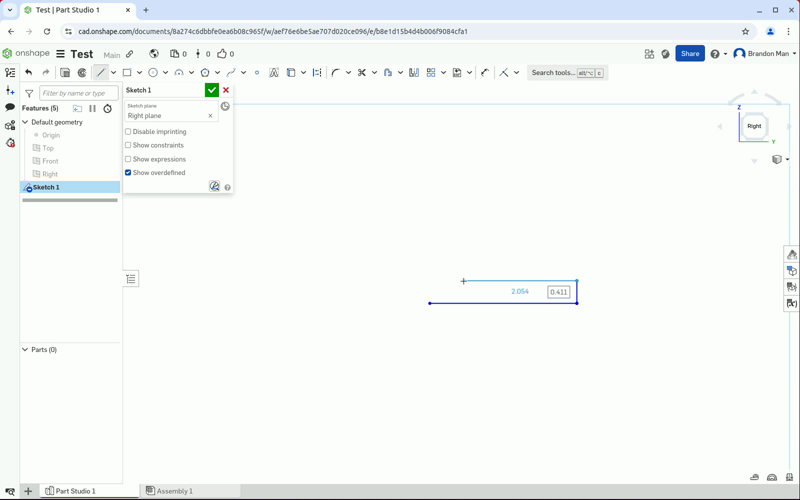
scroll(-6)
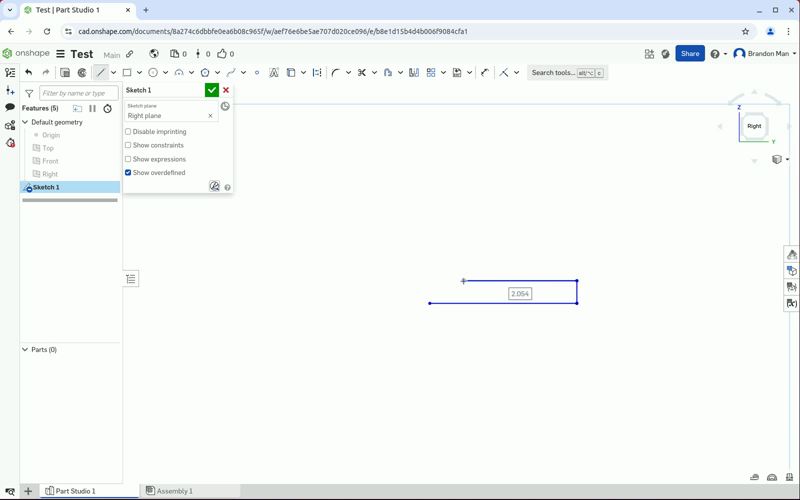
scroll(-6)
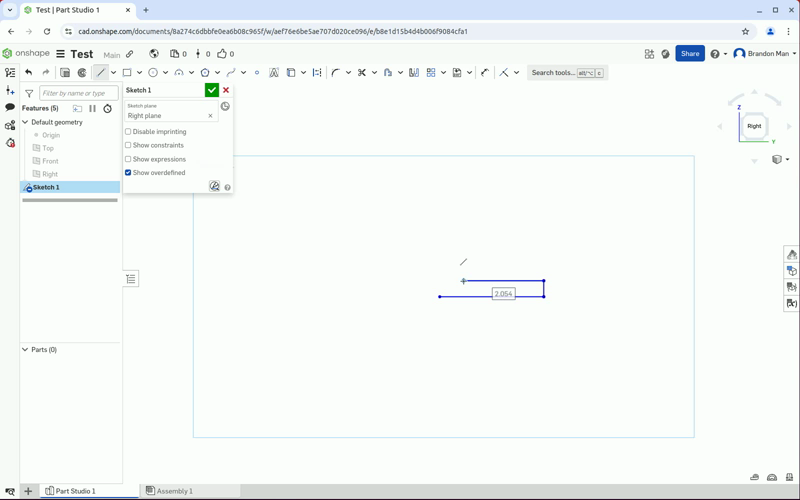
scroll(-6)
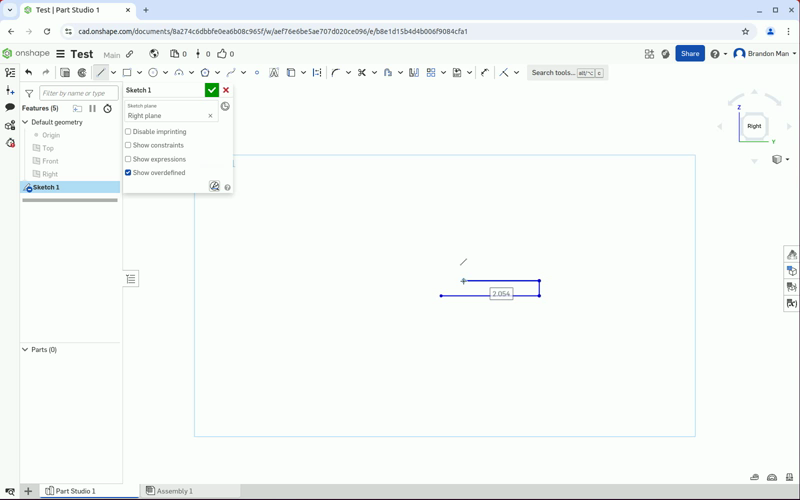
scroll(-6)
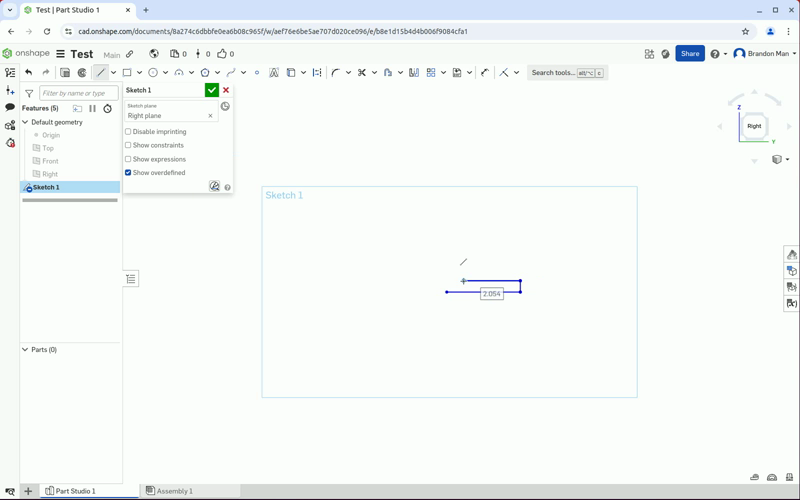
scroll(-6)
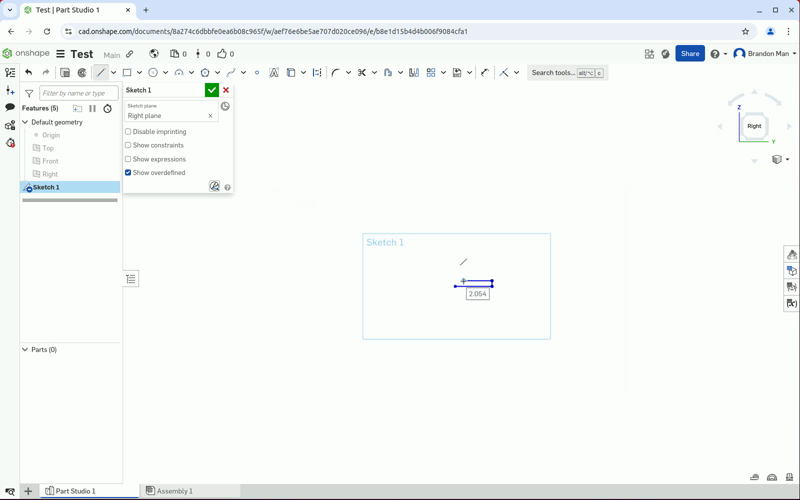
scroll(-6)
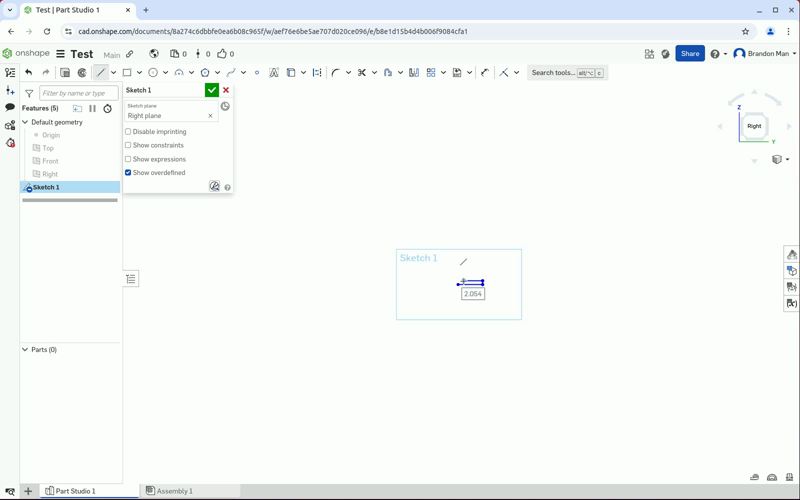
scroll(-6)
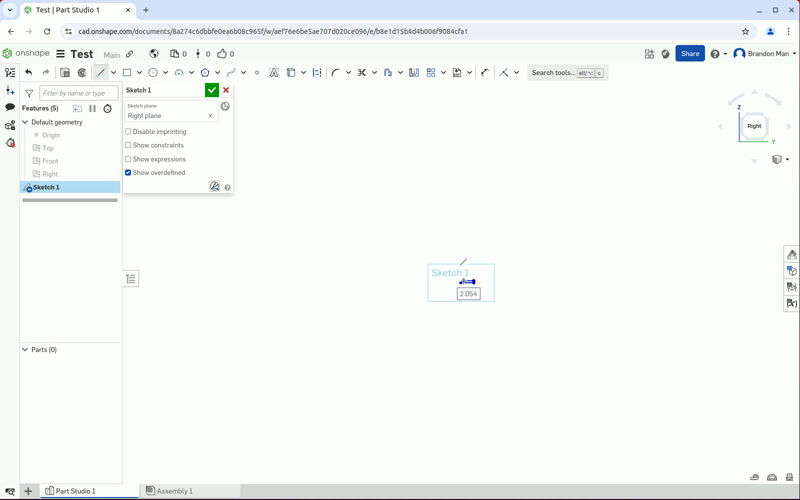
key_up(shift)
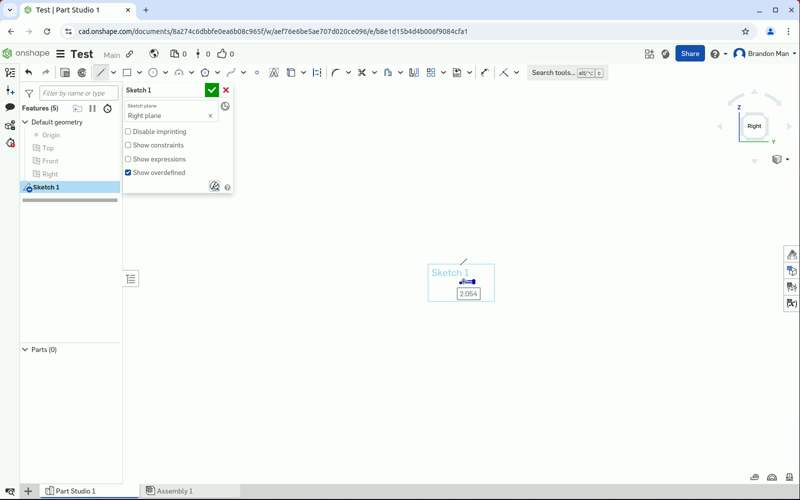
key_down(shift)
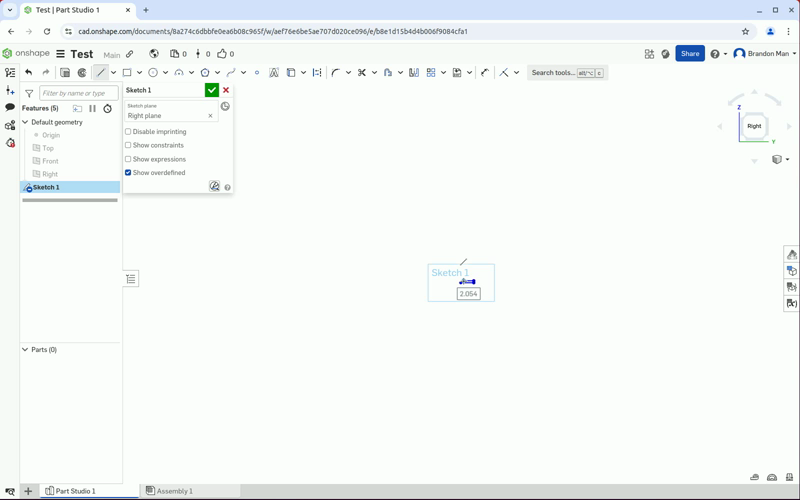
mouse_move(493, 280)
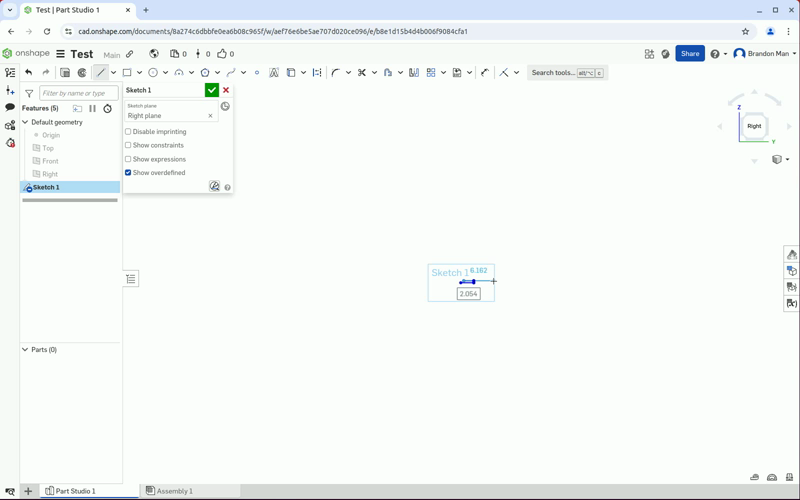
mouse_move(463, 267)
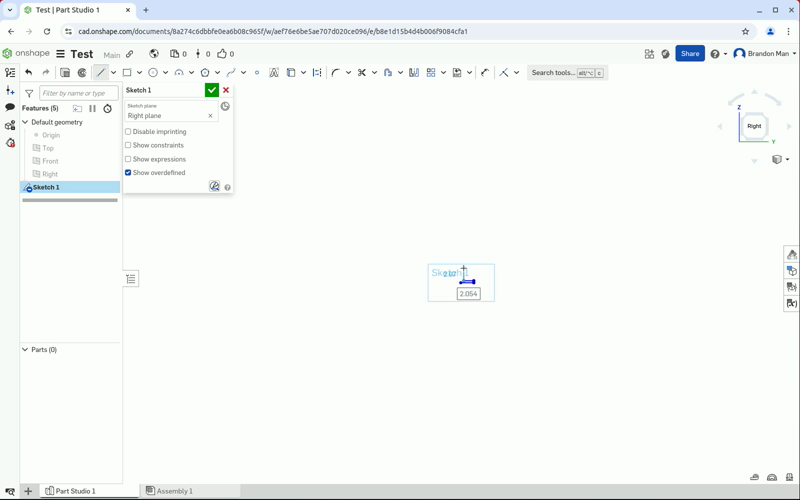
click(463, 267)
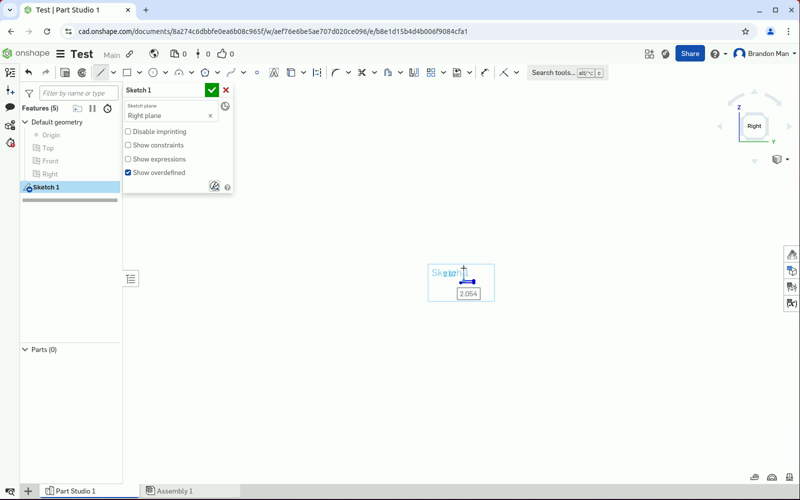
key_up(shift)
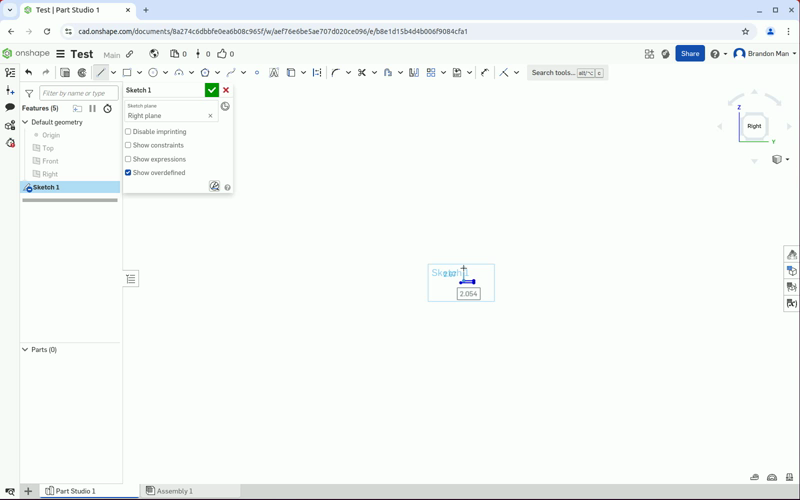
key_down(shift)
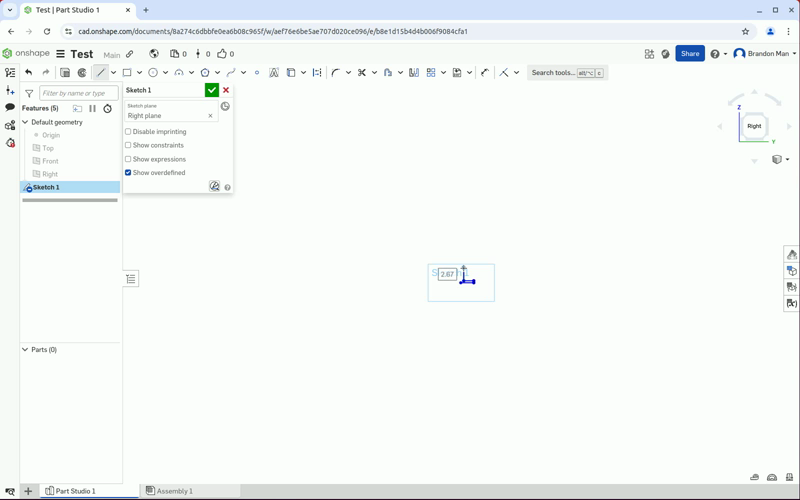
mouse_move(493, 267)
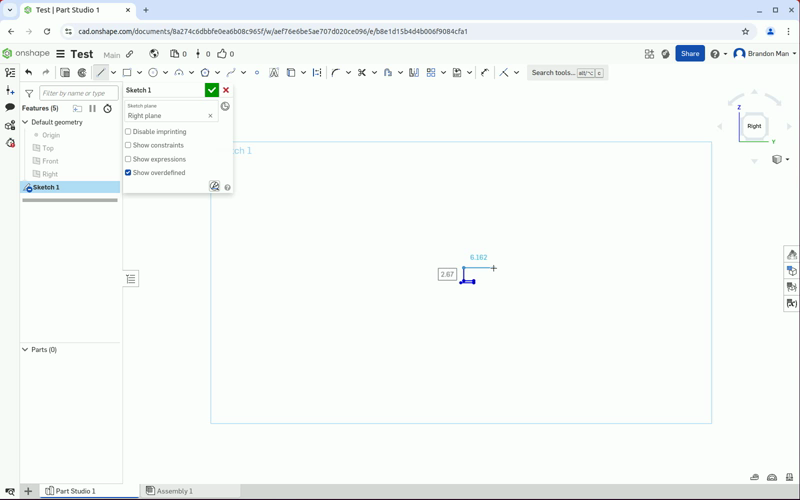
mouse_move(460, 267)
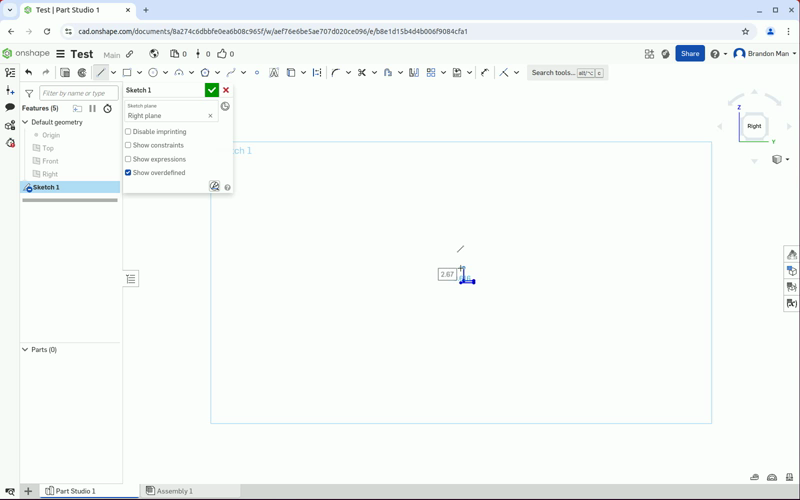
scroll(6)
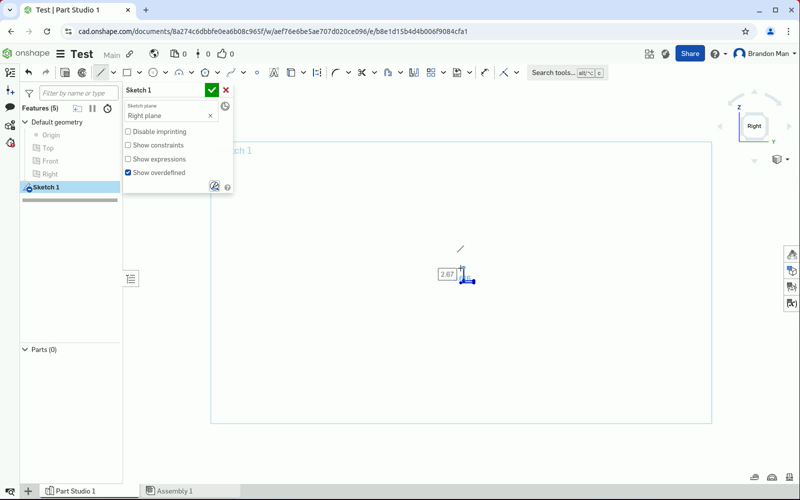
scroll(6)
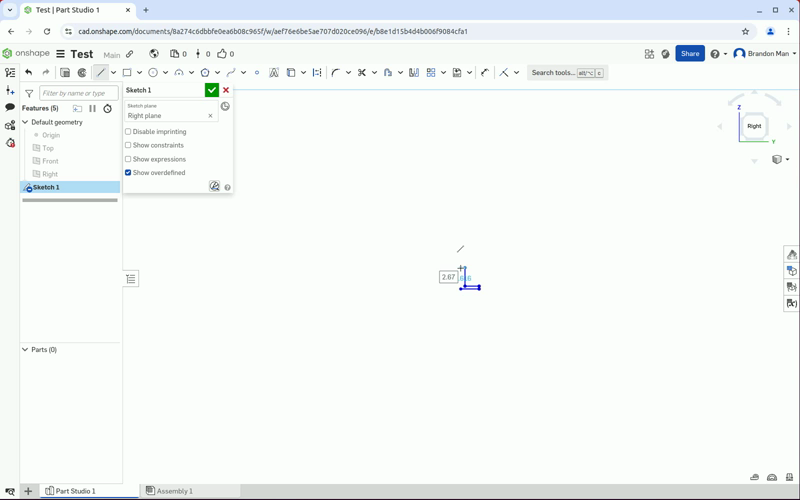
scroll(6)
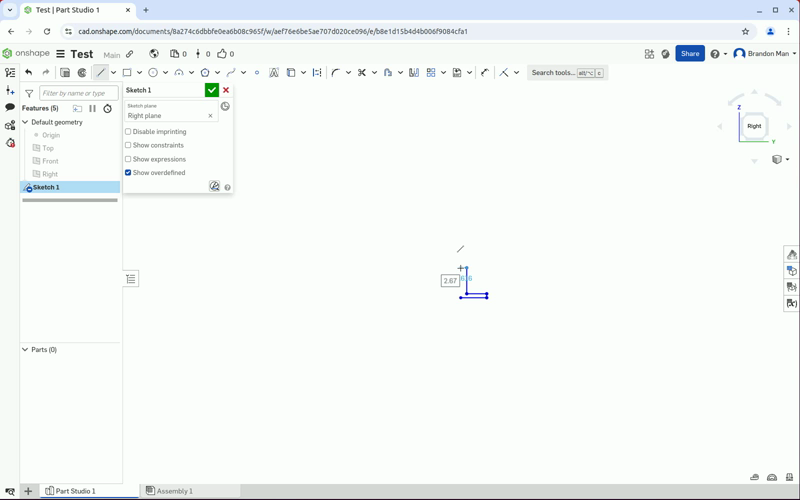
scroll(6)
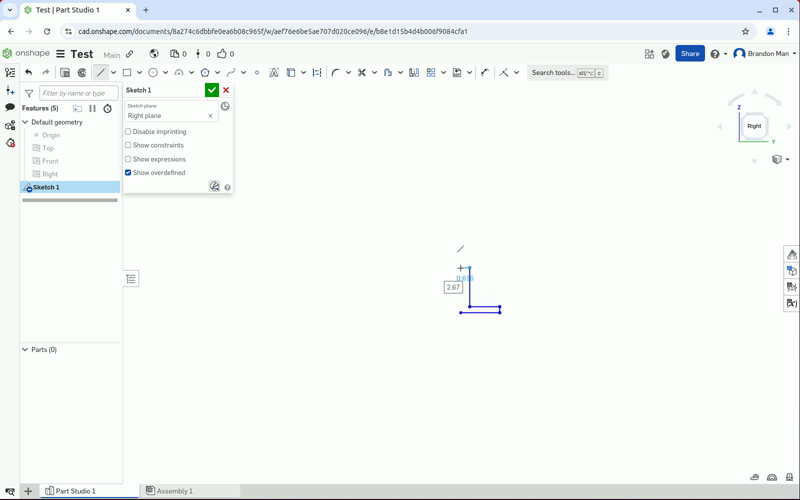
scroll(6)
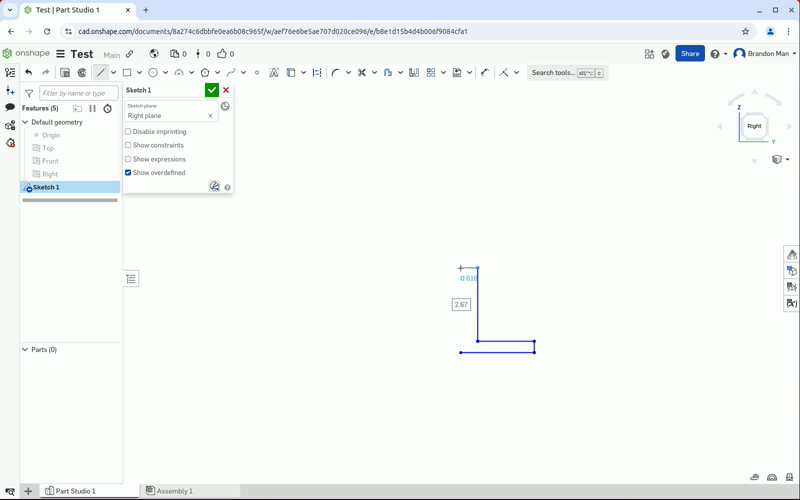
scroll(6)
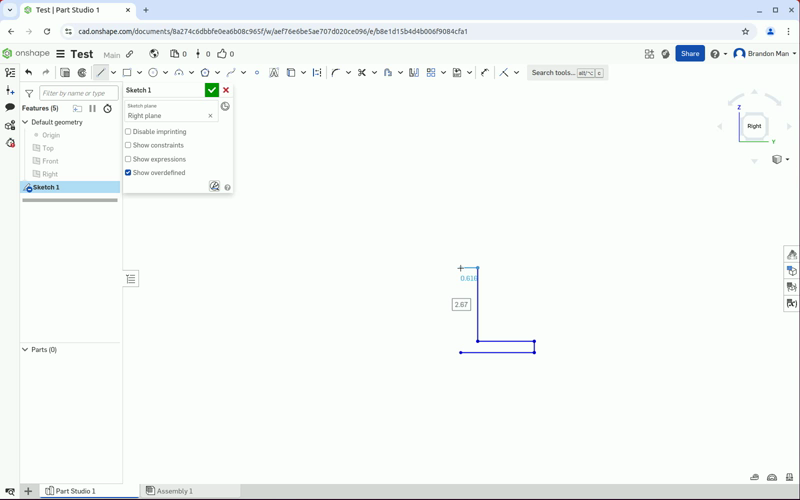
scroll(6)
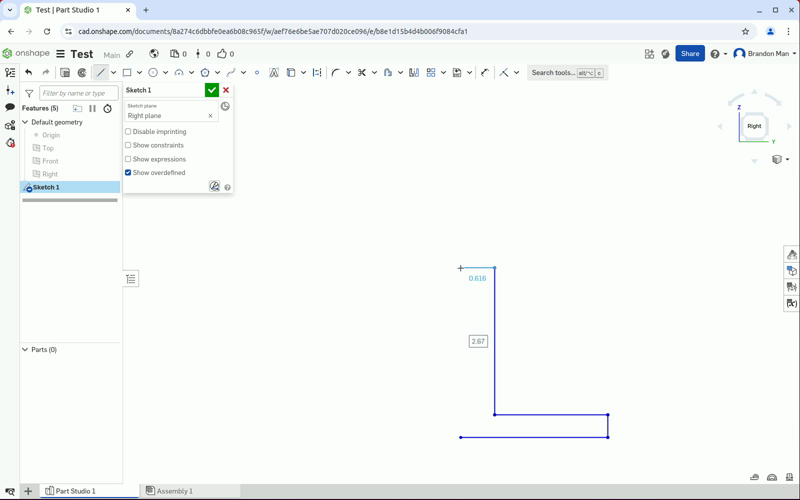
click(460, 267)
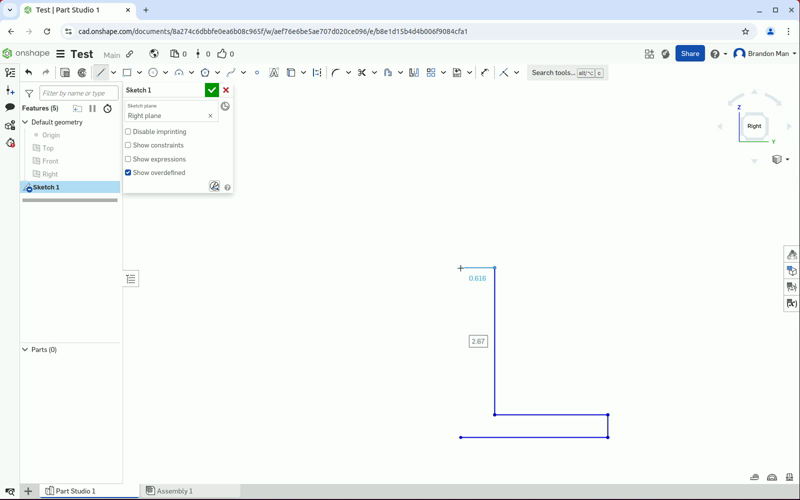
scroll(-6)
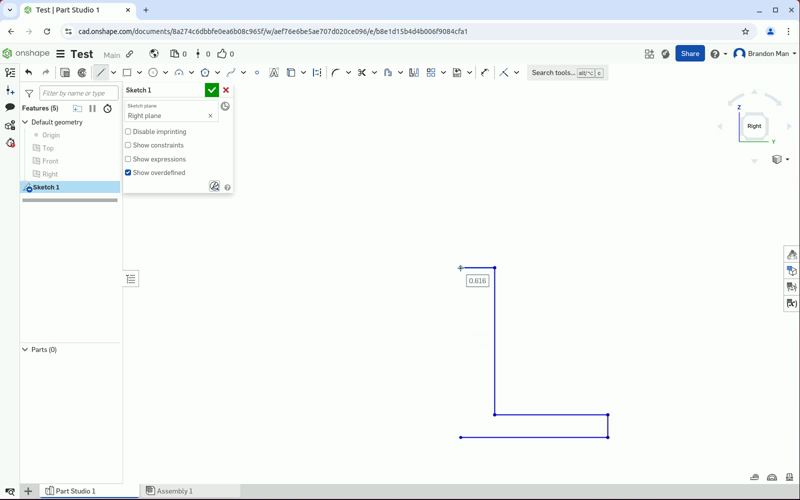
scroll(-6)
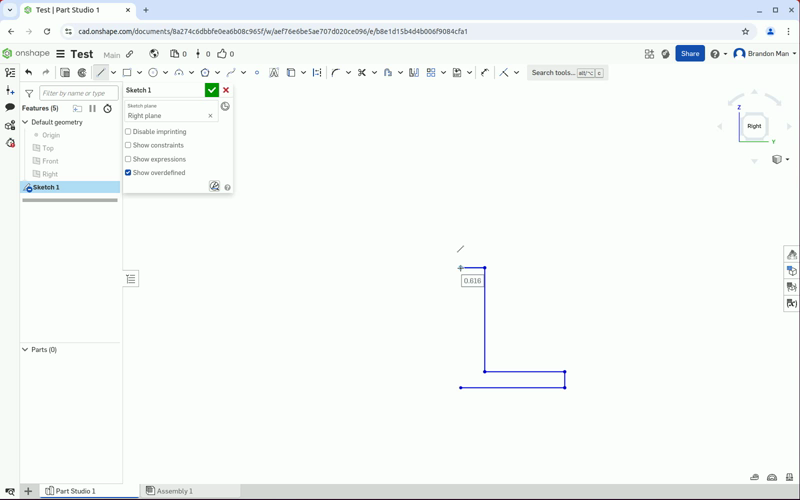
scroll(-6)
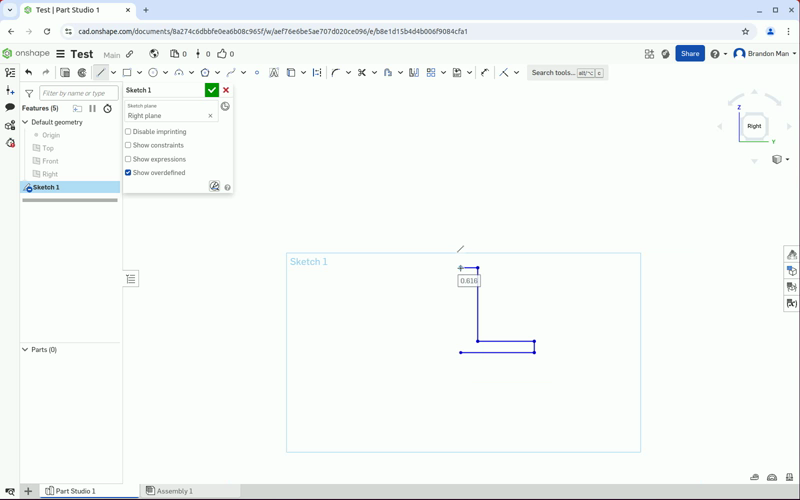
scroll(-6)
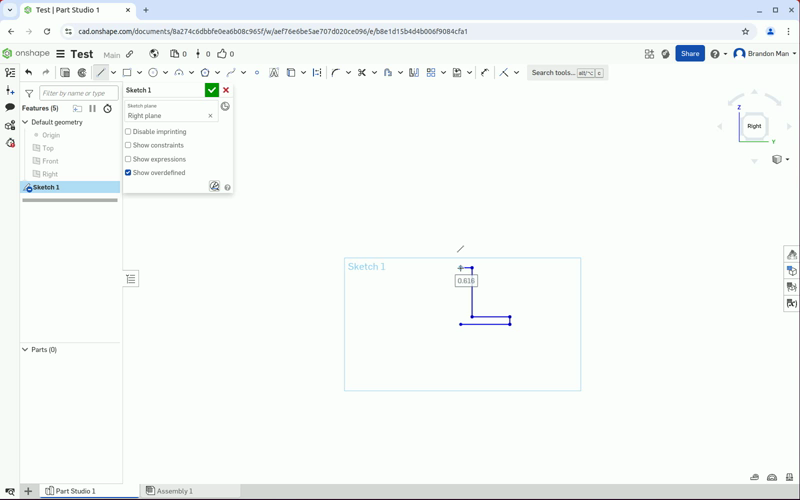
scroll(-6)
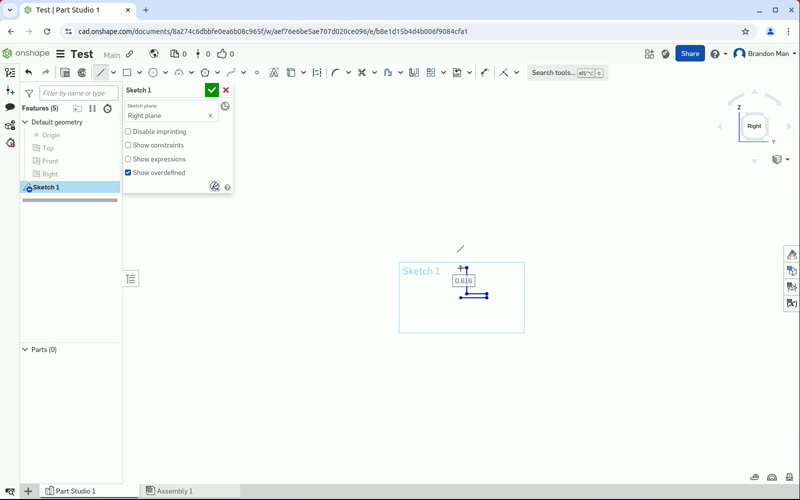
scroll(-6)
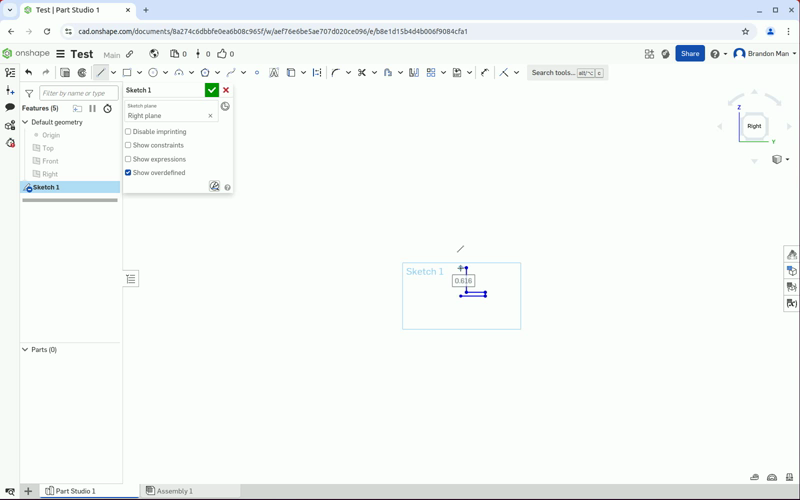
scroll(-6)
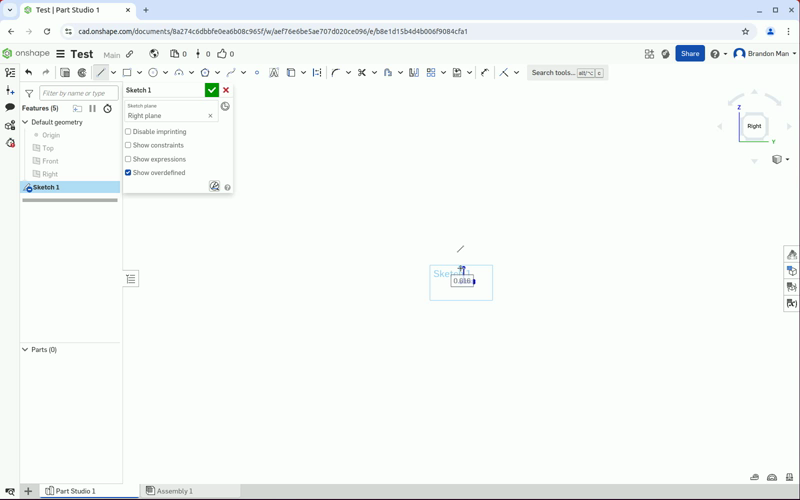
key_up(shift)
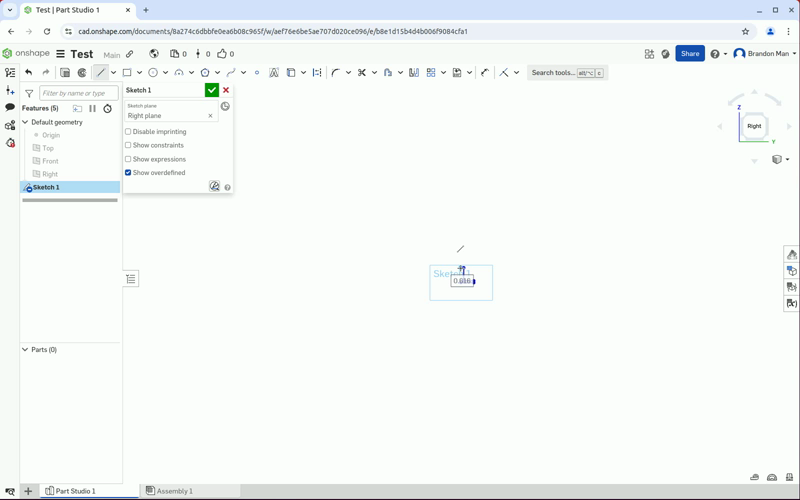
mouse_move(490, 267)
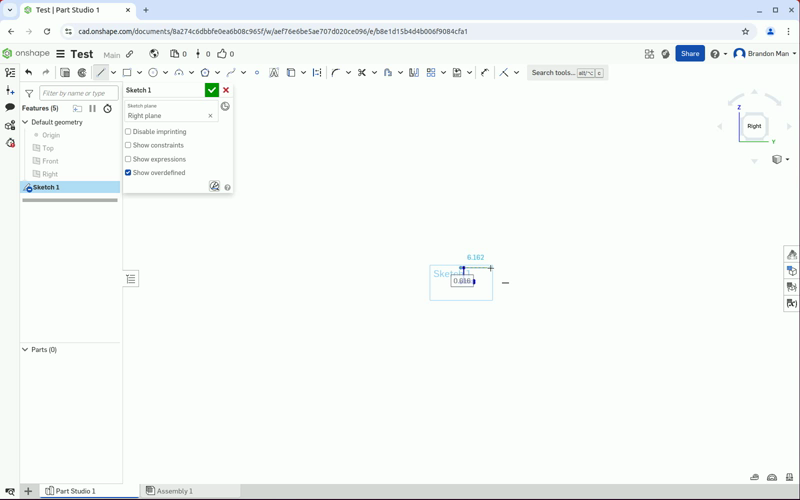
key_down(shift)
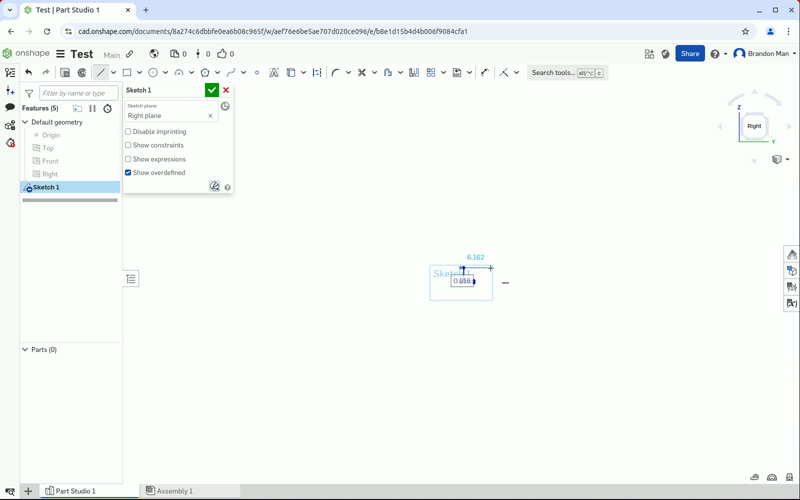
mouse_move(460, 282)
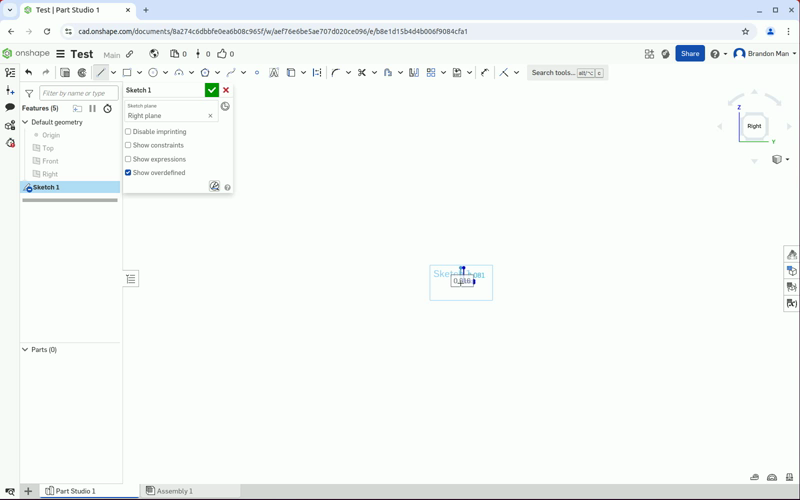
scroll(6)
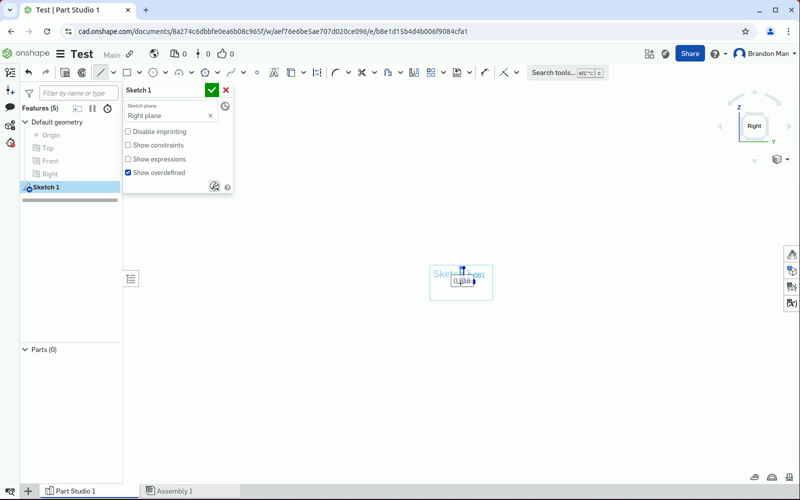
scroll(6)
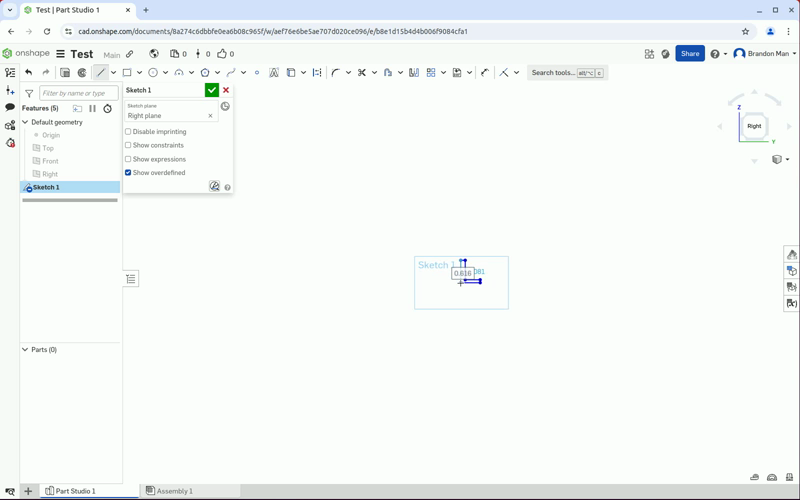
scroll(6)
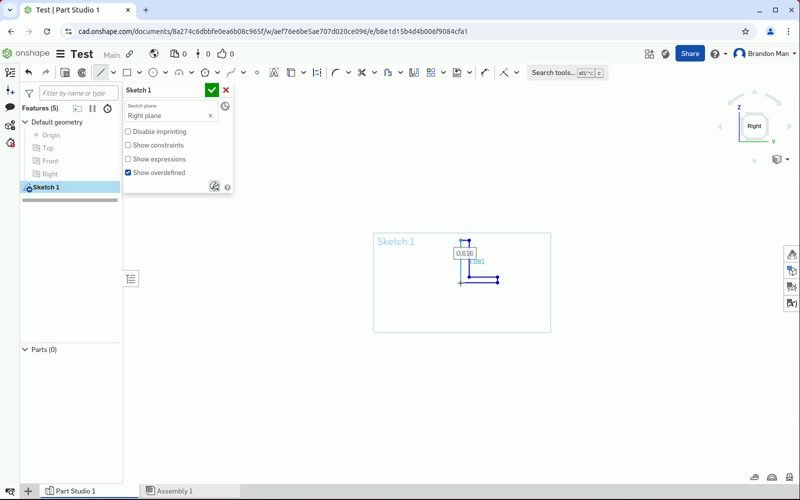
scroll(6)
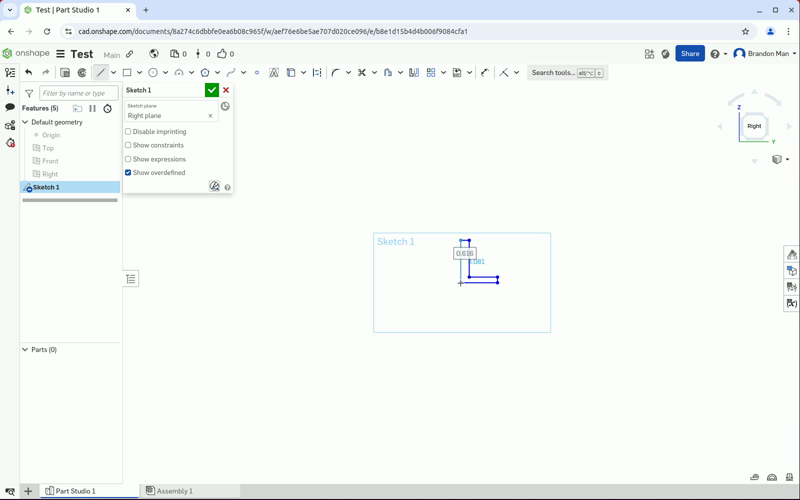
scroll(6)
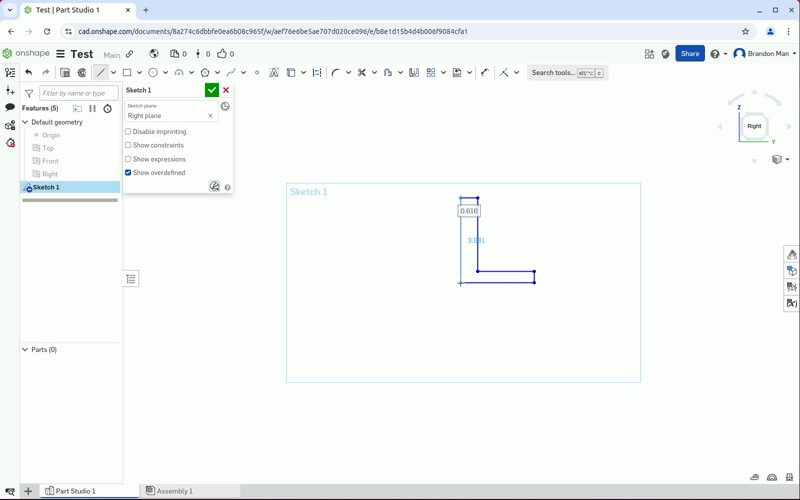
scroll(6)
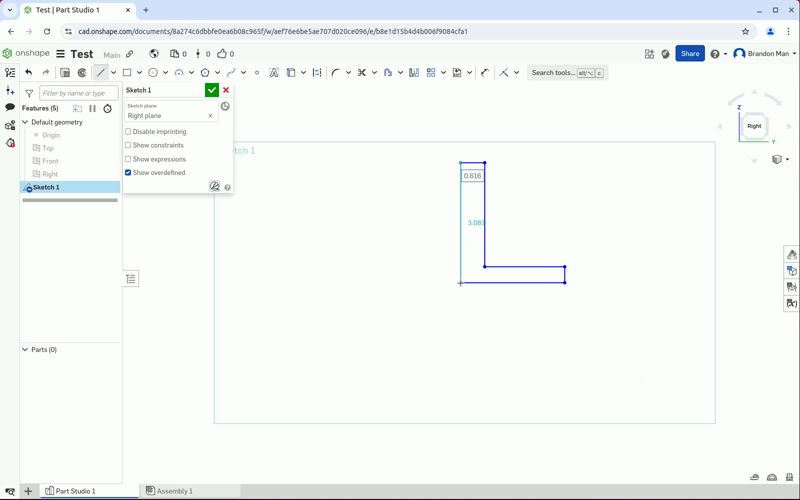
scroll(6)
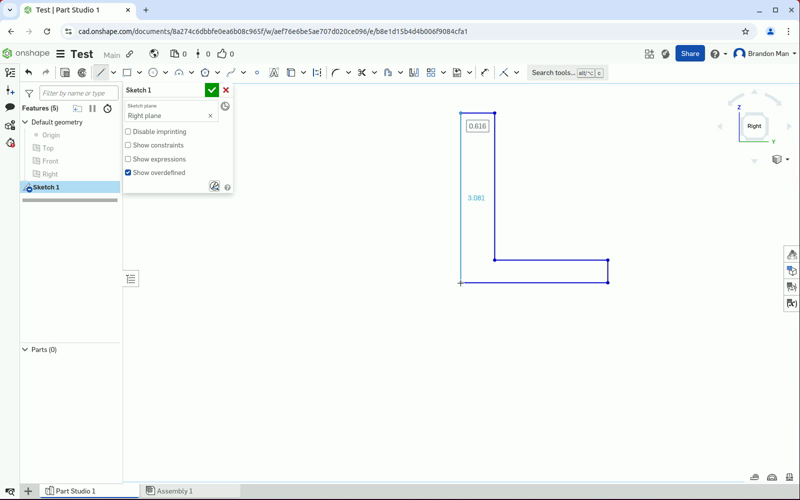
key_up(shift)
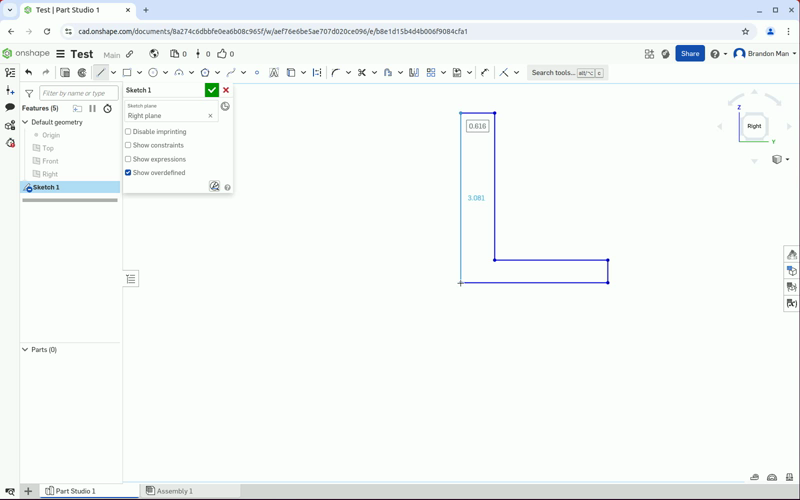
click(460, 282)
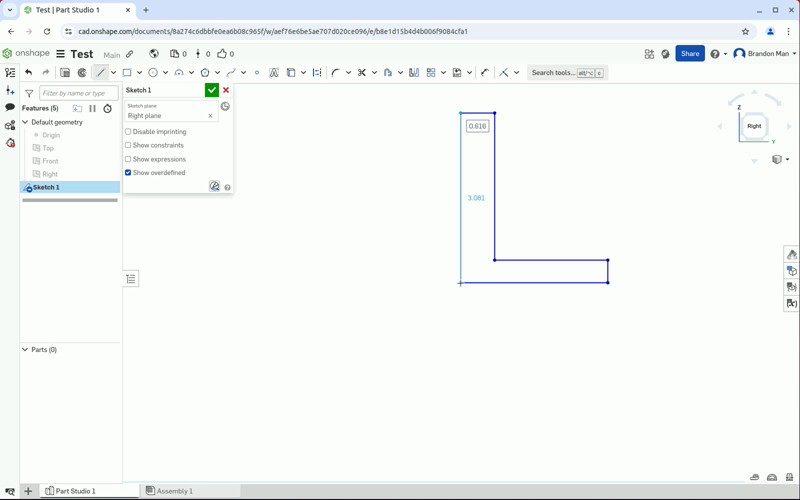
scroll(-6)
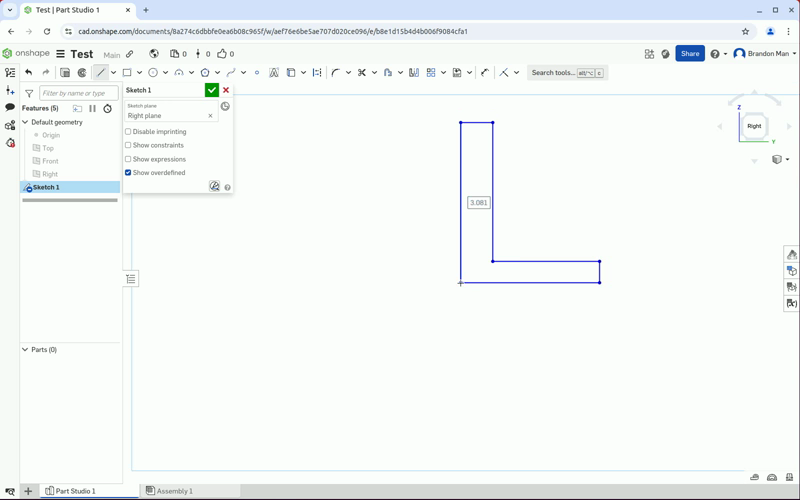
scroll(-6)
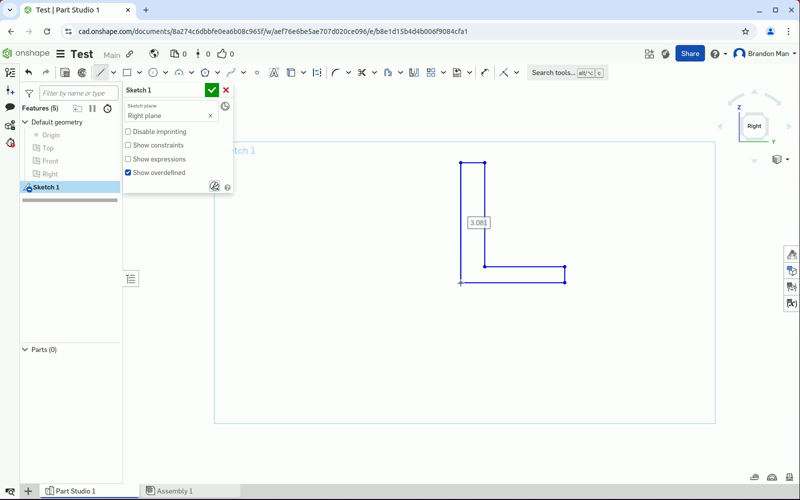
scroll(-6)
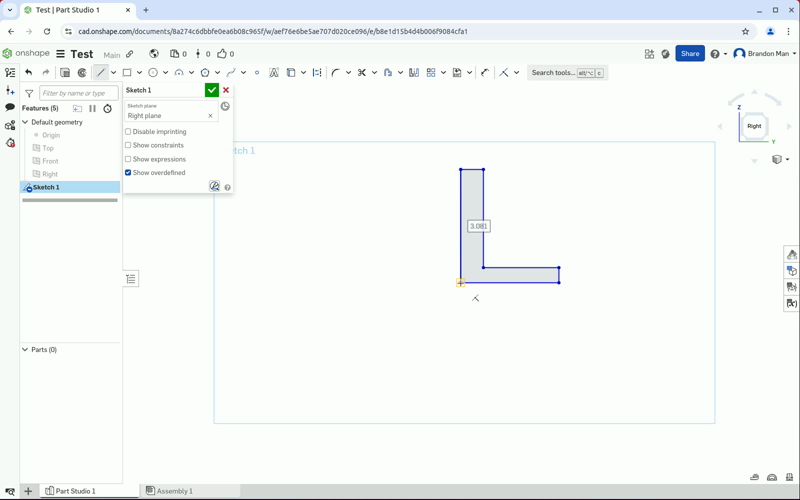
scroll(-6)
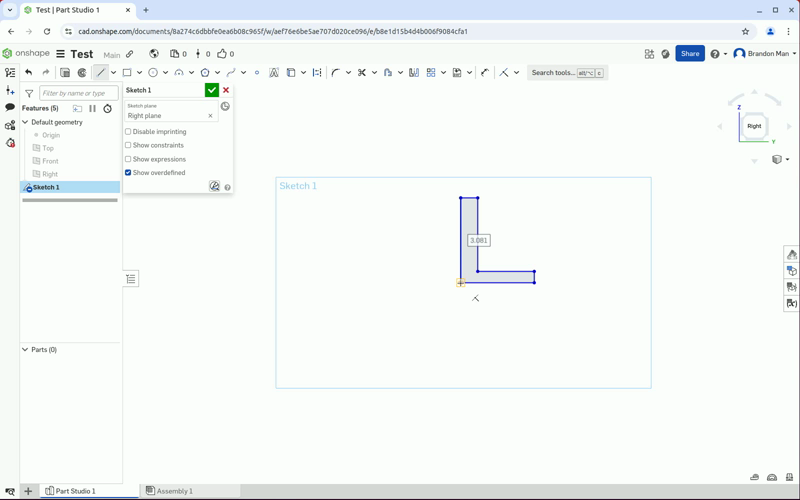
scroll(-6)
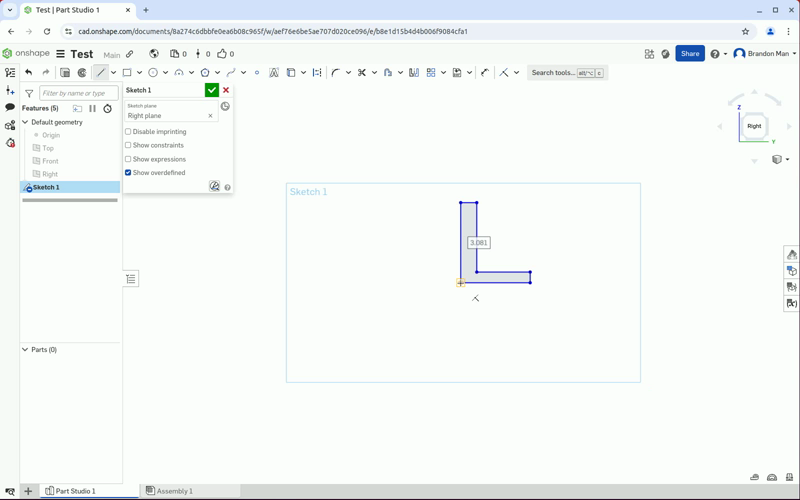
scroll(-6)
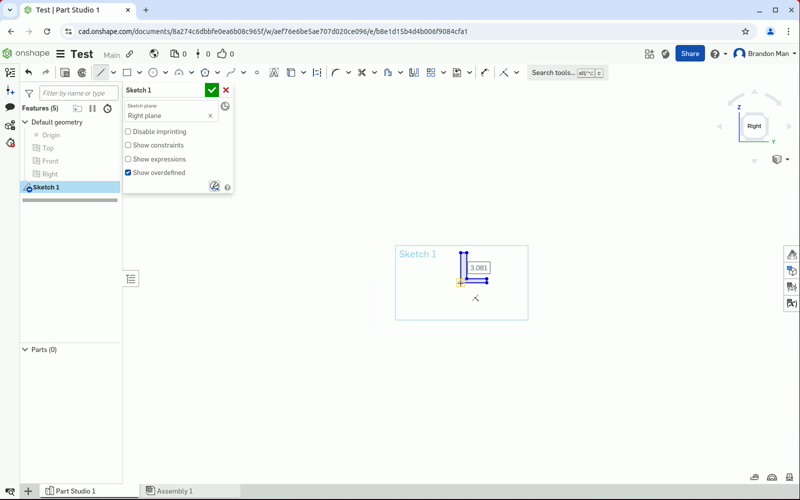
scroll(-6)
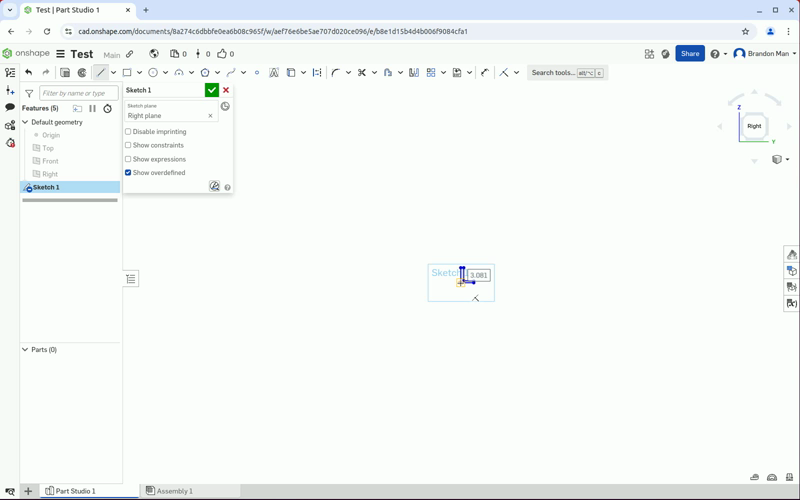
key(esc)
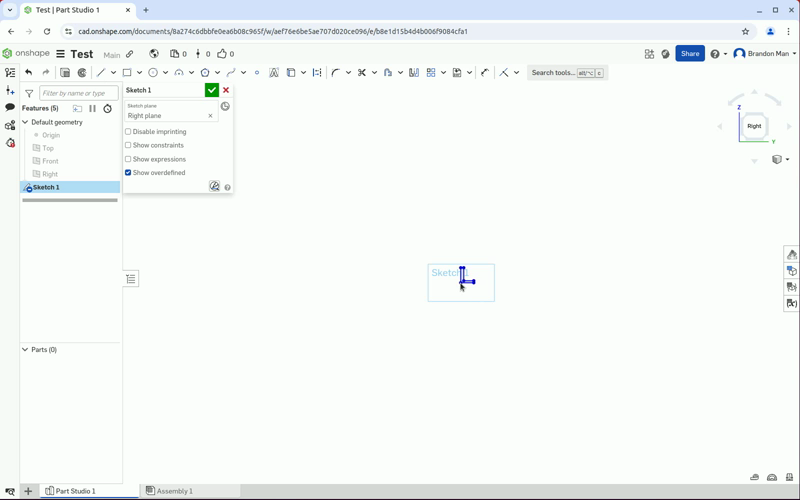
mouse_move(461, 271)
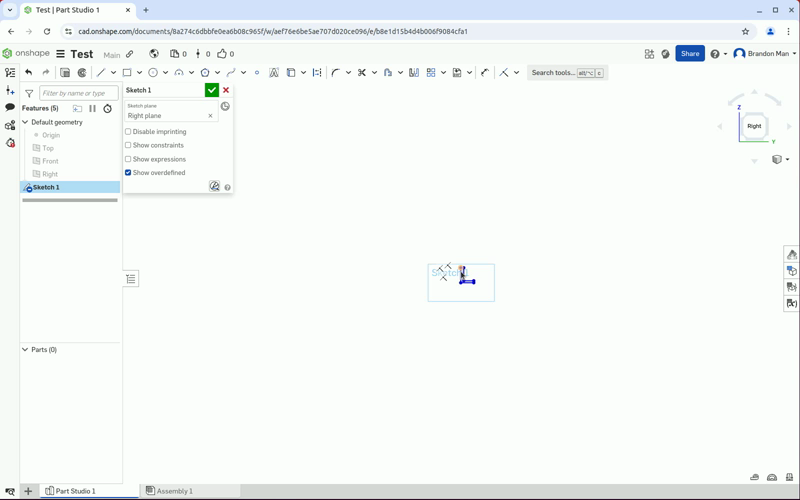
scroll(6)
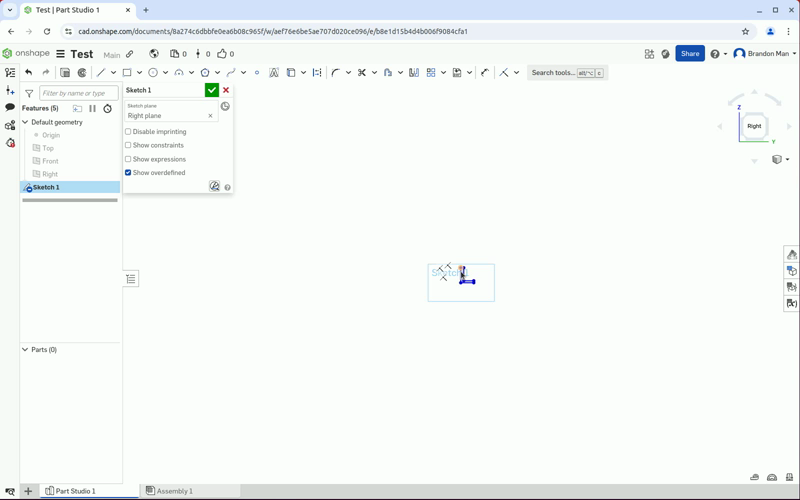
scroll(6)
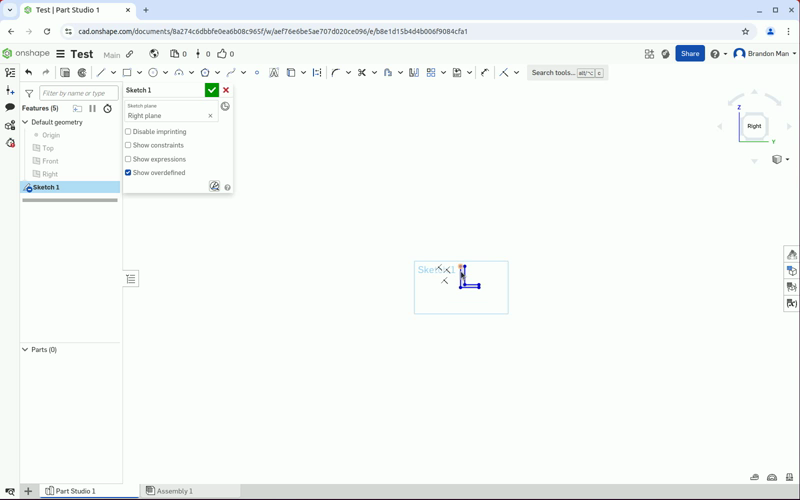
scroll(6)
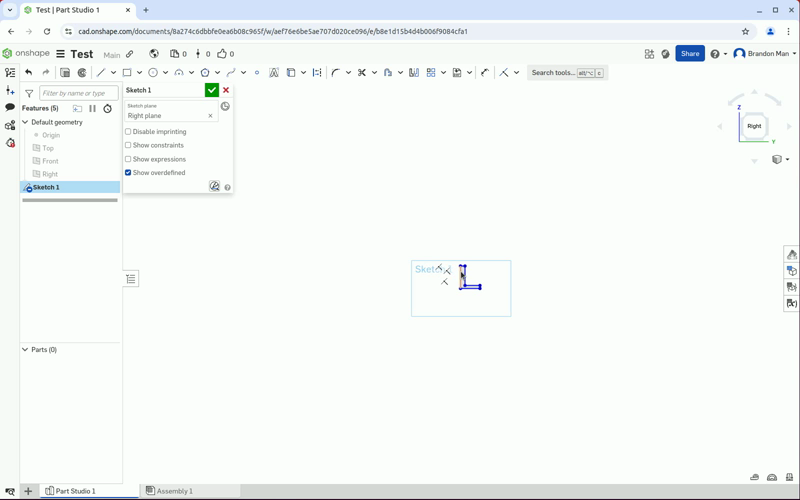
scroll(6)
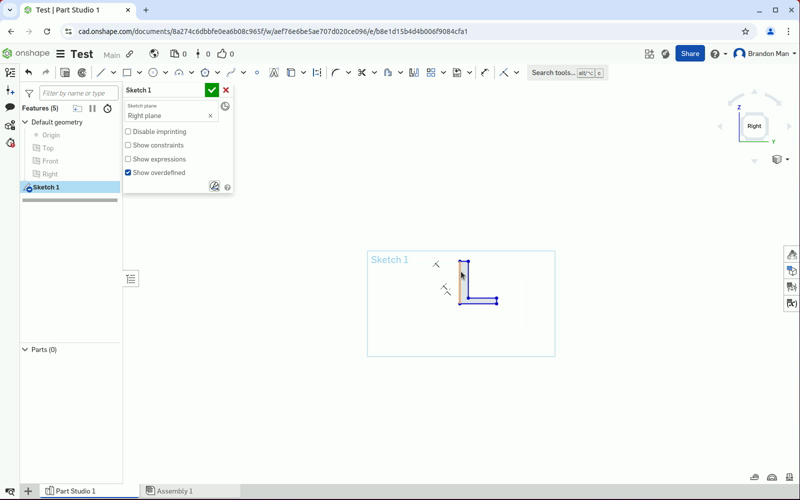
scroll(6)
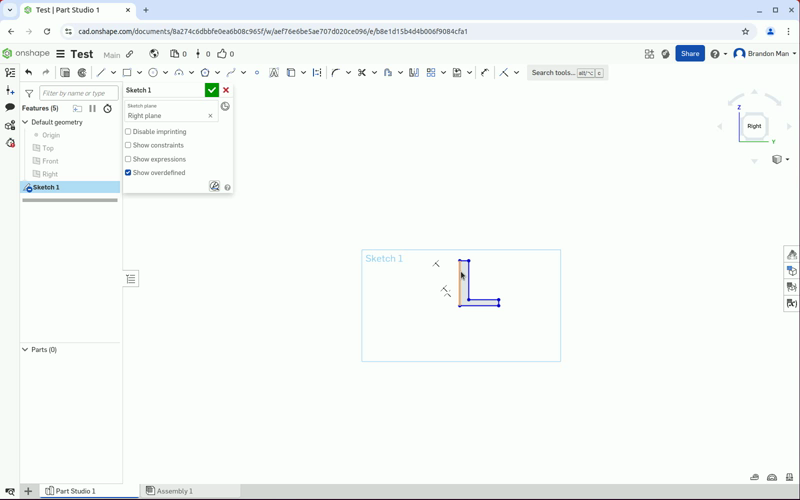
scroll(6)
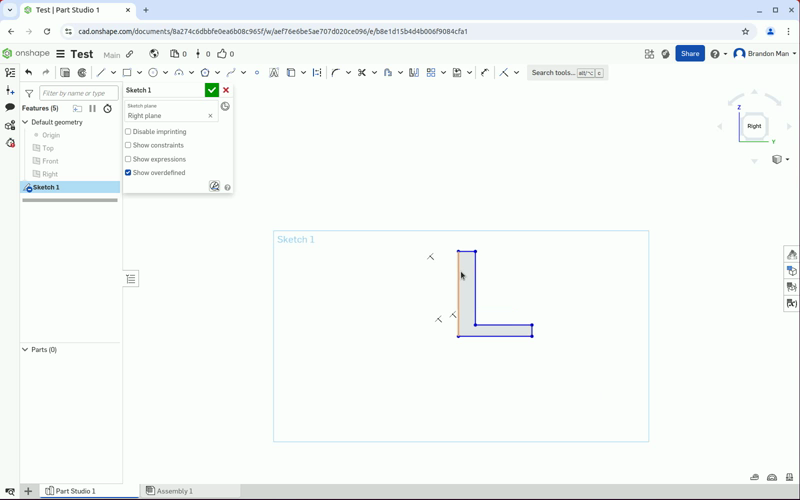
scroll(6)
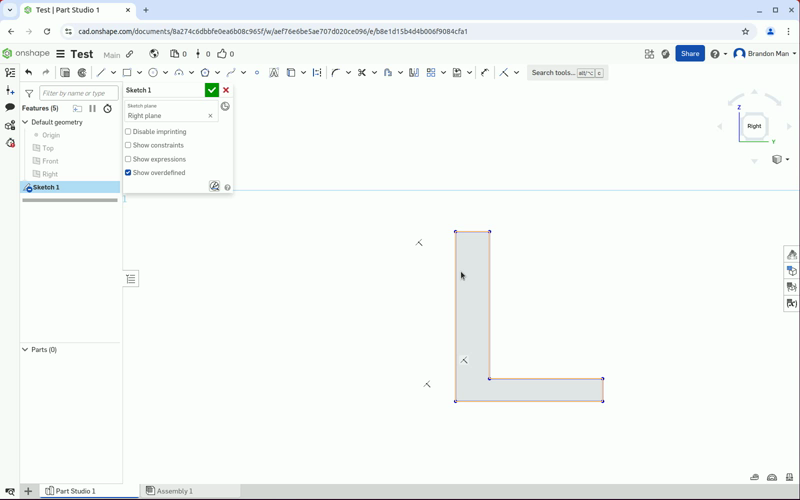
click(461, 271)
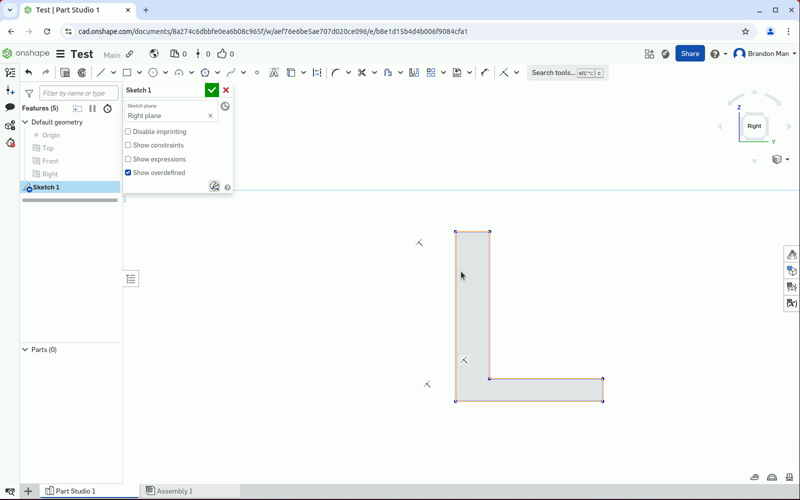
scroll(-6)
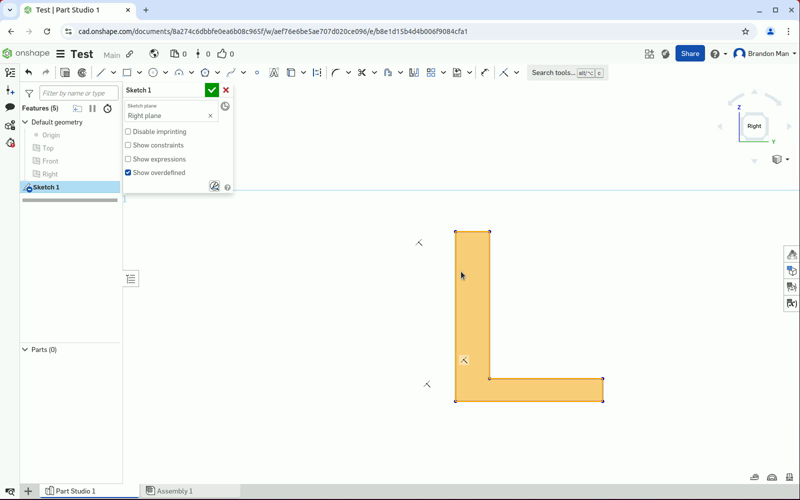
scroll(-6)
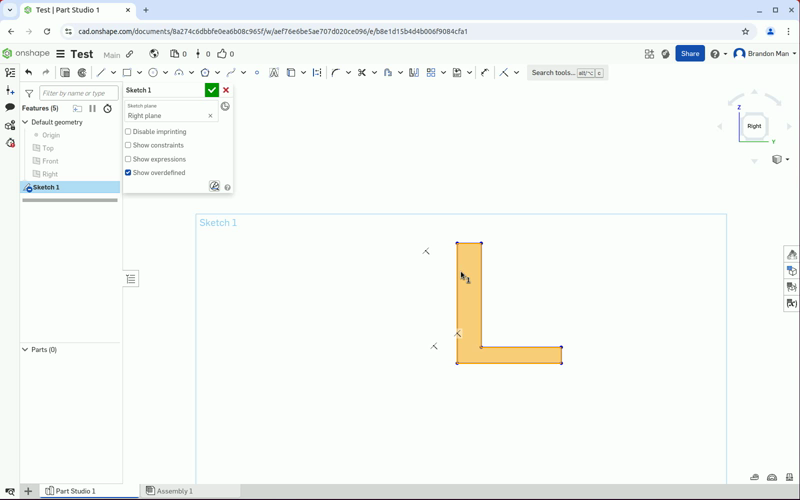
scroll(-6)
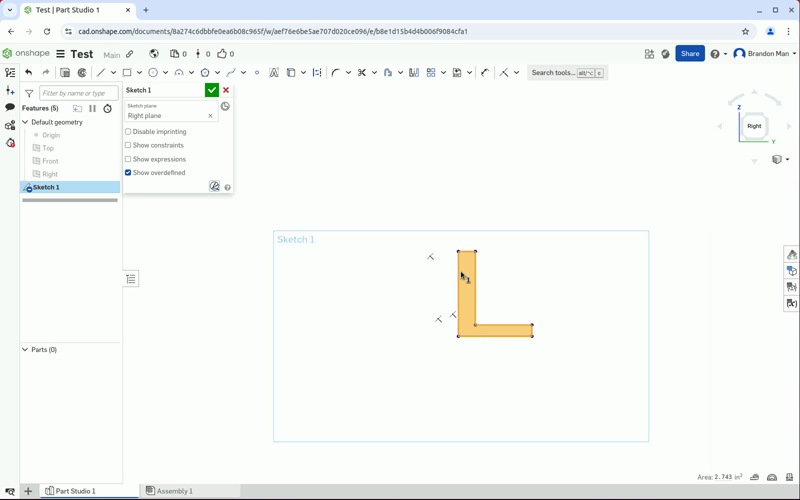
scroll(-6)
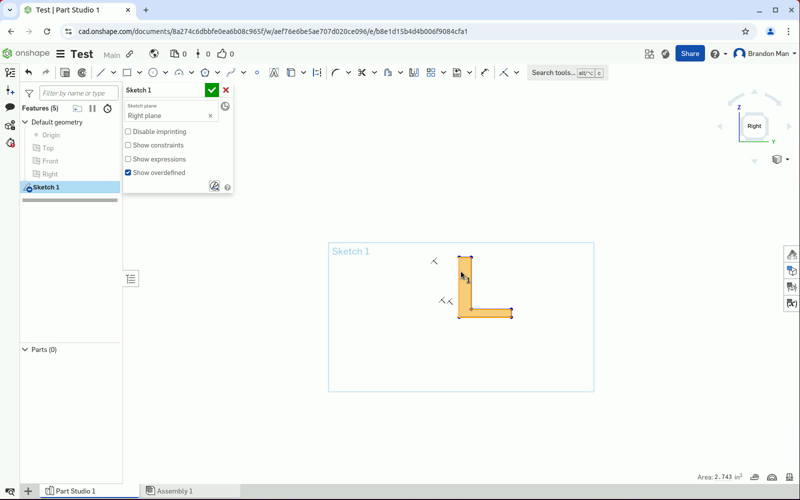
scroll(-6)
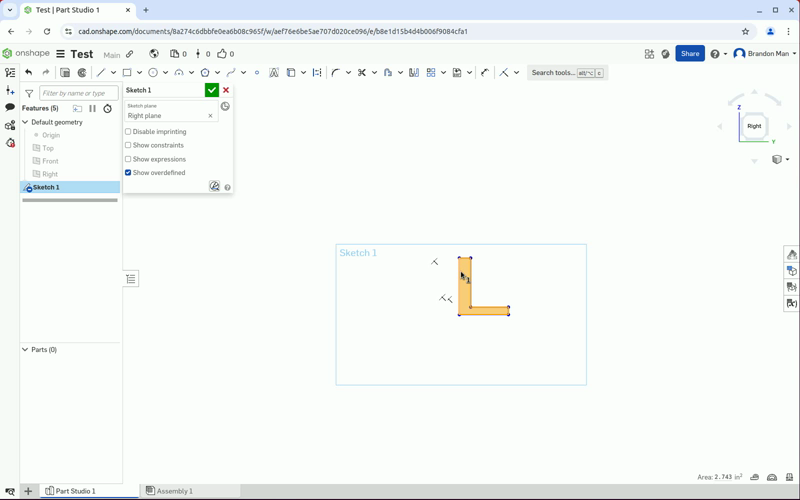
scroll(-6)
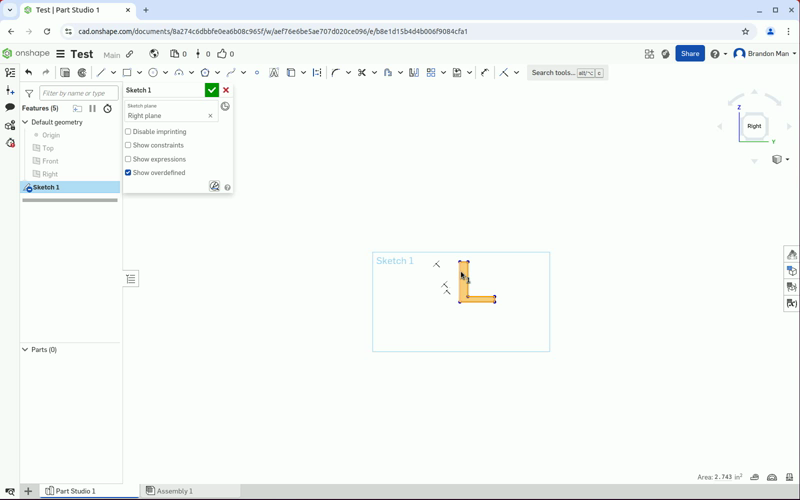
scroll(-6)
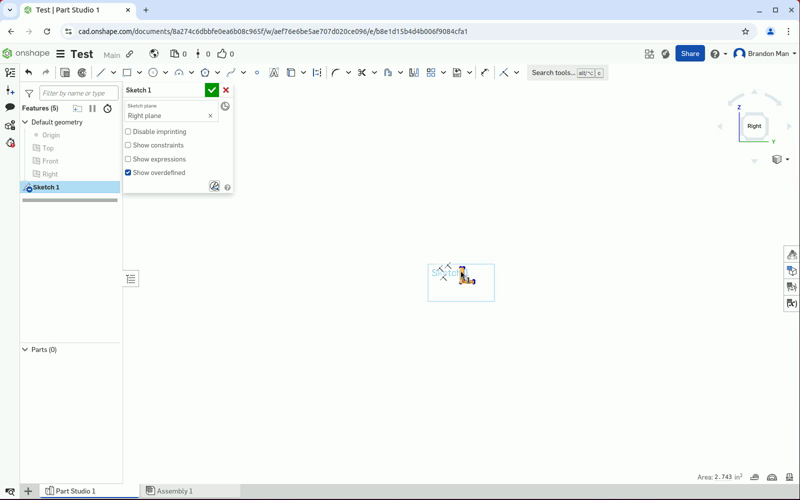
mouse_move(73, 352)
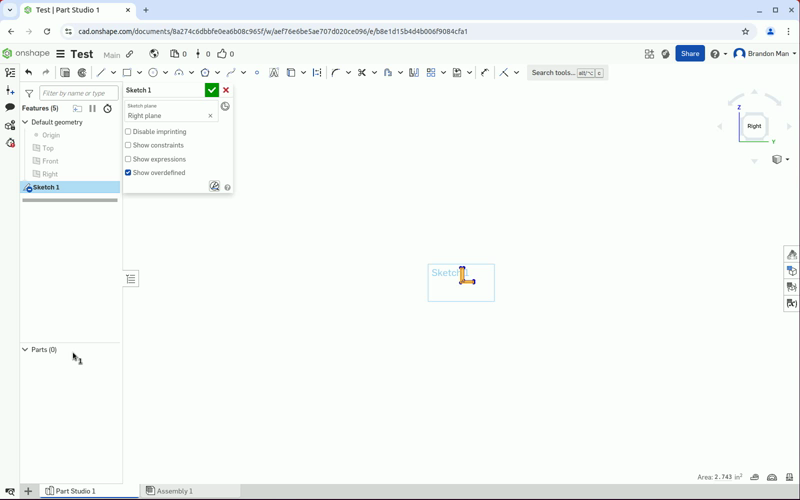
key(shift+y)
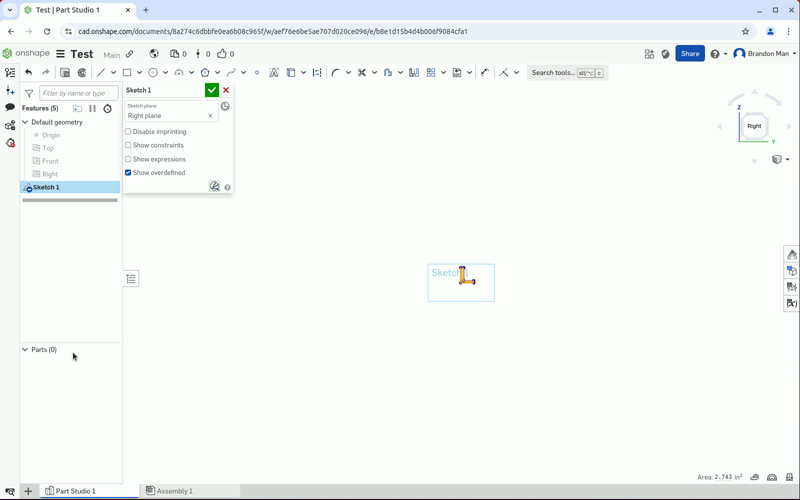
key(shift+e)
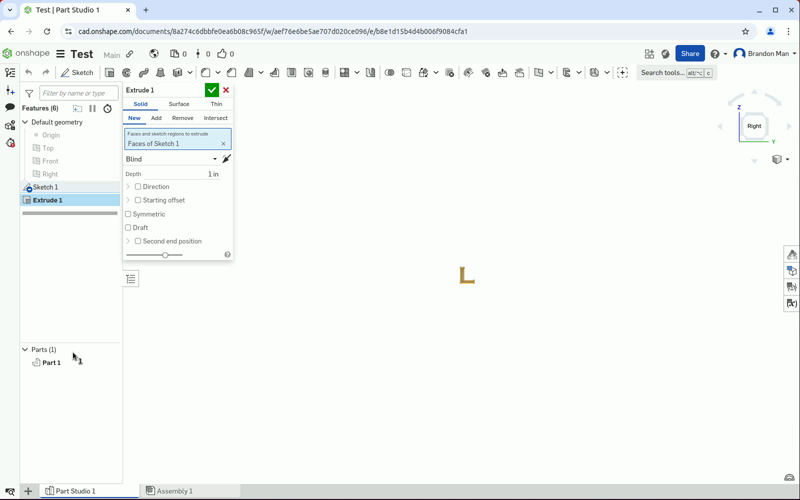
mouse_move(143, 106)
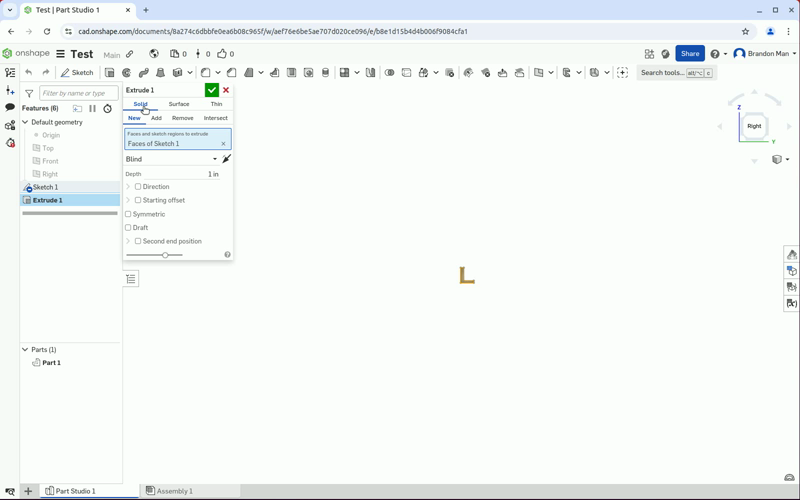
click(143, 106)
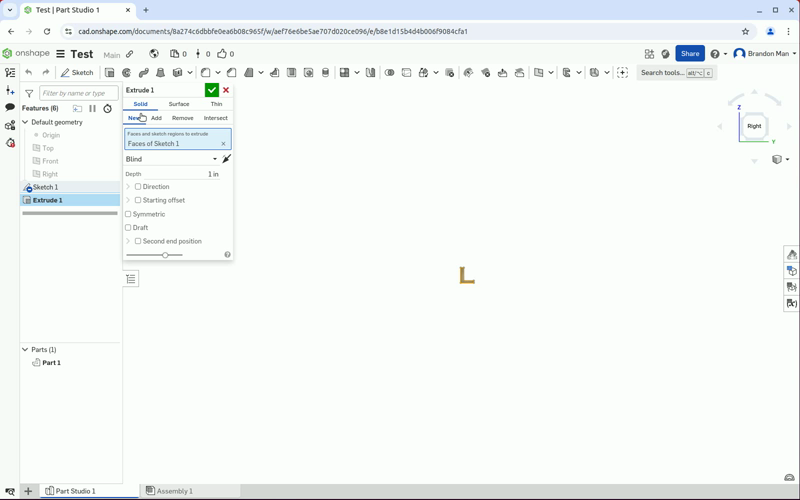
mouse_move(137, 120)
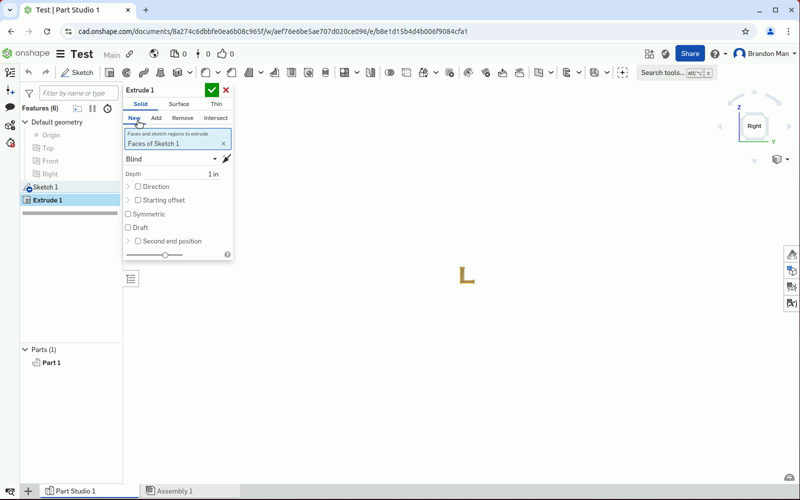
click(137, 120)
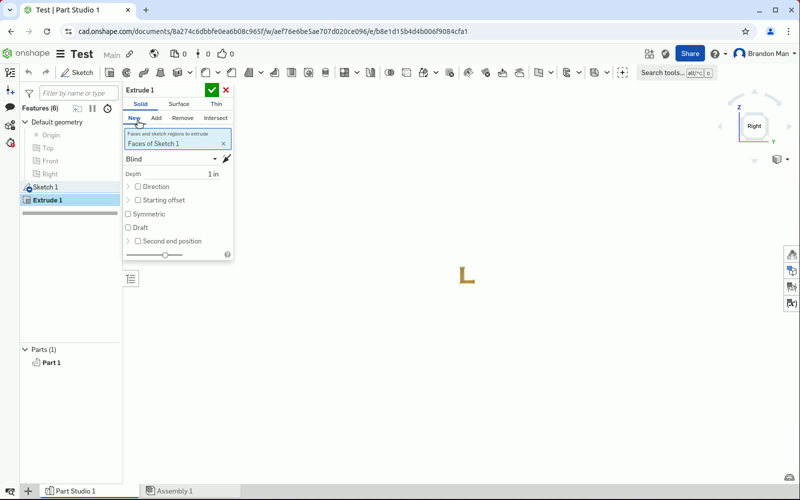
key(tab, 4)
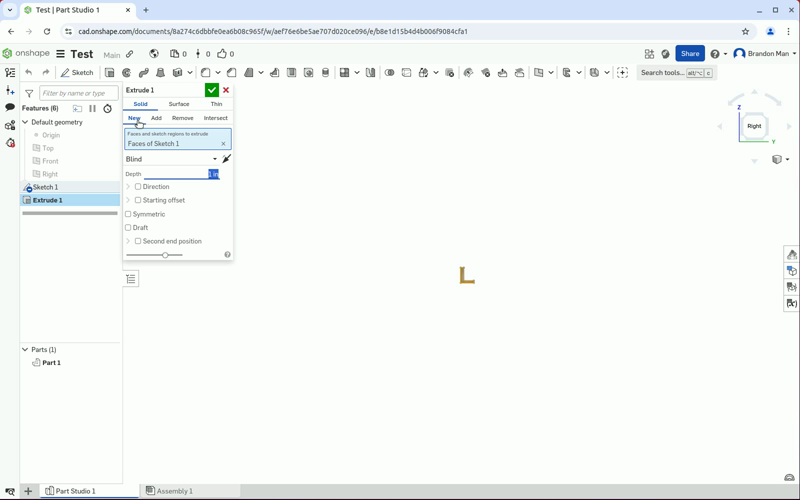
text(23.108)
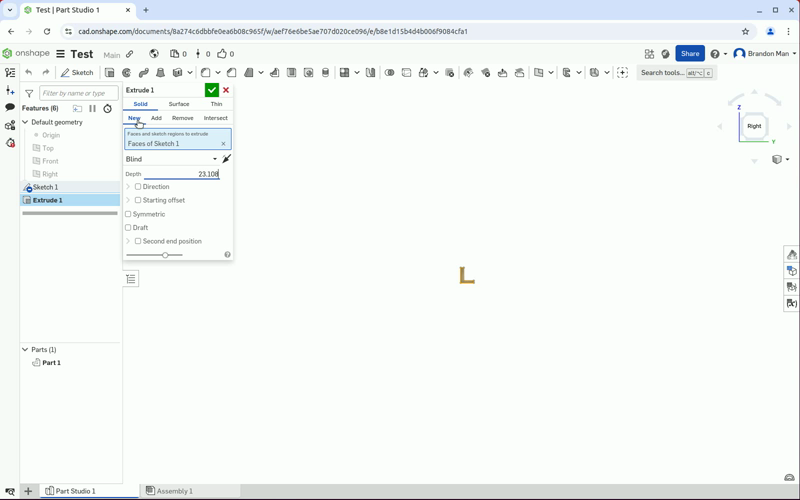
key(enter)
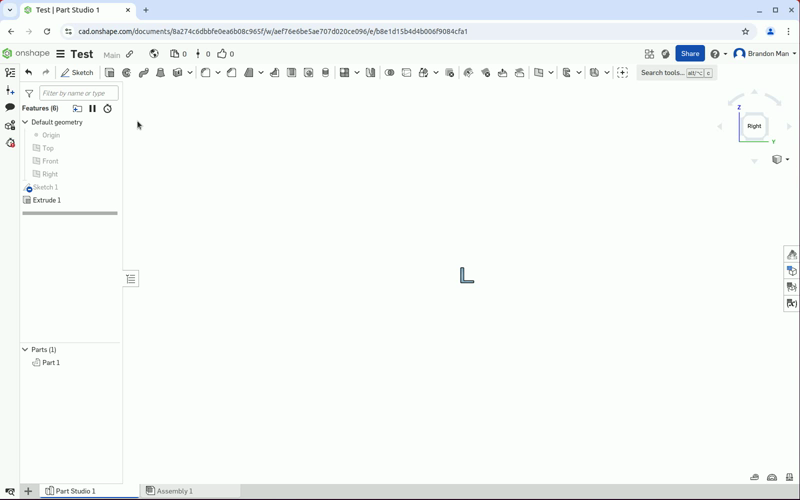
key(shift+h)
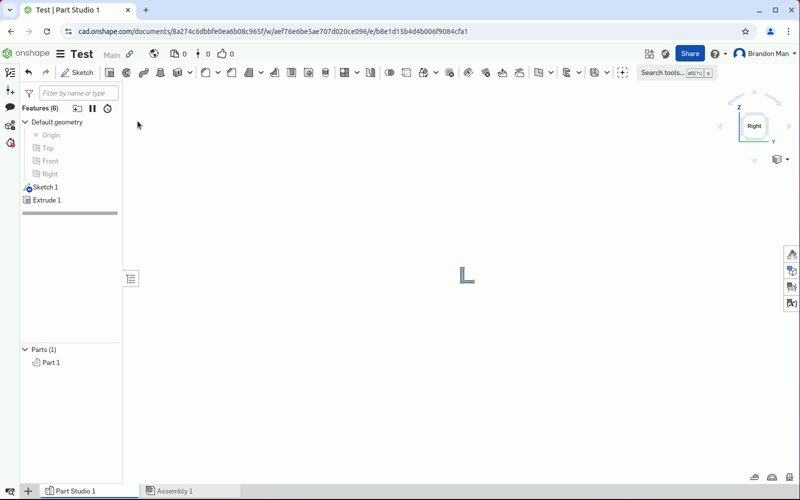
key(shift+h)
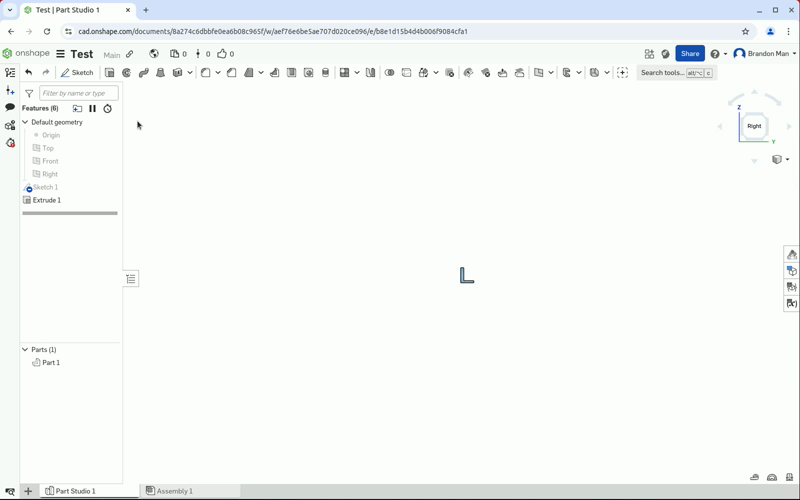
mouse_move(73, 189)
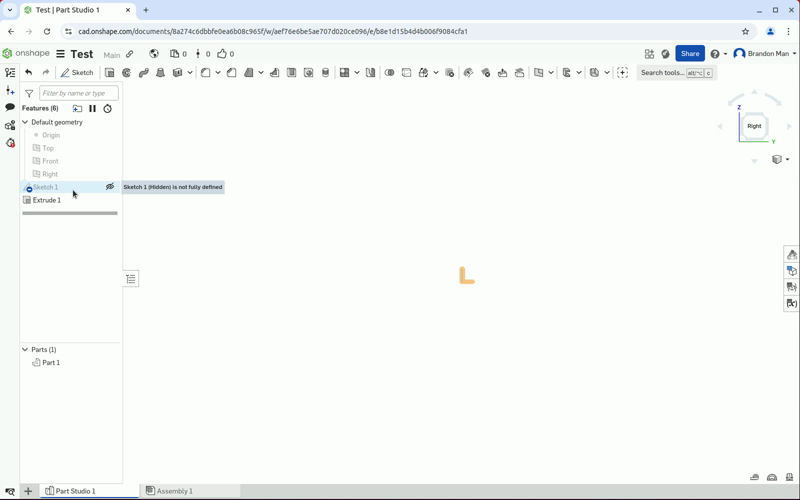
click(73, 189)
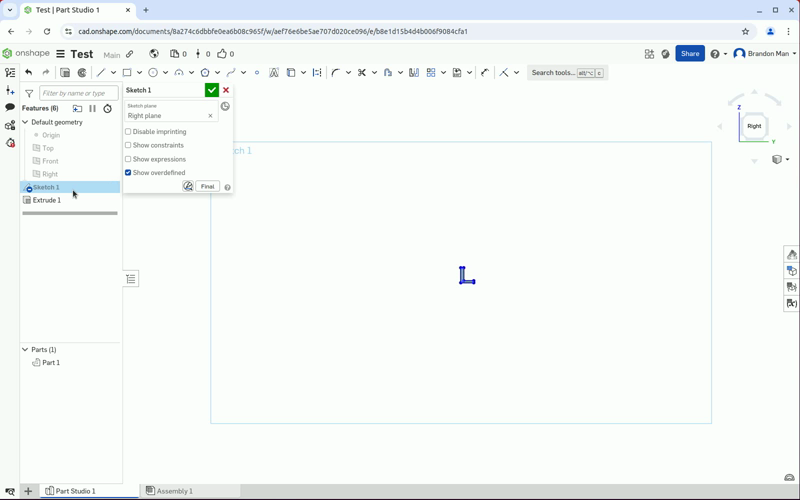
mouse_move(229, 92)
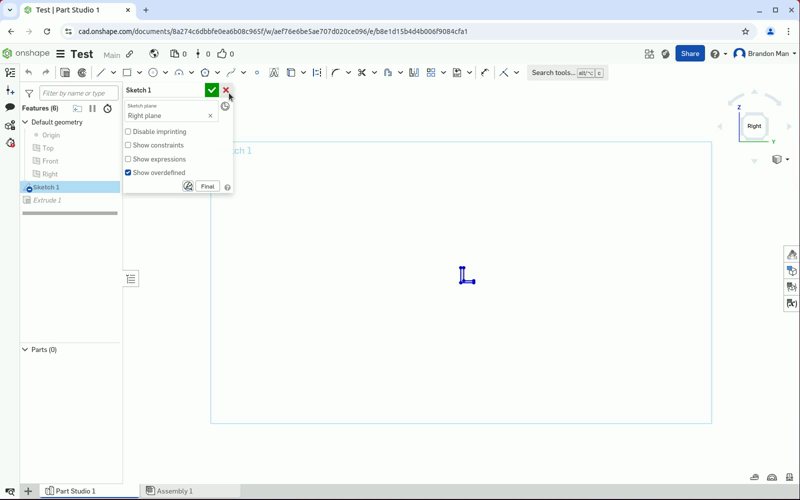
click(229, 92)
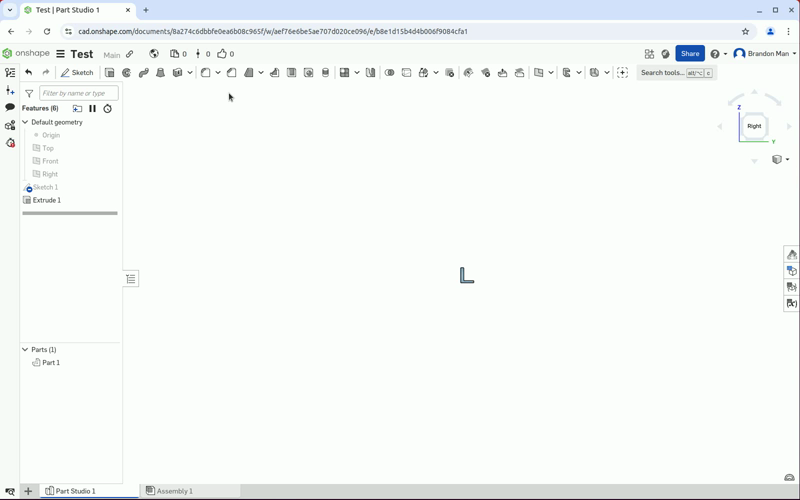
mouse_move(73, 352)
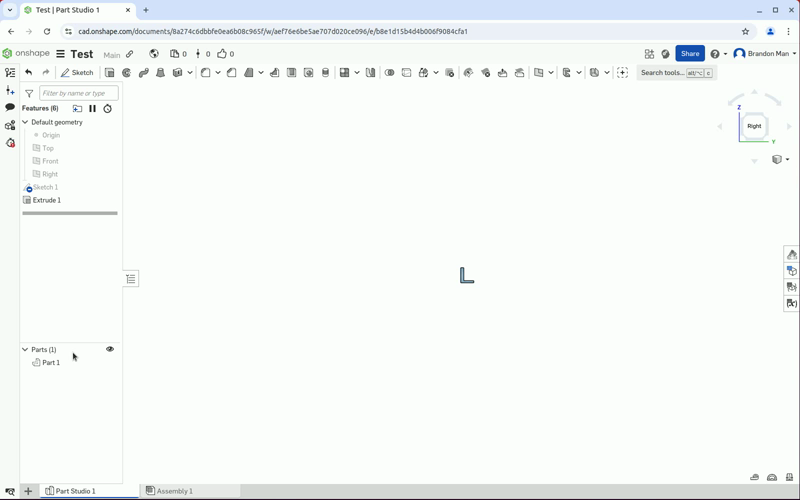
key(y)
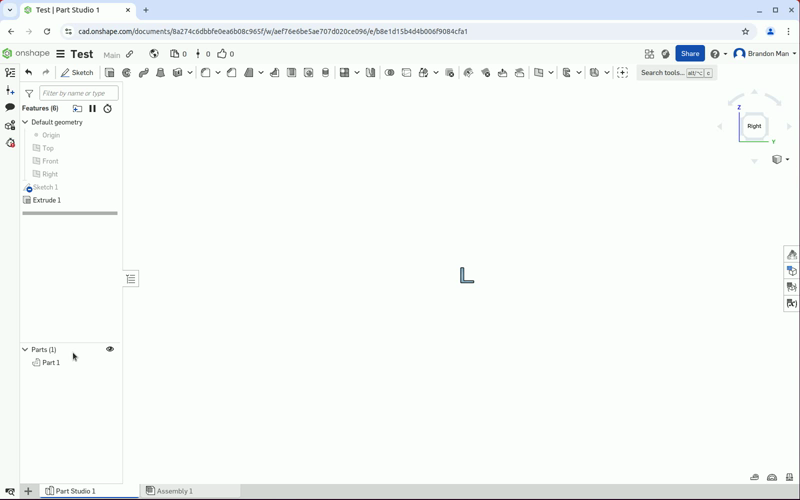
key(shift+p)
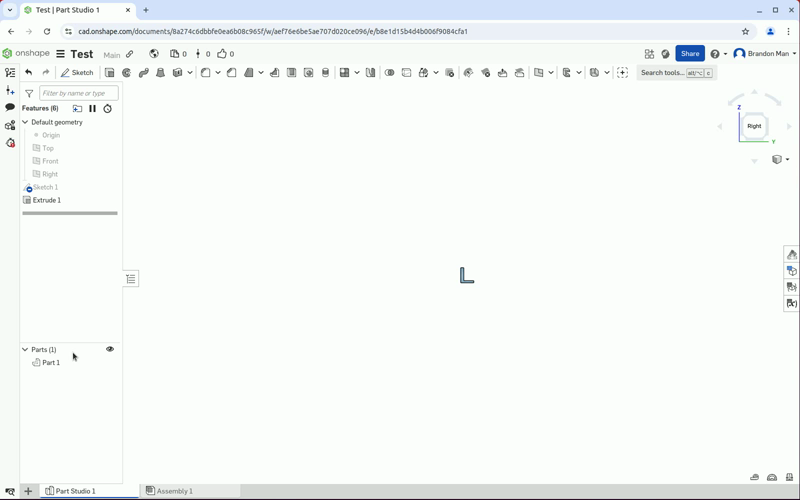
key(space)
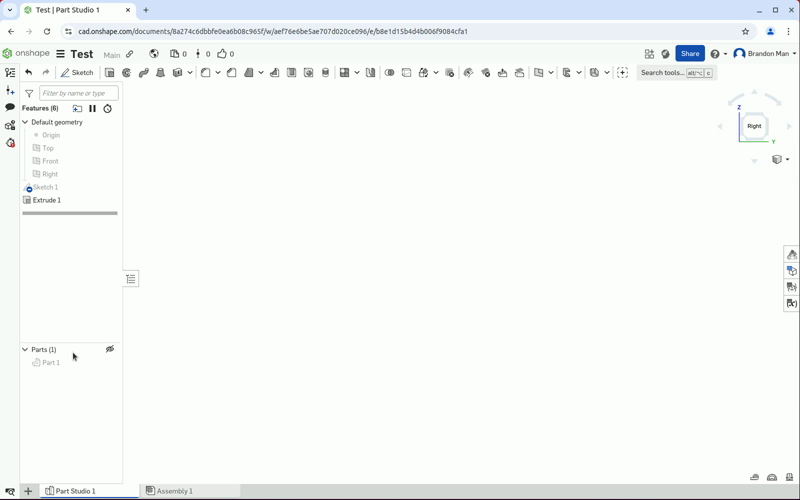
key_down(shift)
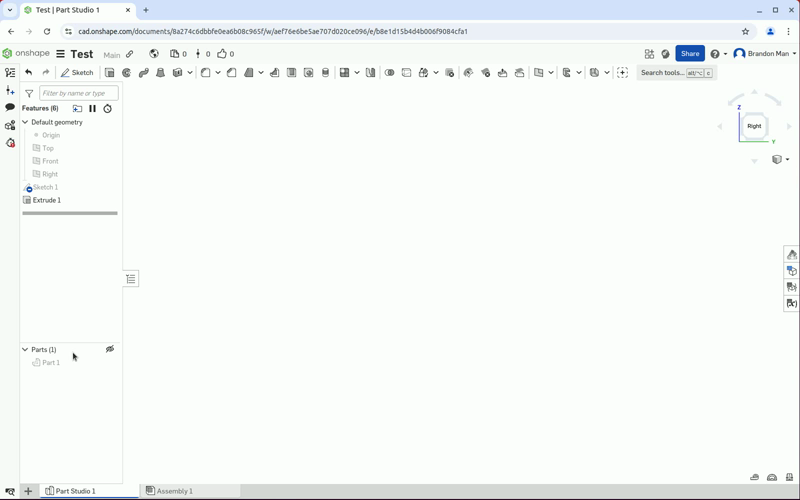
key(right)
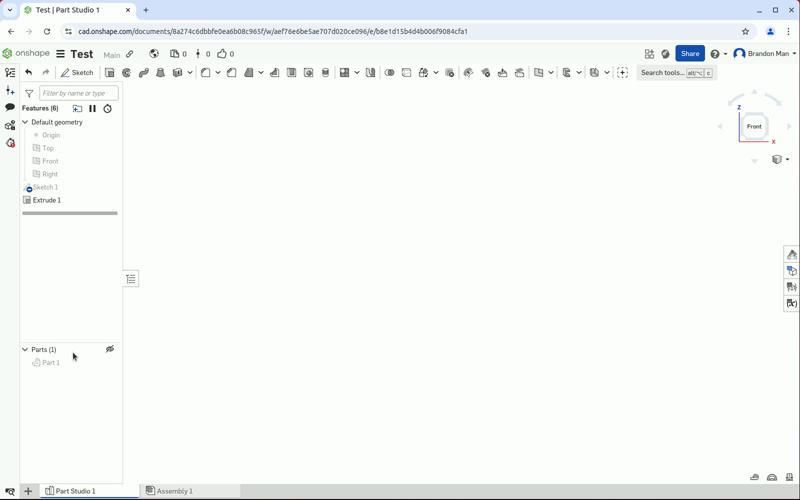
key_up(shift)
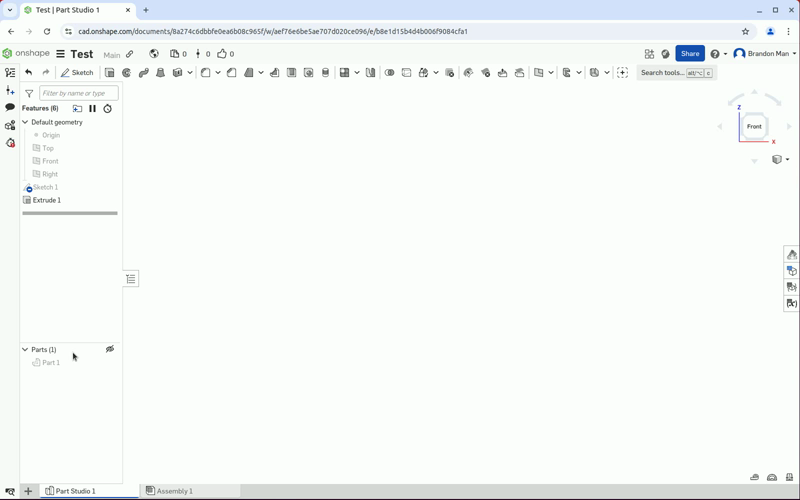
key(space)
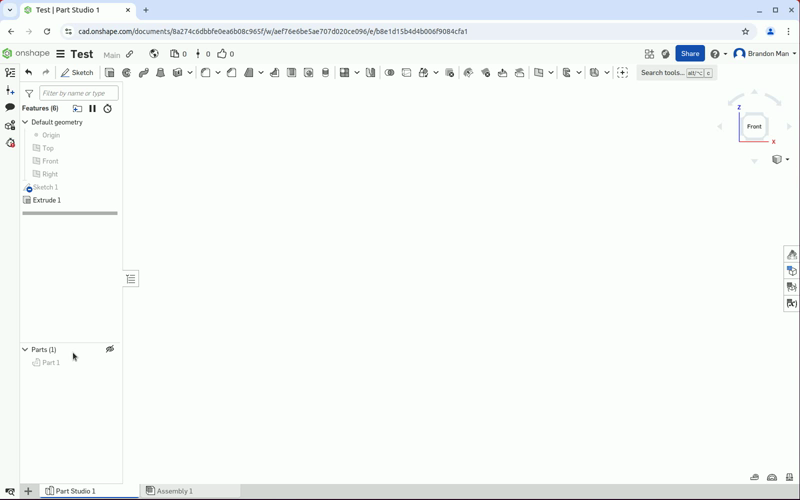
key_down(shift)
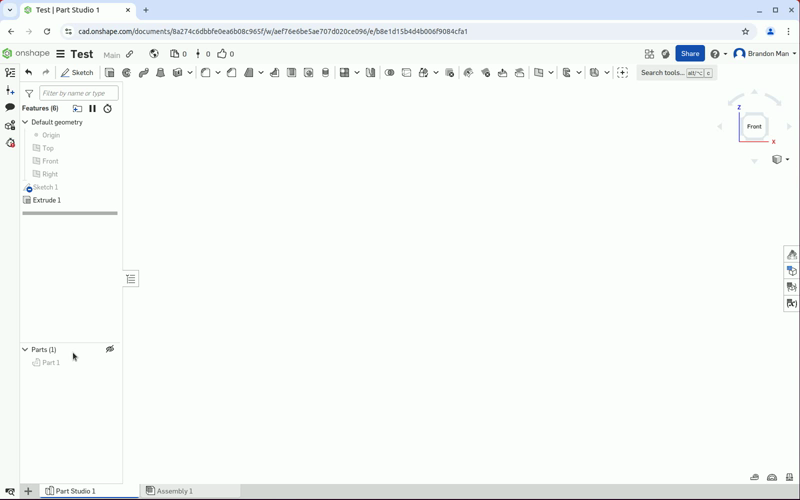
key(down)
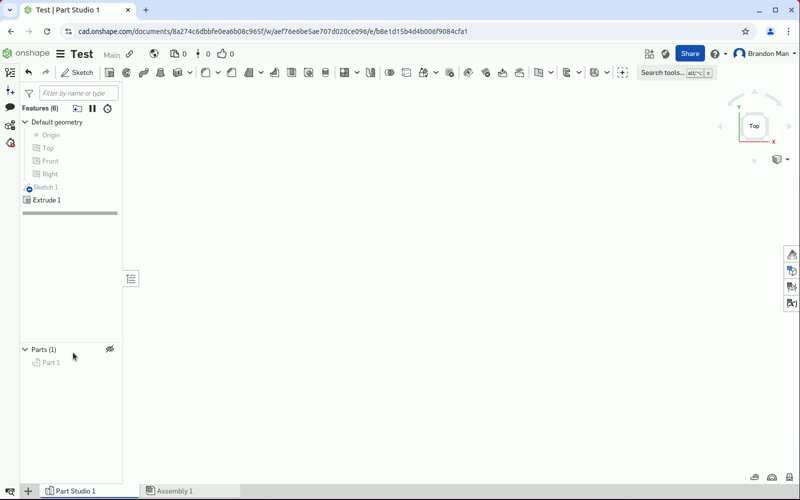
key_up(shift)
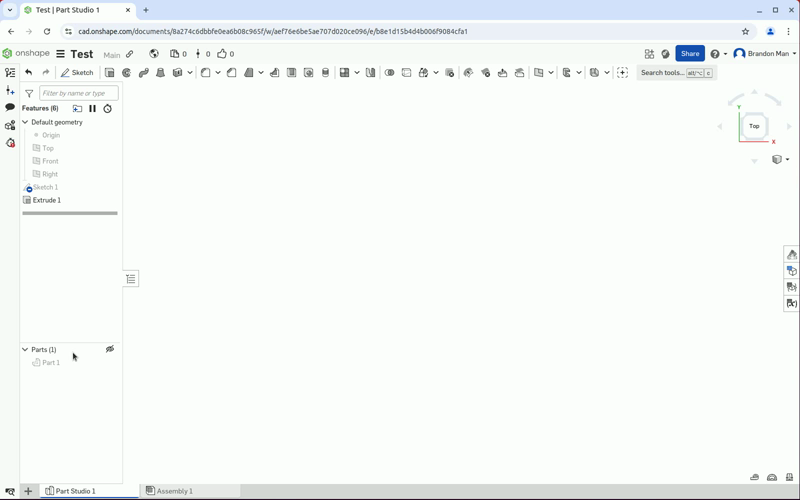
mouse_move(73, 352)
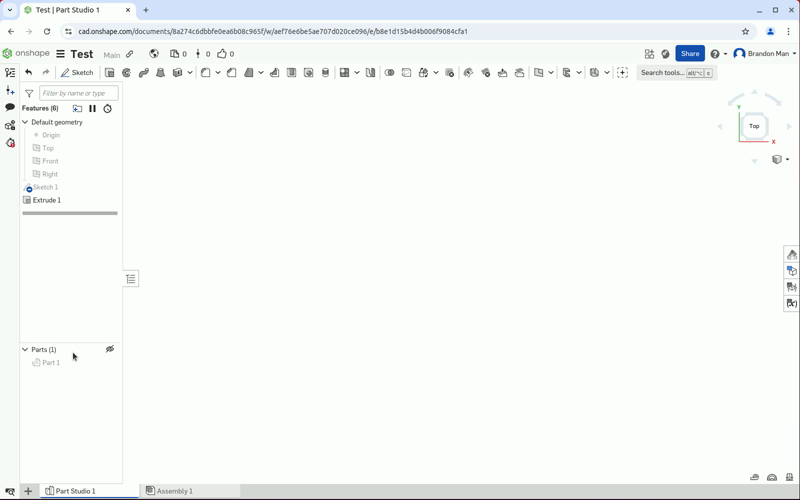
key(shift+y)
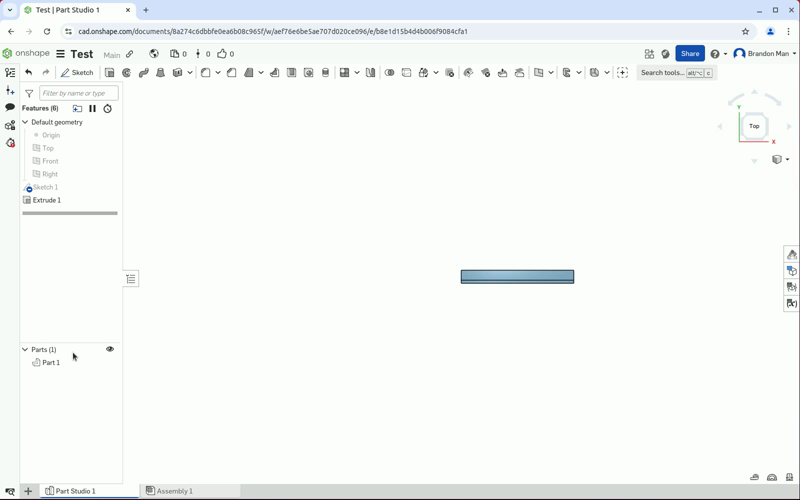
mouse_move(541, 75)
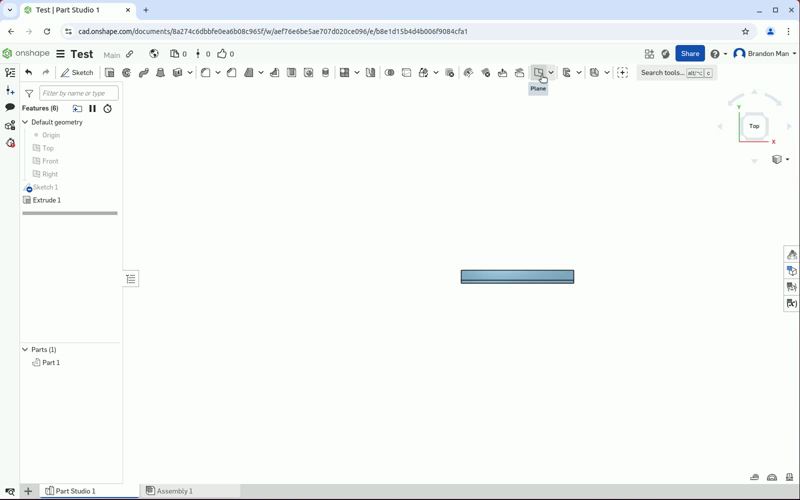
click(541, 75)
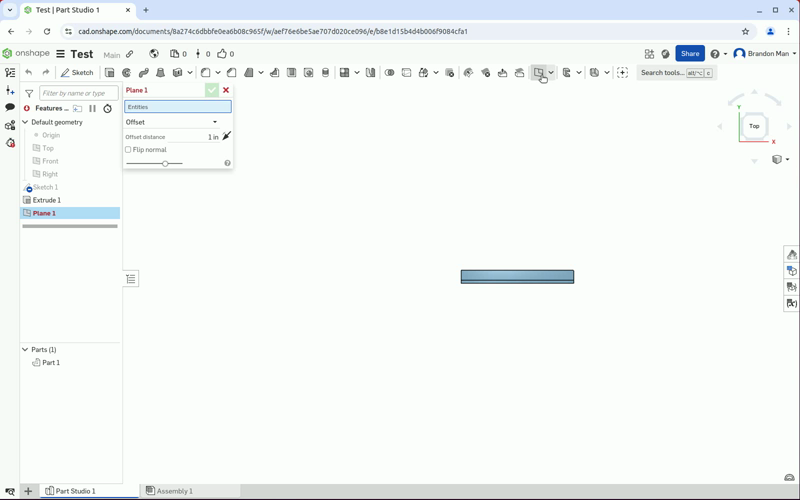
mouse_move(73, 150)
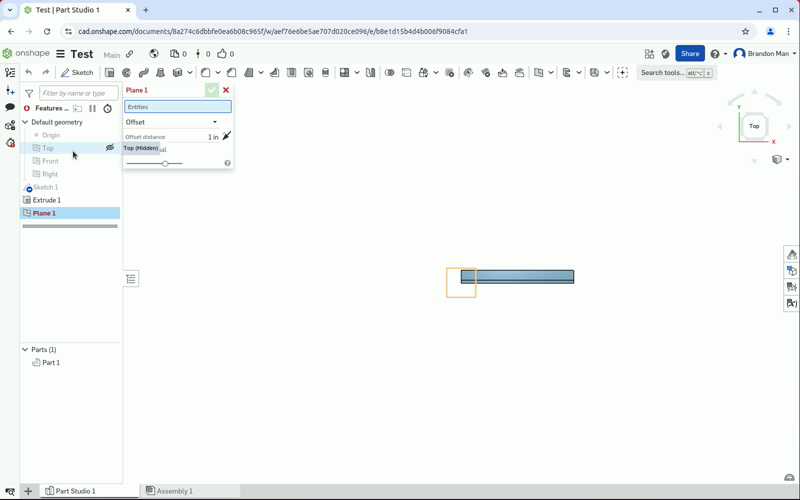
click(73, 150)
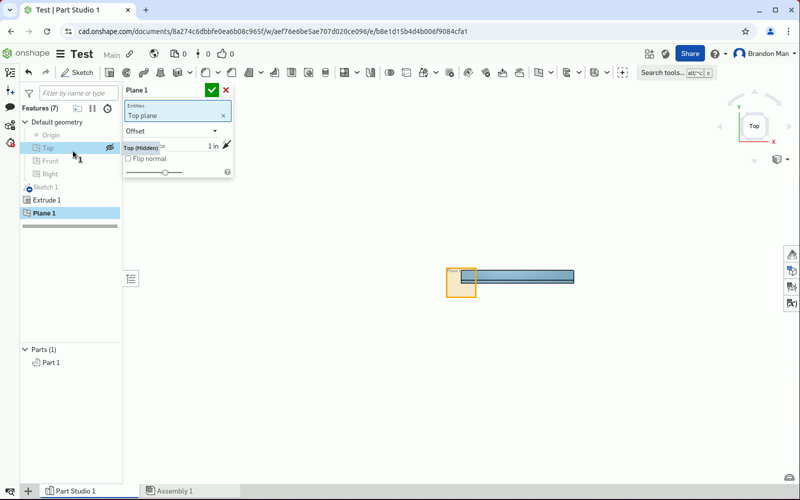
key(tab, 2)
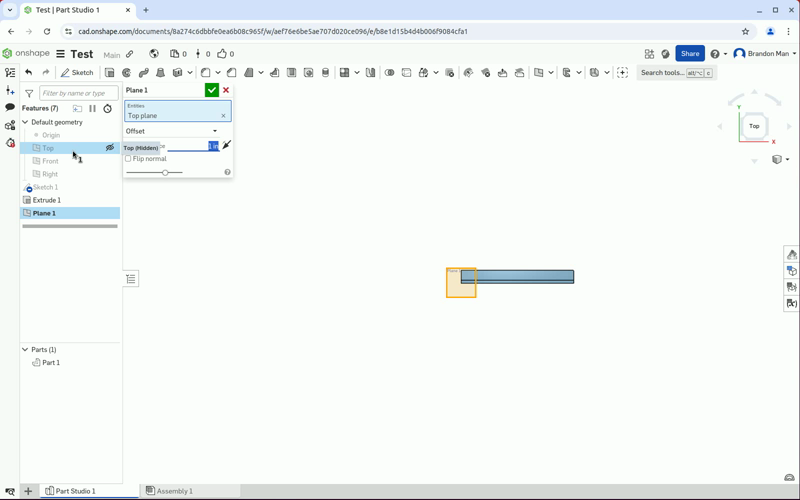
text(0.493)
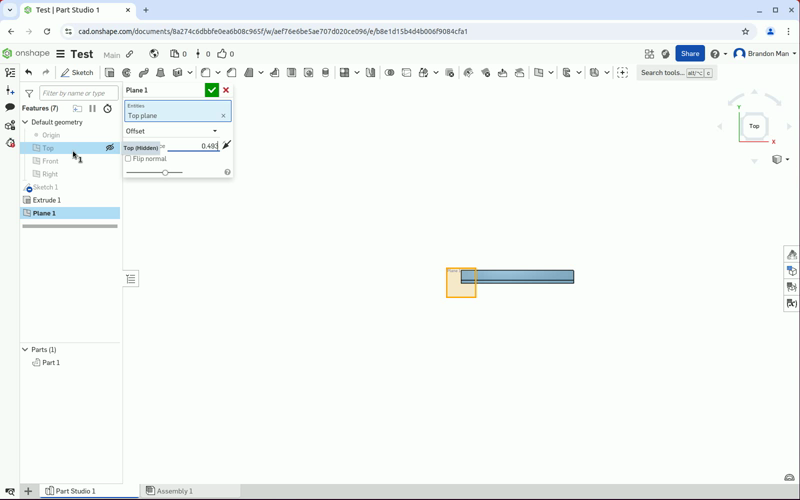
key(enter, 2)
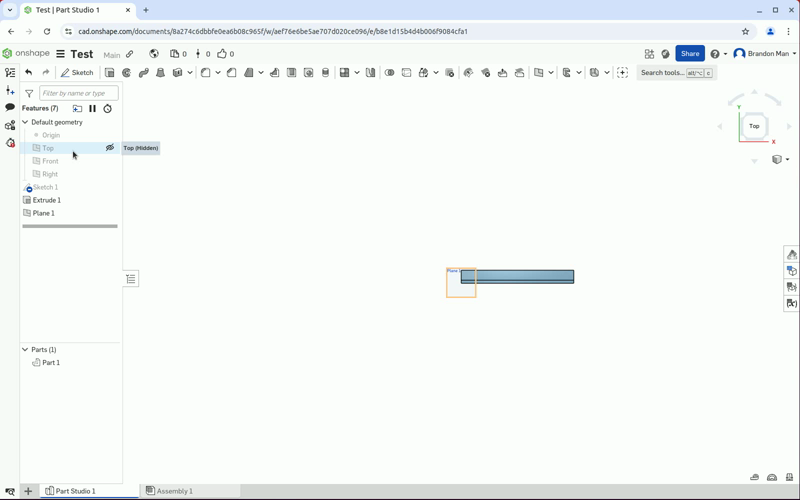
key(shift+s)
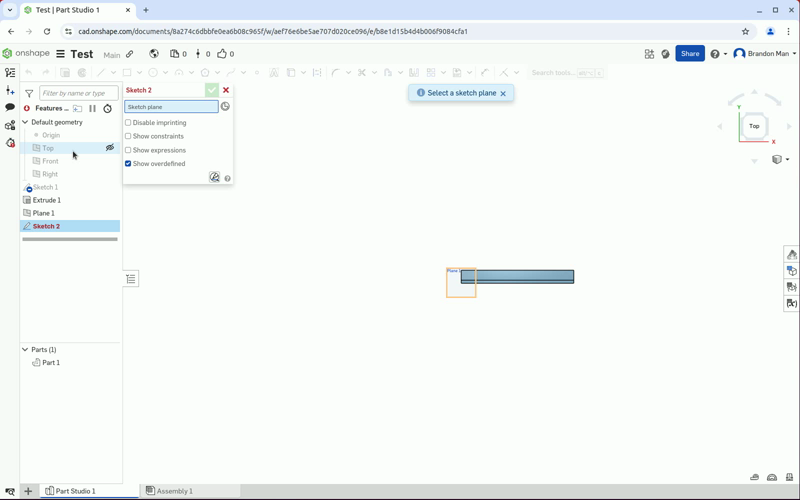
mouse_move(73, 215)
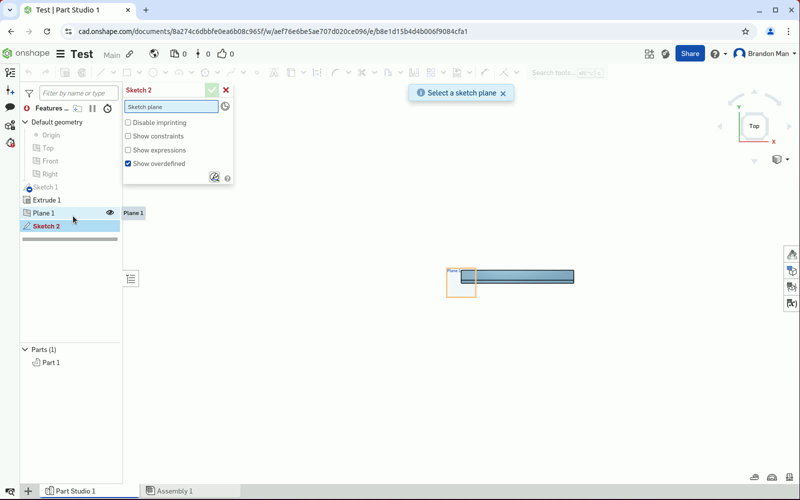
click(73, 215)
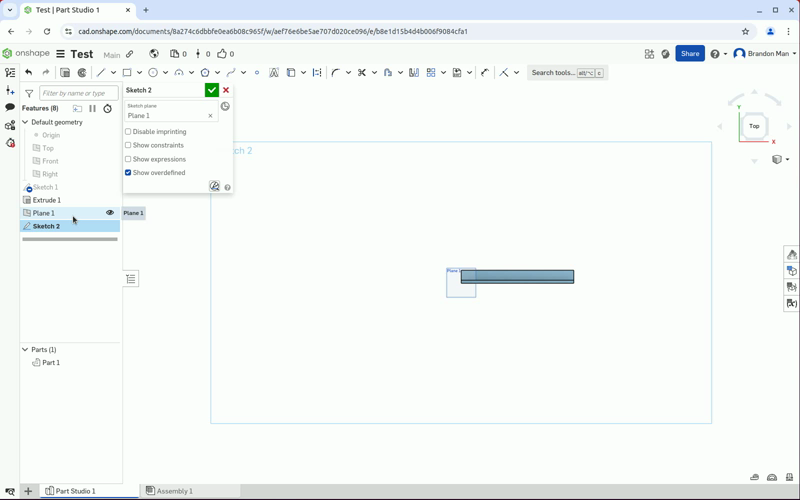
mouse_move(73, 352)
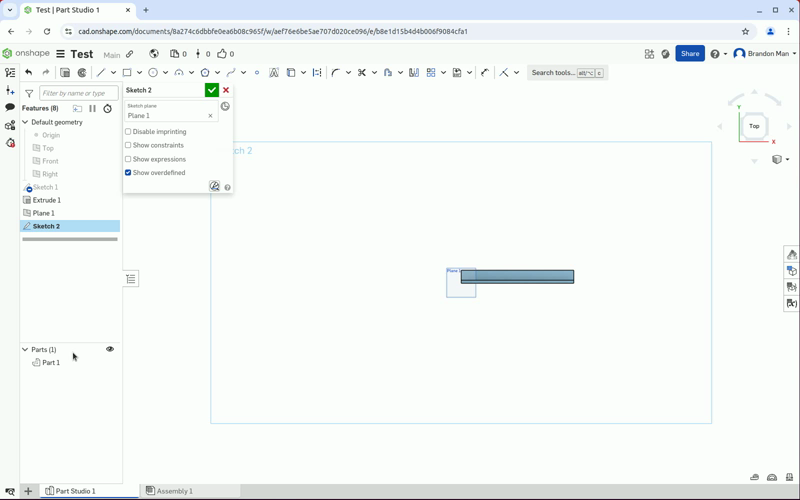
key(y)
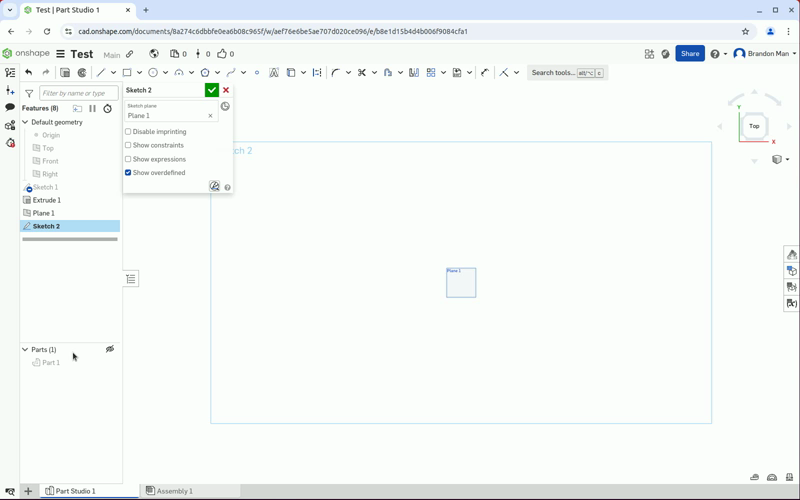
key(c)
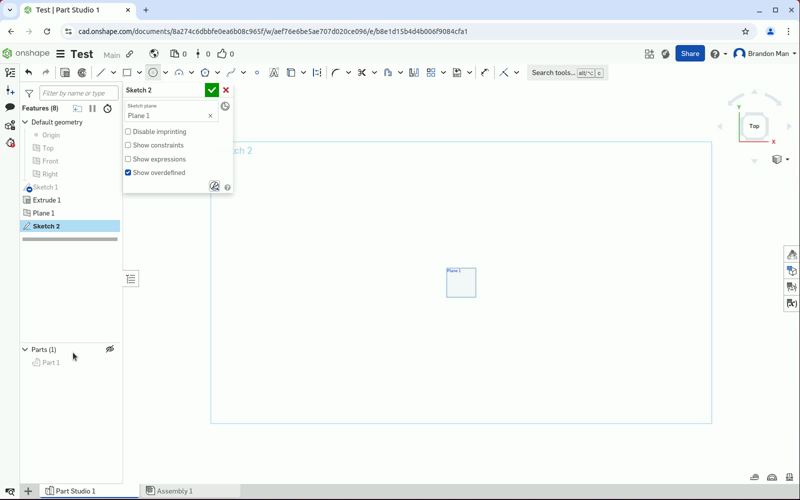
key_down(shift)
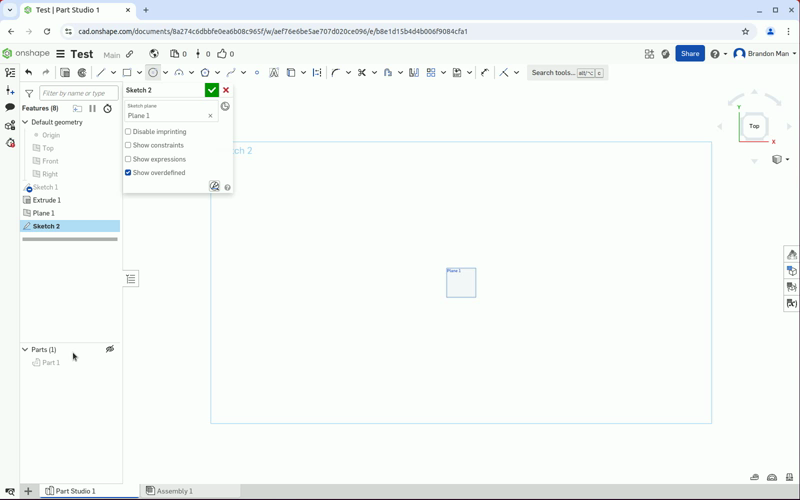
mouse_move(556, 275)
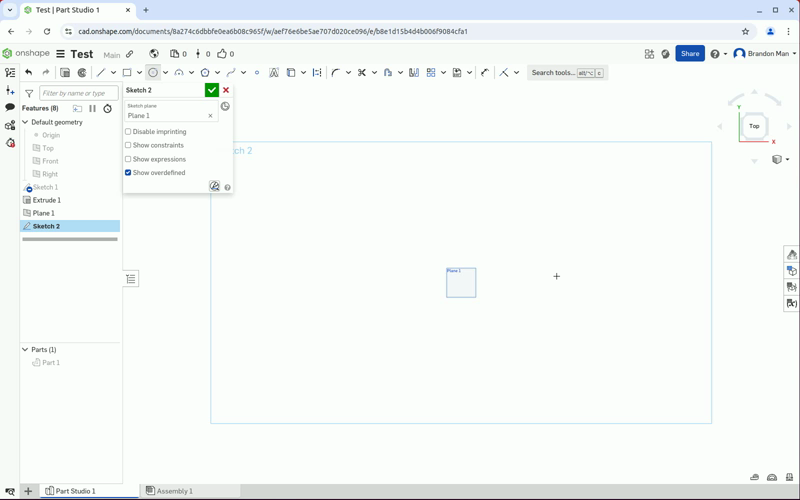
click(556, 275)
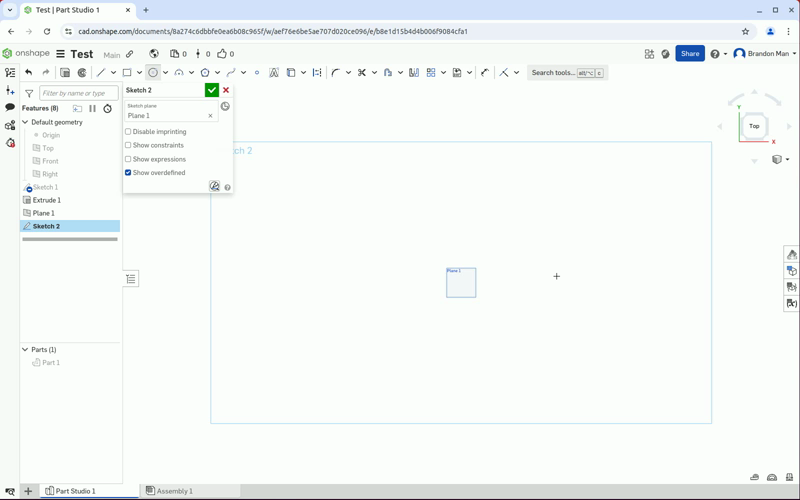
key_up(shift)
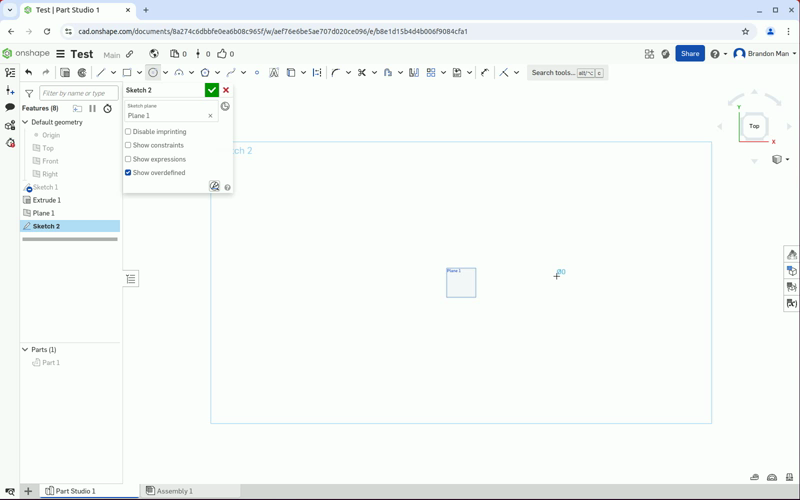
mouse_move(559, 275)
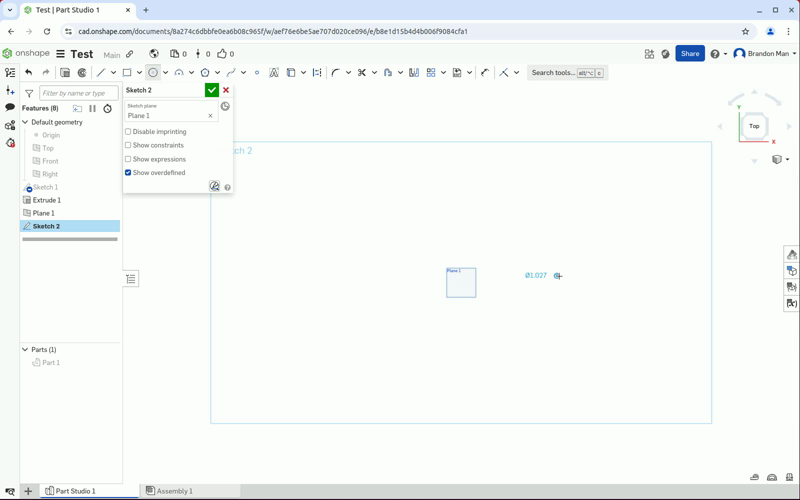
scroll(6)
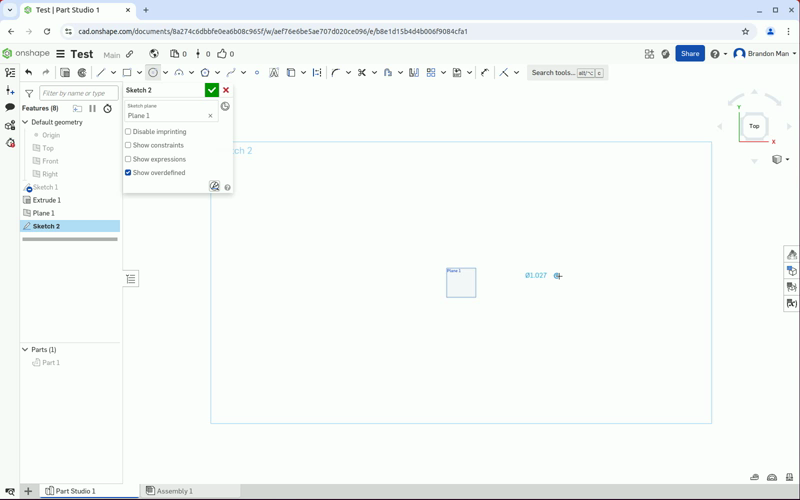
scroll(6)
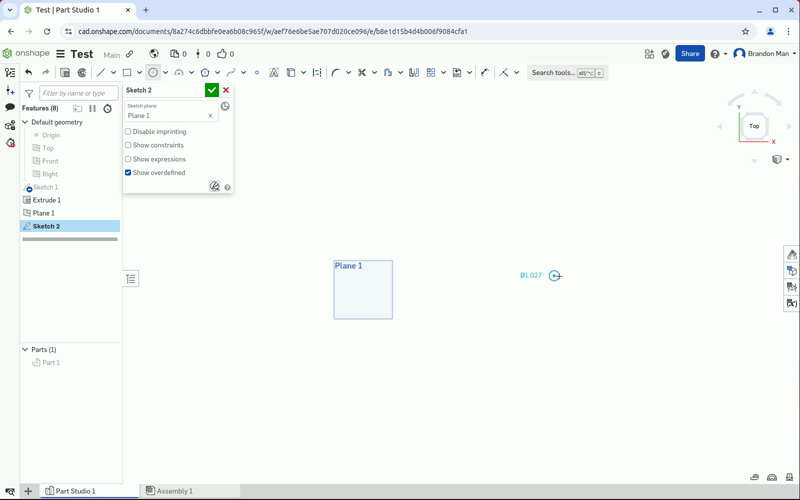
scroll(6)
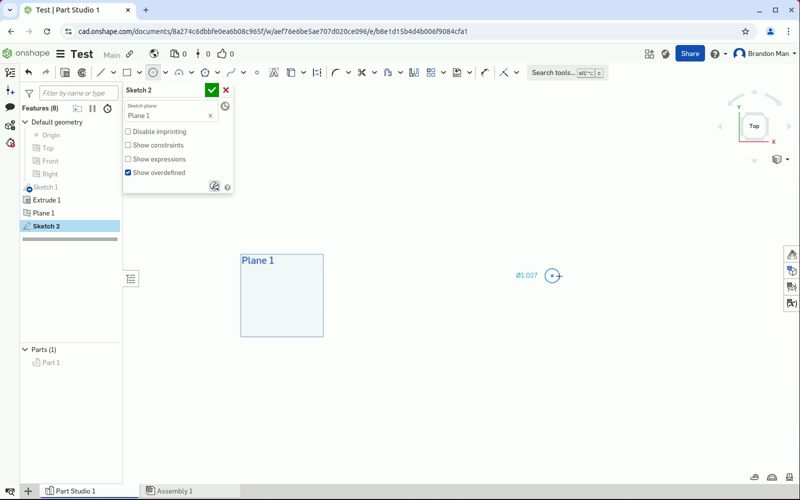
scroll(6)
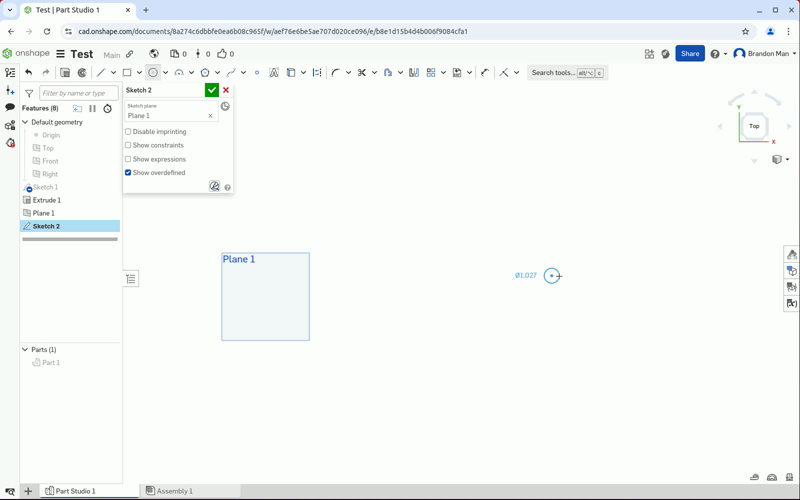
scroll(6)
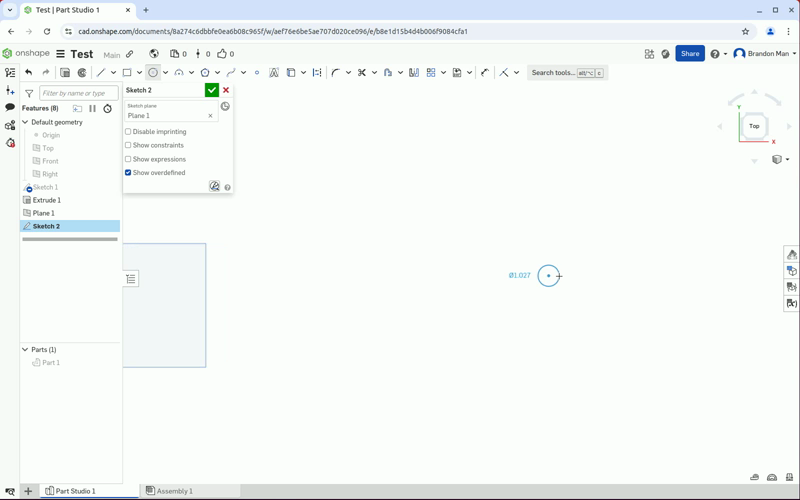
scroll(6)
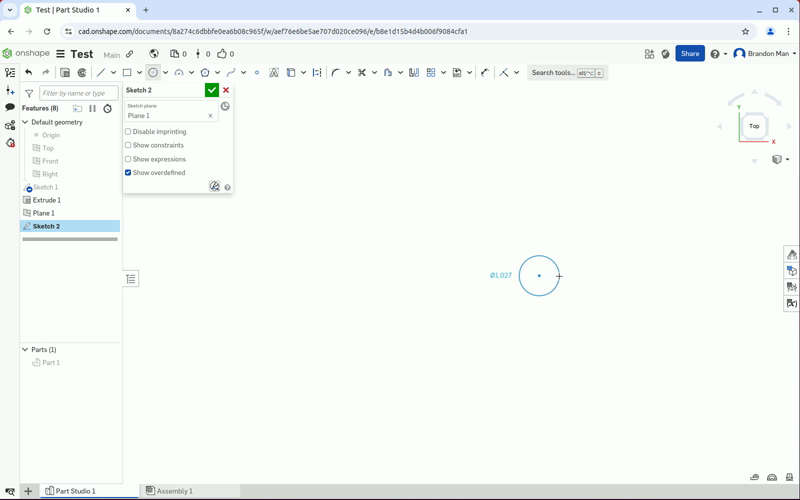
scroll(6)
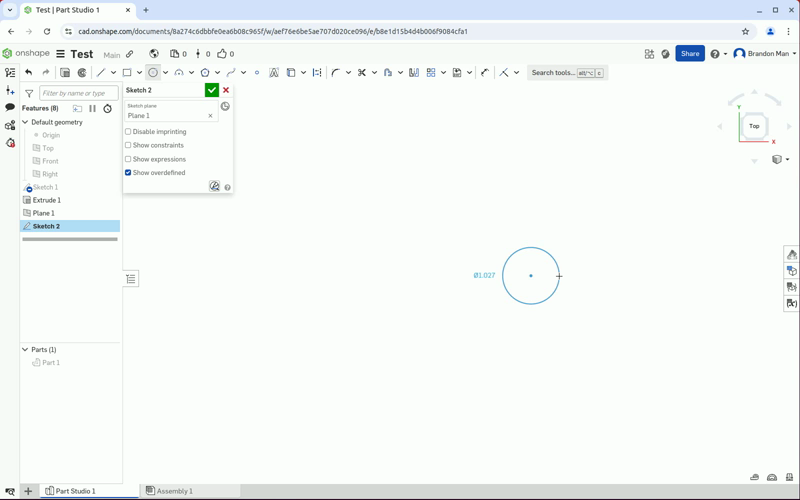
click(559, 275)
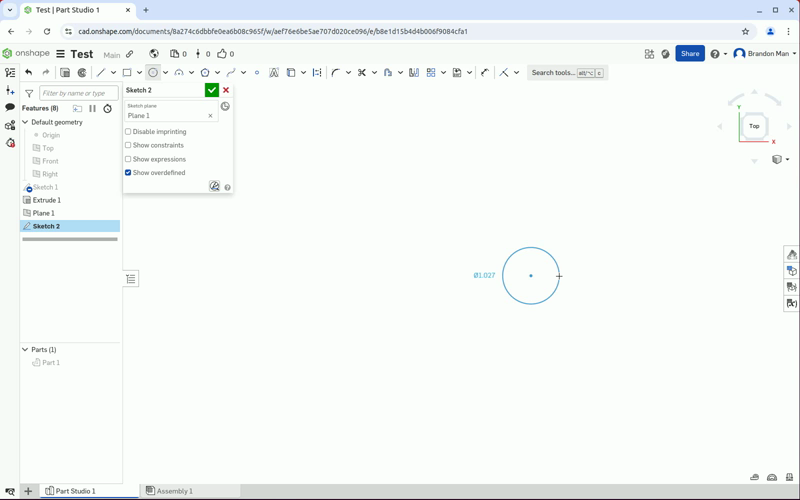
scroll(-6)
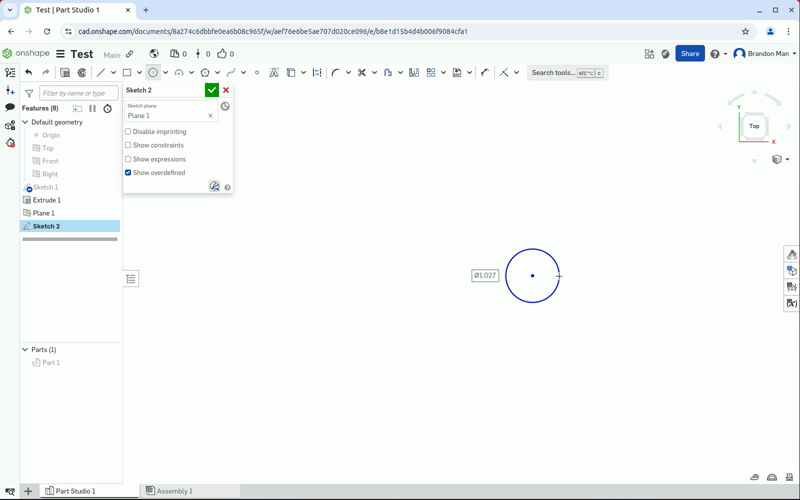
scroll(-6)
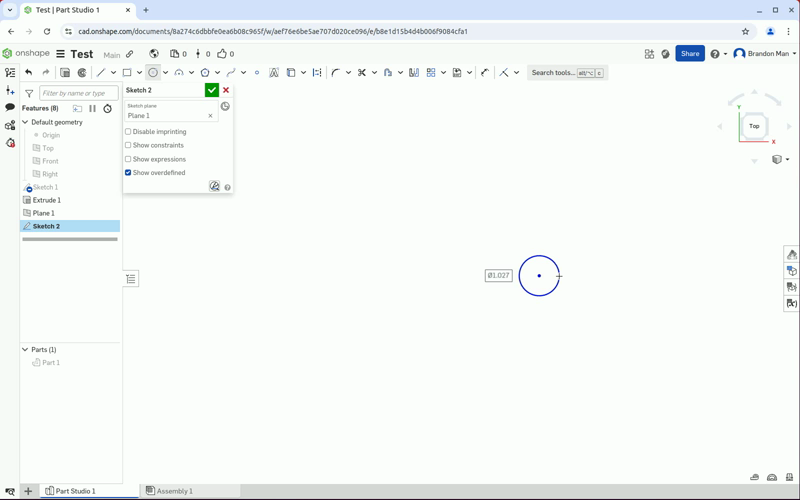
scroll(-6)
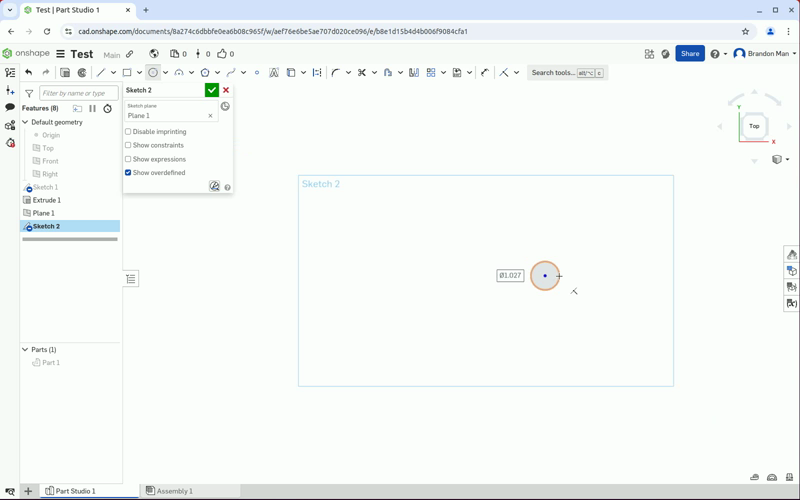
scroll(-6)
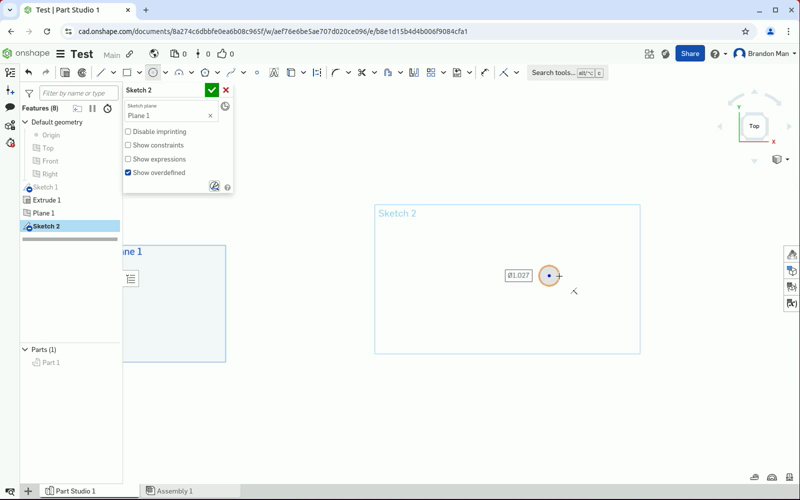
scroll(-6)
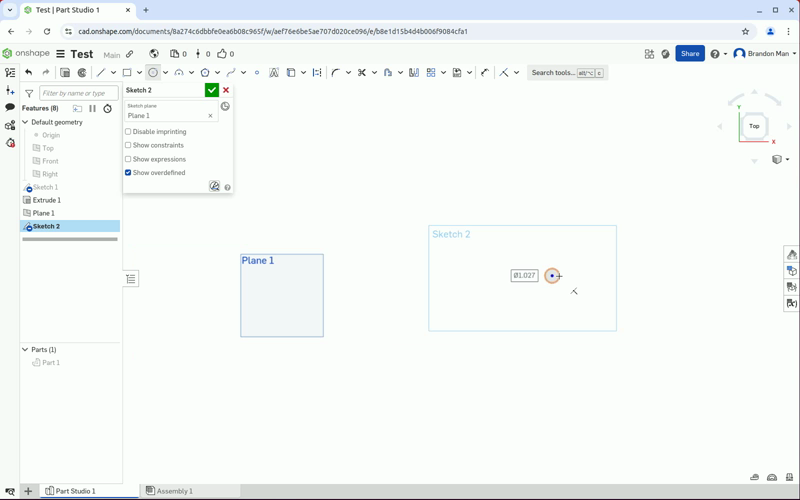
scroll(-6)
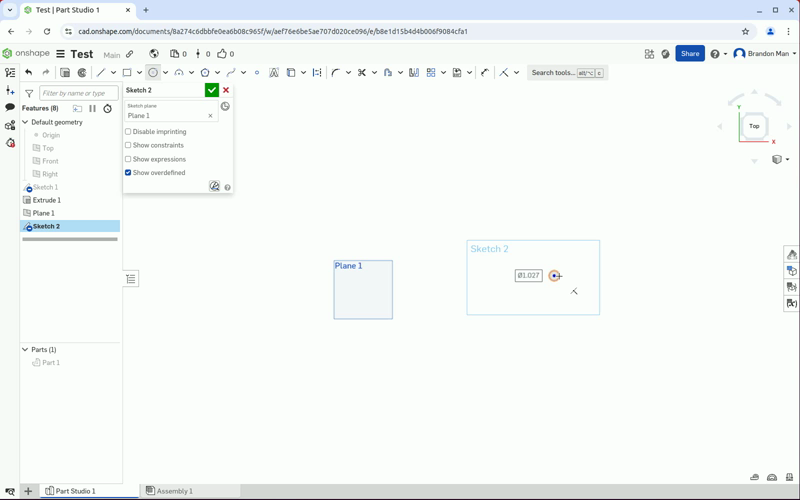
scroll(-6)
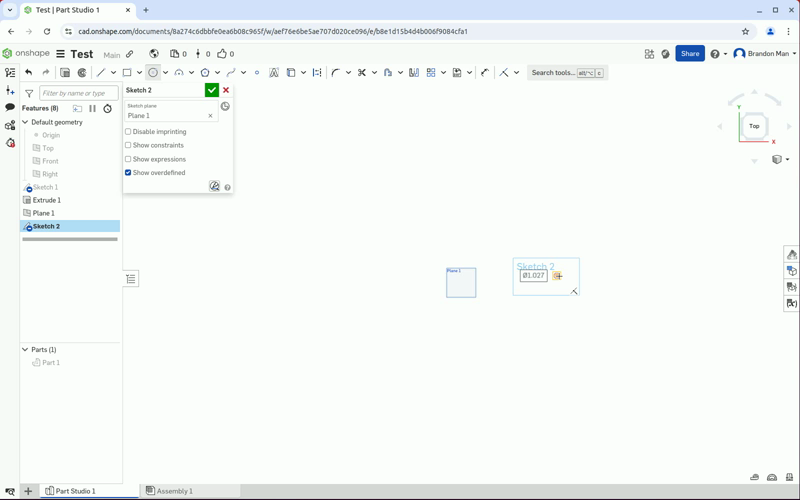
key(esc)
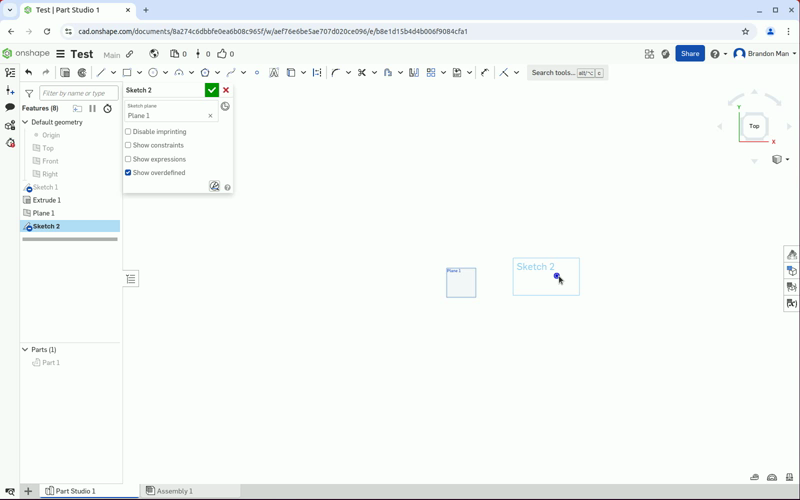
mouse_move(555, 276)
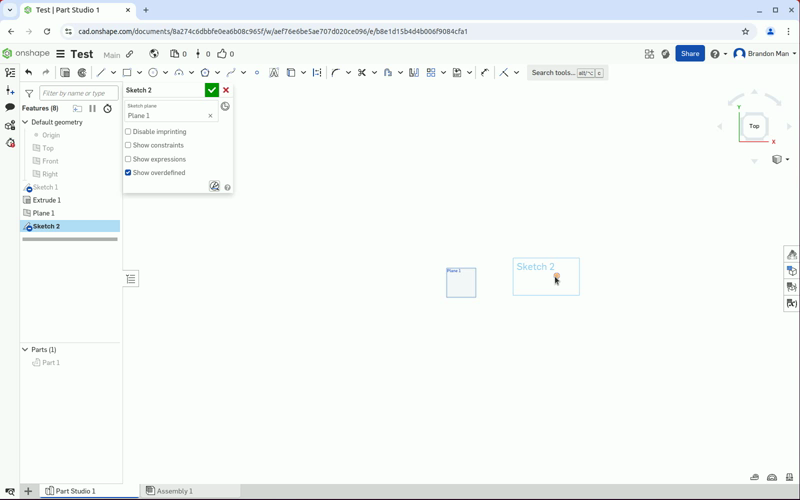
scroll(6)
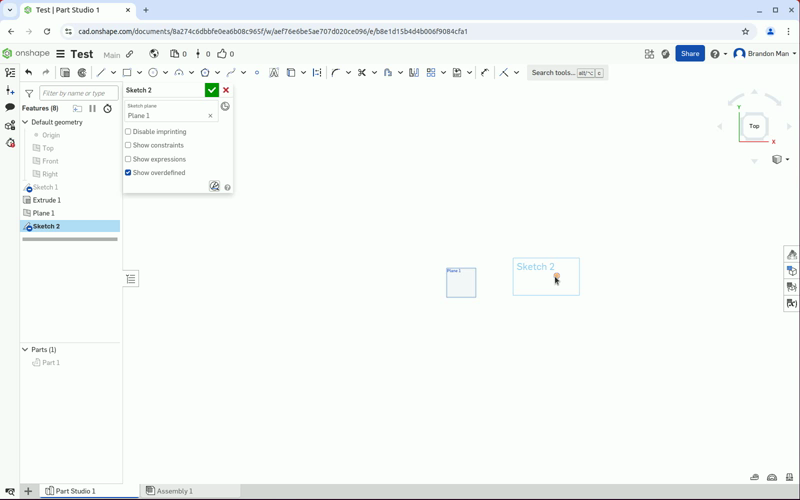
scroll(6)
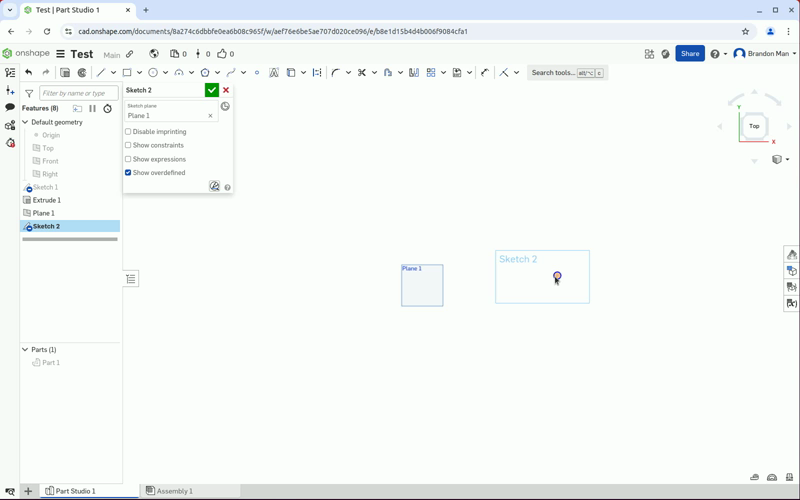
scroll(6)
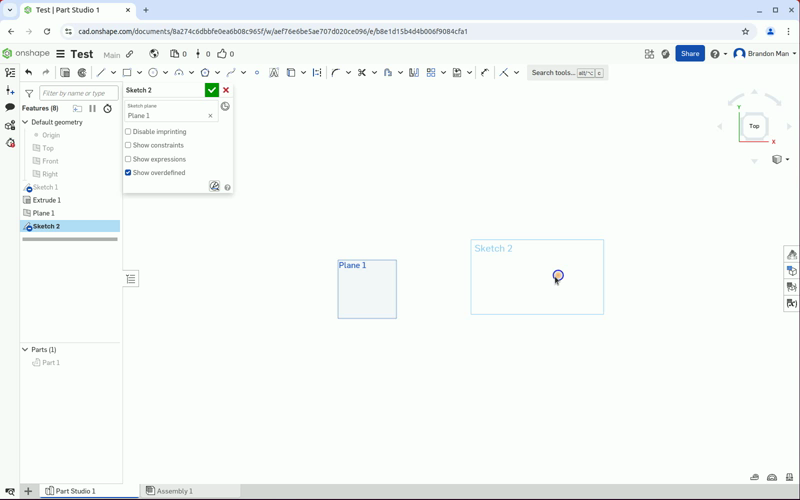
scroll(6)
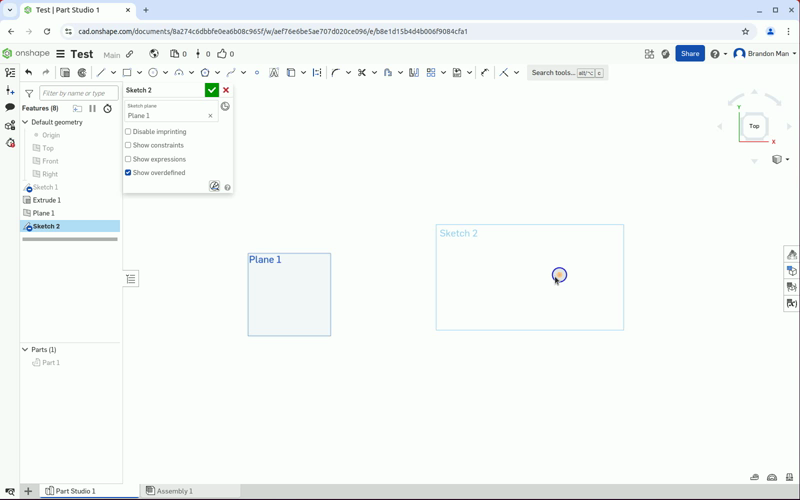
scroll(6)
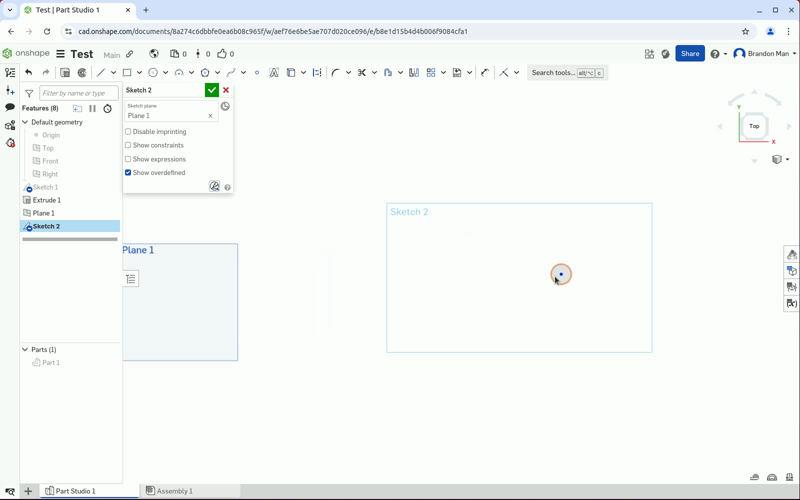
scroll(6)
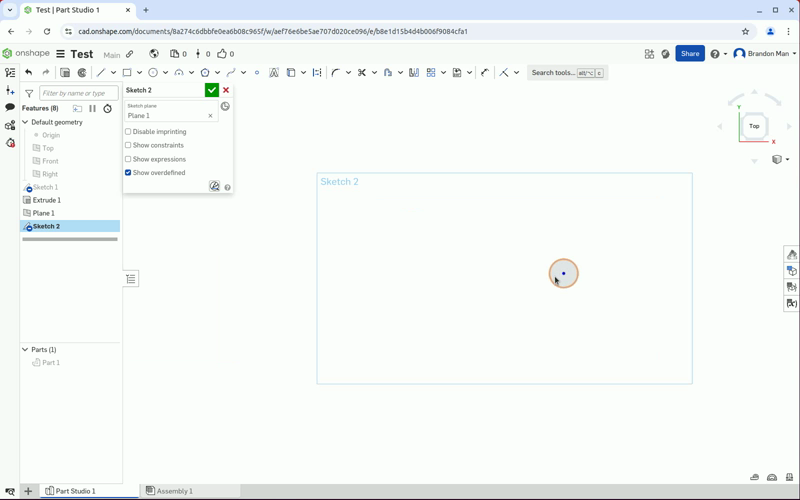
scroll(6)
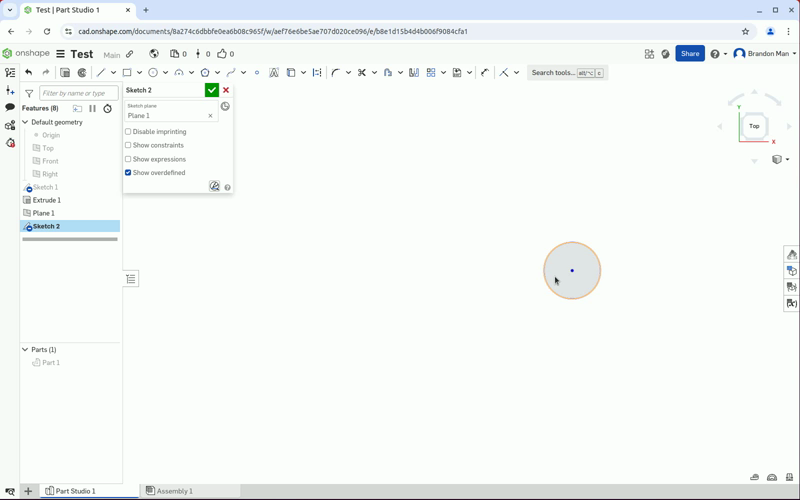
click(555, 276)
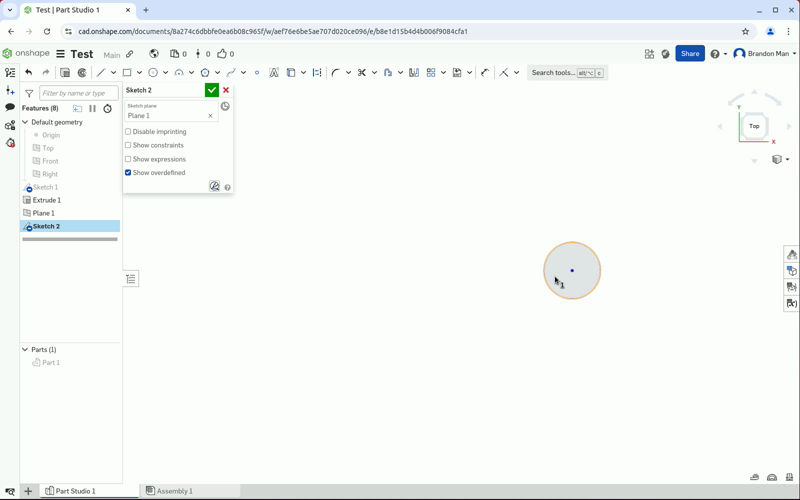
scroll(-6)
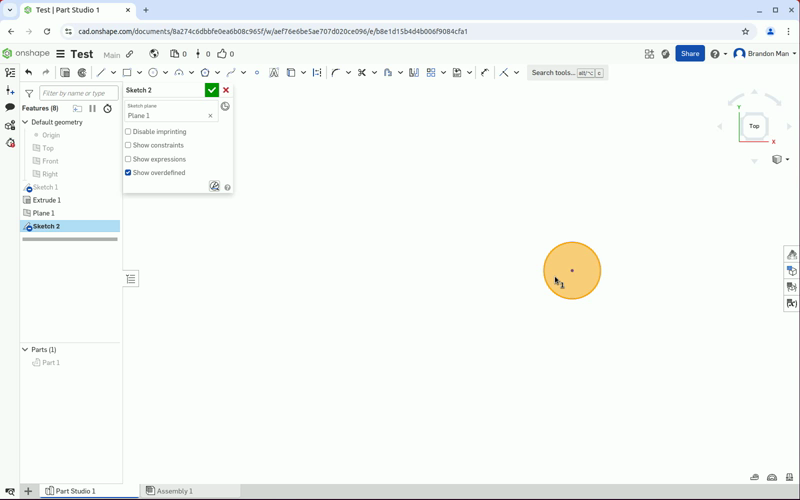
scroll(-6)
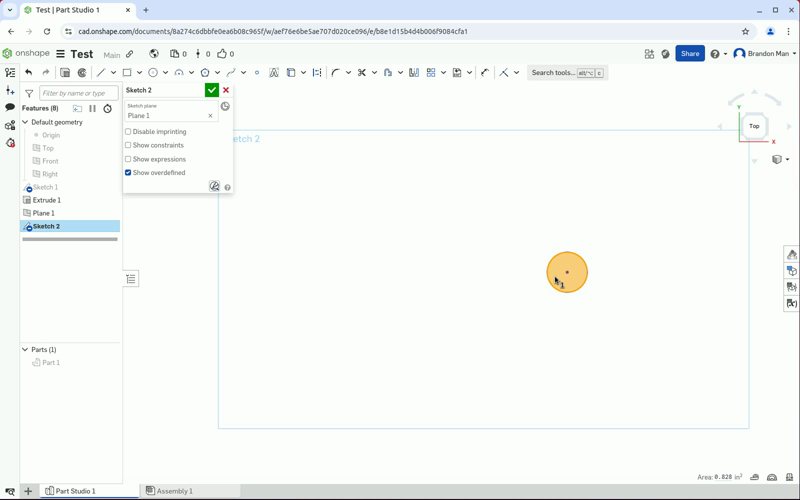
scroll(-6)
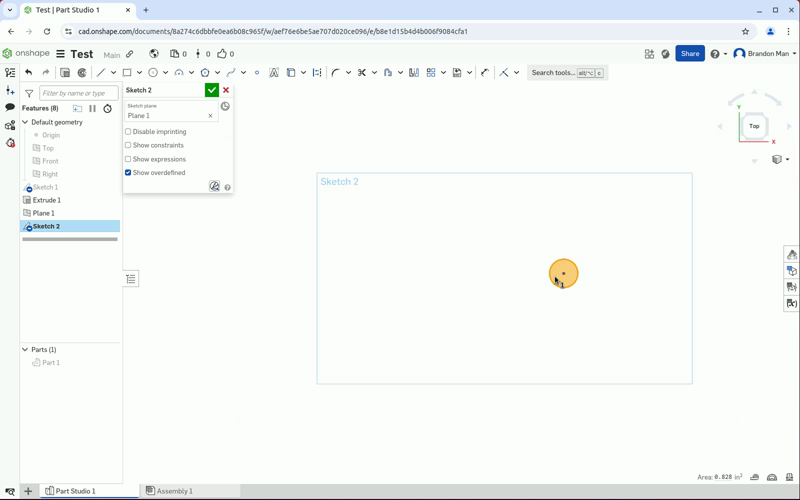
scroll(-6)
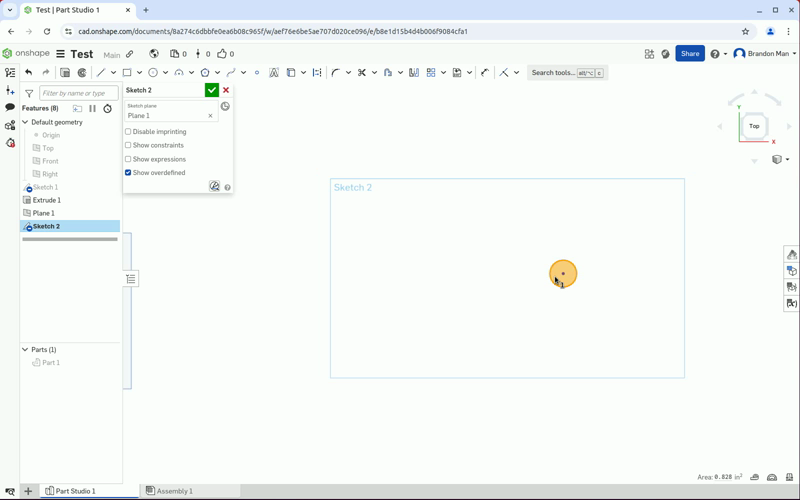
scroll(-6)
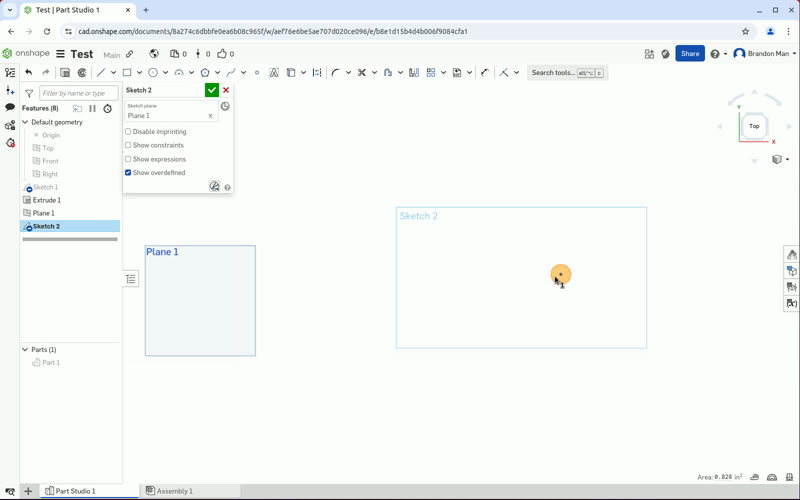
scroll(-6)
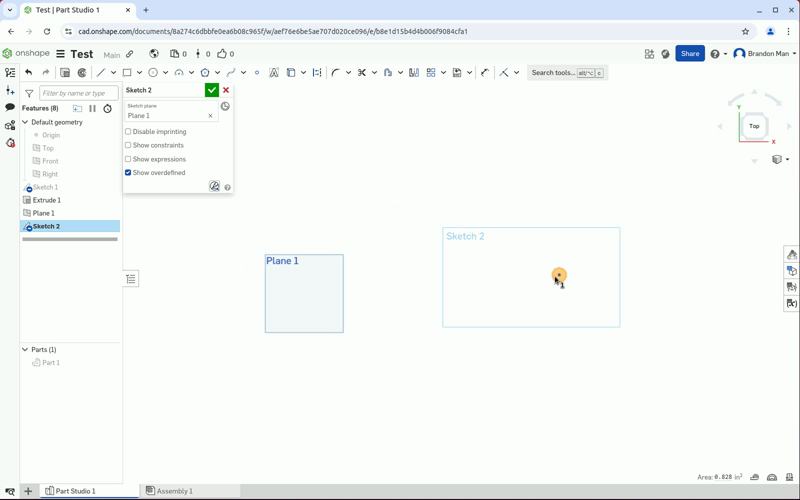
scroll(-6)
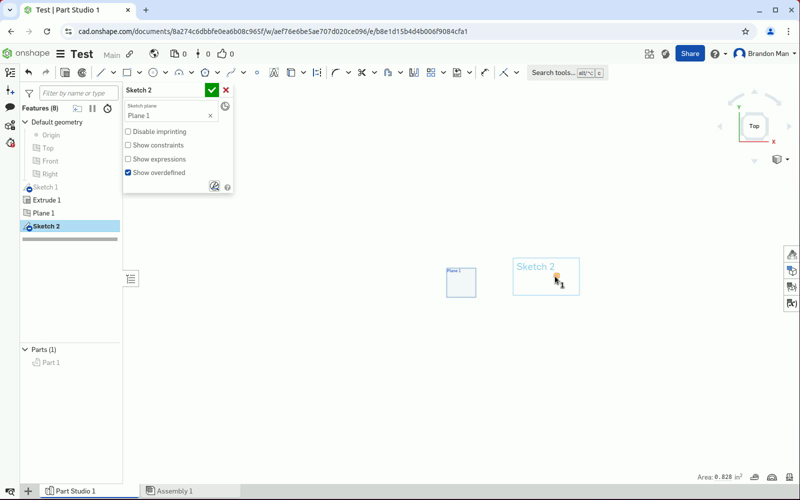
mouse_move(73, 352)
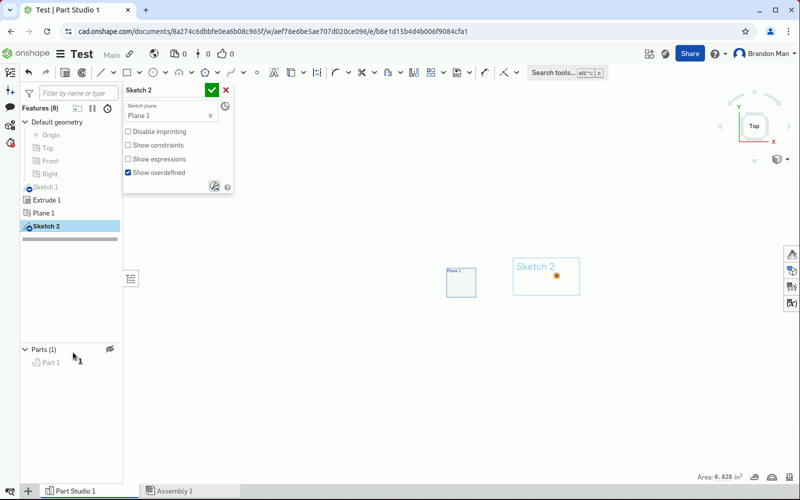
key(shift+y)
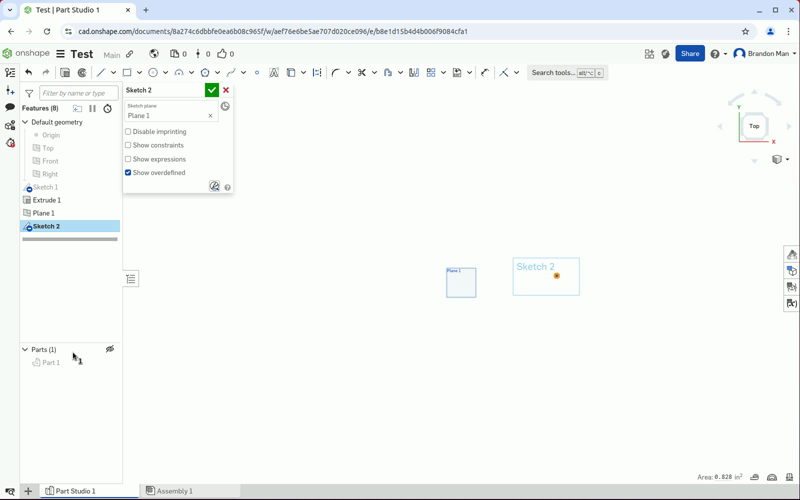
key(shift+e)
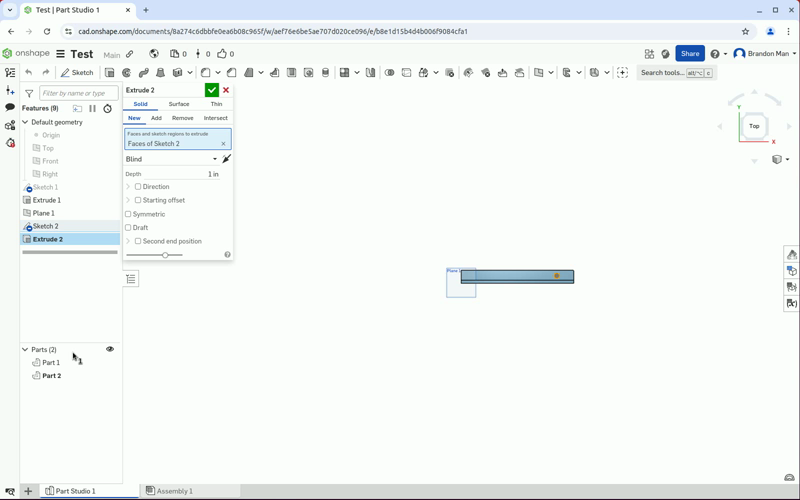
mouse_move(143, 106)
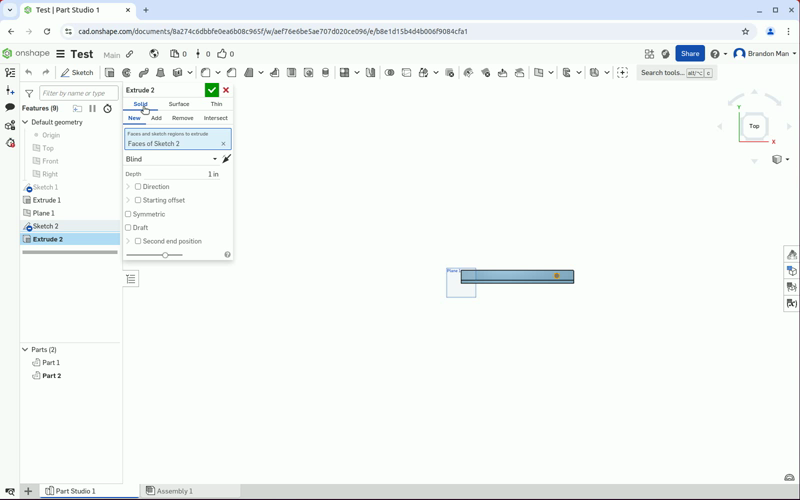
click(143, 106)
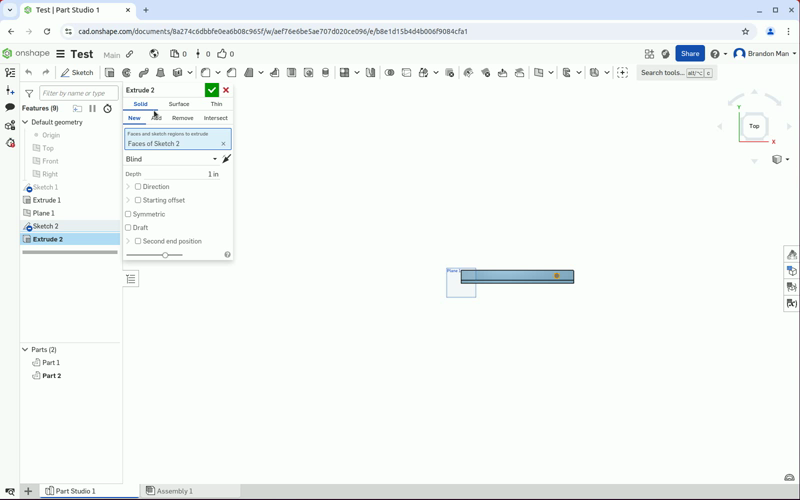
mouse_move(186, 120)
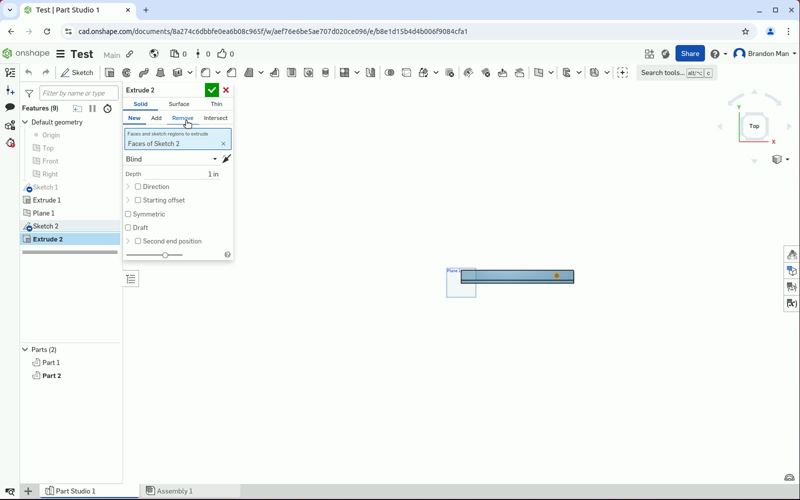
click(186, 120)
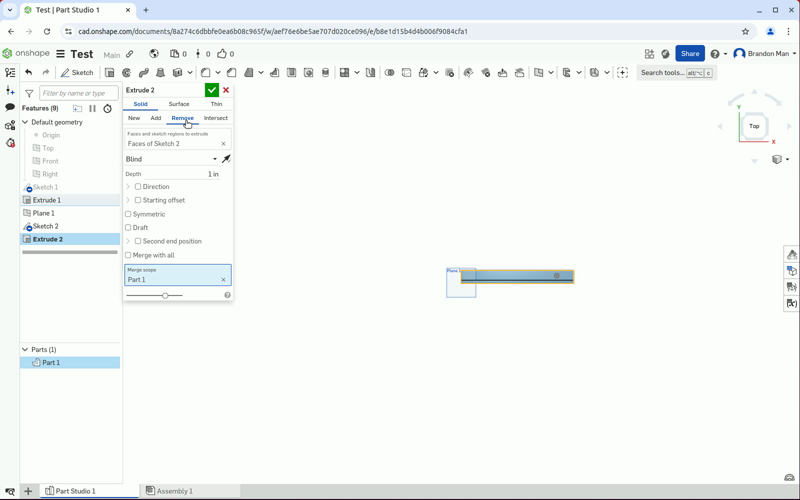
key(tab, 4)
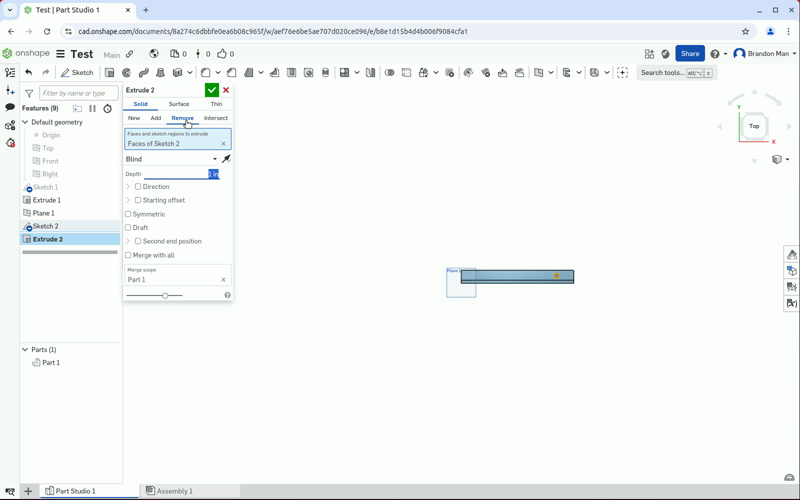
text(5.777)
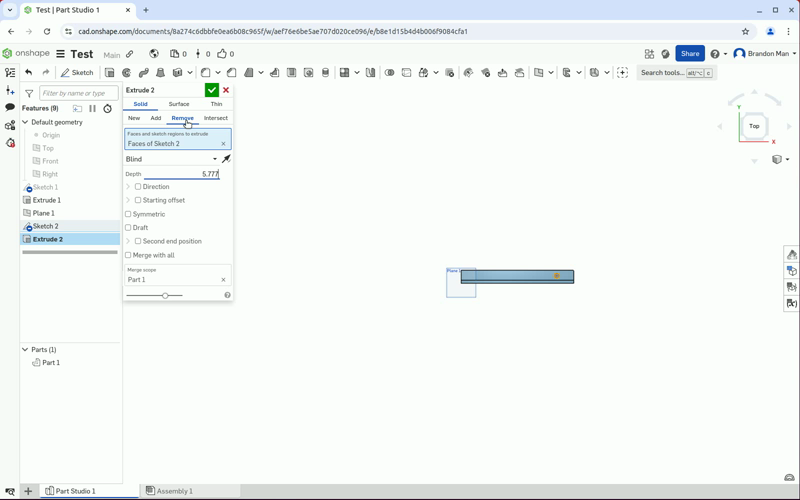
key(tab, 6)
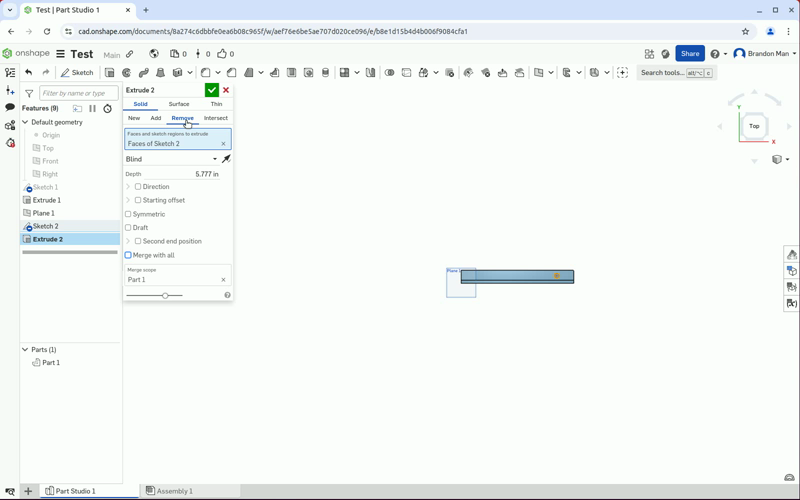
key(space)
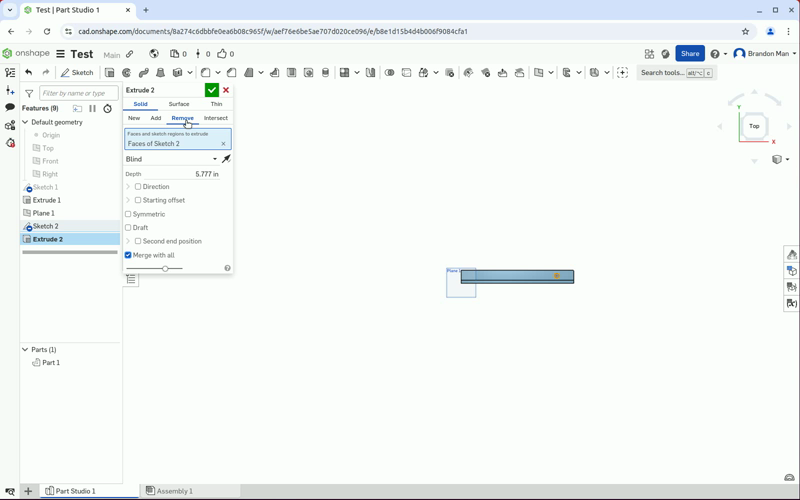
key(enter)
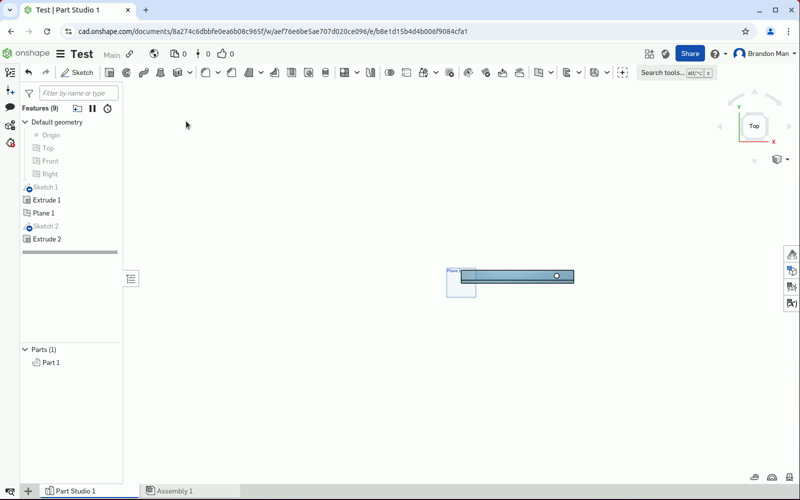
key(shift+h)
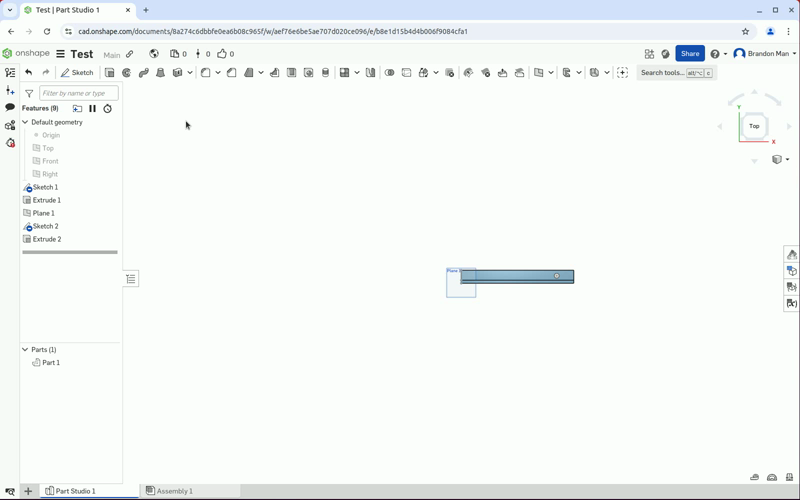
key(shift+h)
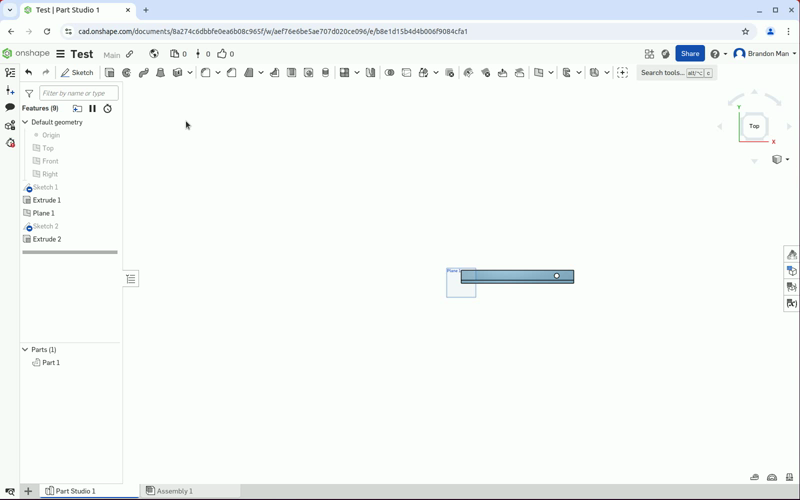
mouse_move(73, 189)
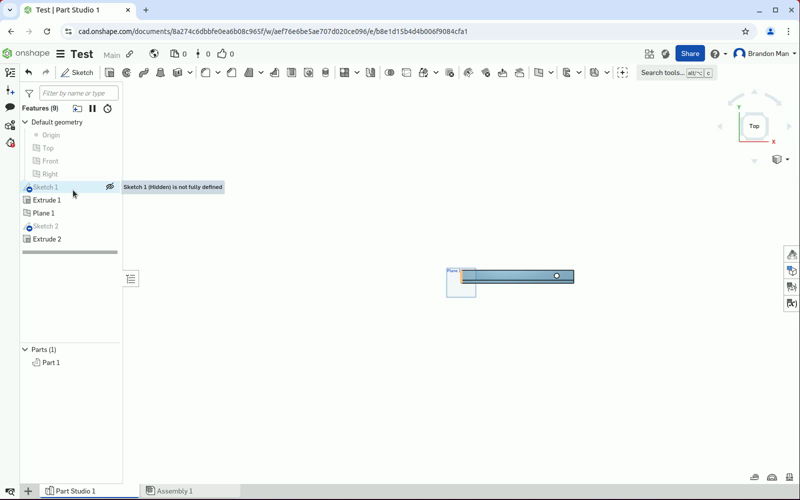
click(73, 189)
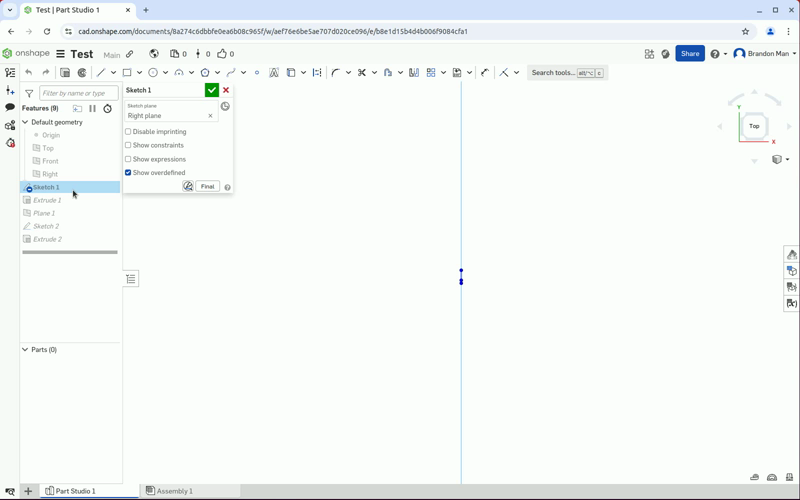
mouse_move(229, 92)
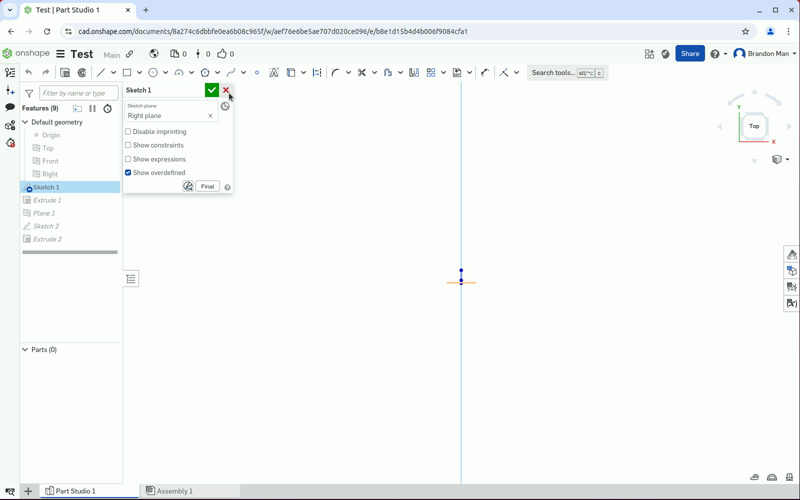
click(229, 92)
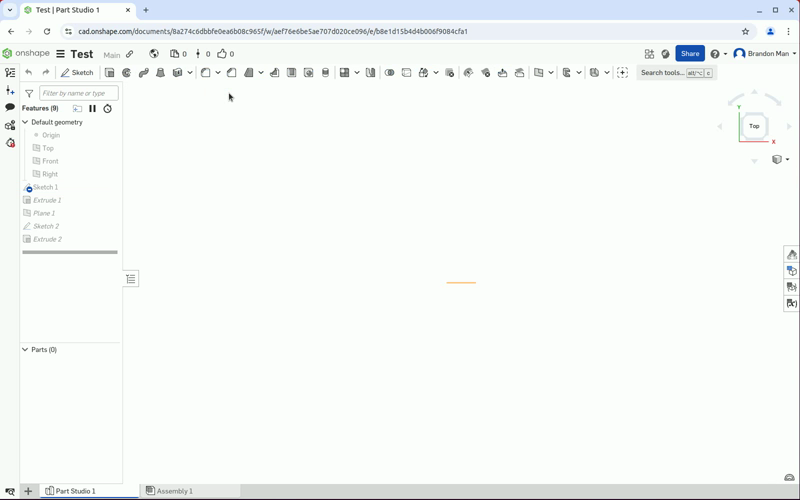
key(shift+s)
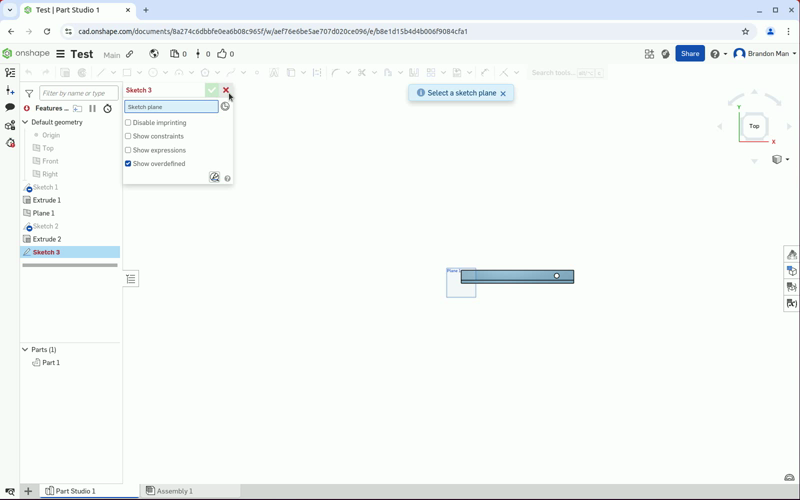
mouse_move(73, 215)
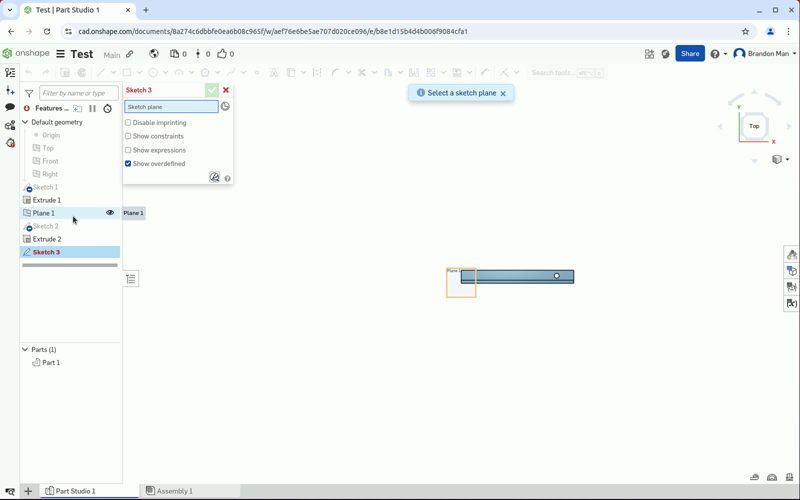
click(73, 215)
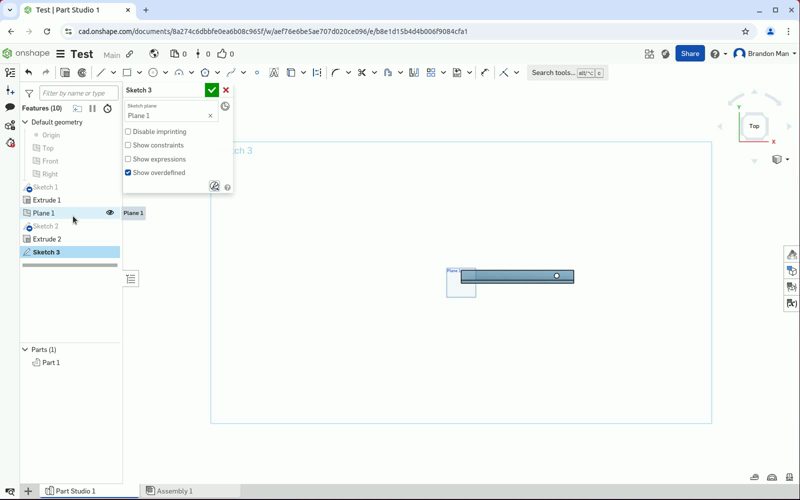
mouse_move(73, 352)
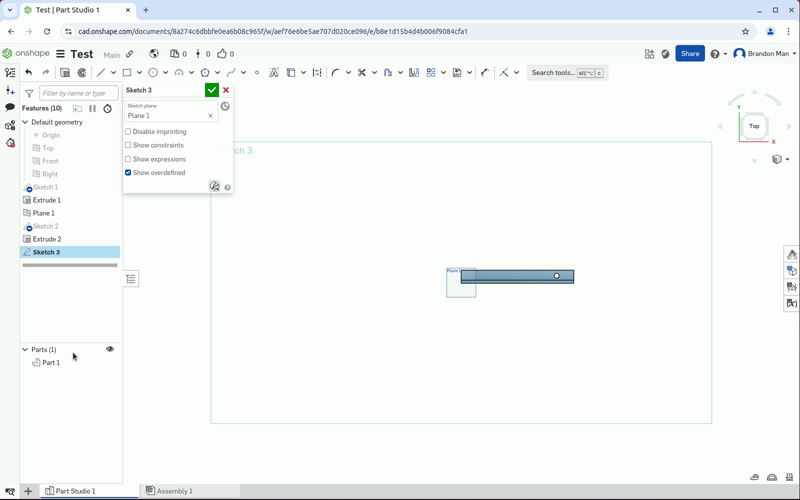
key(y)
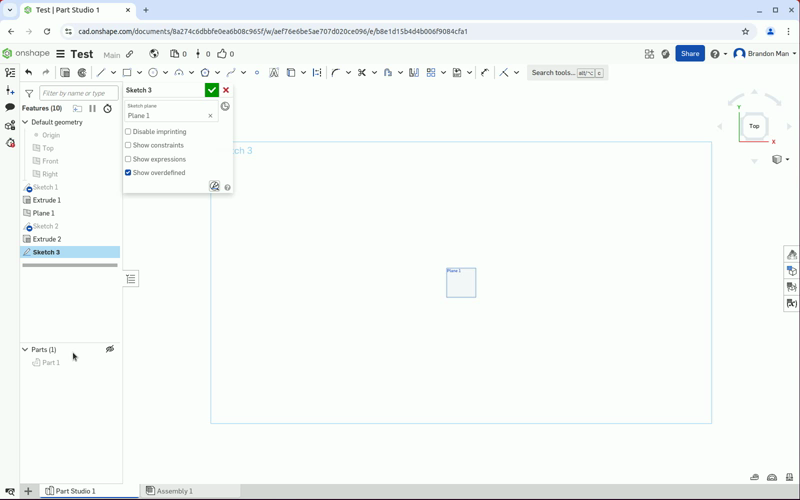
key(c)
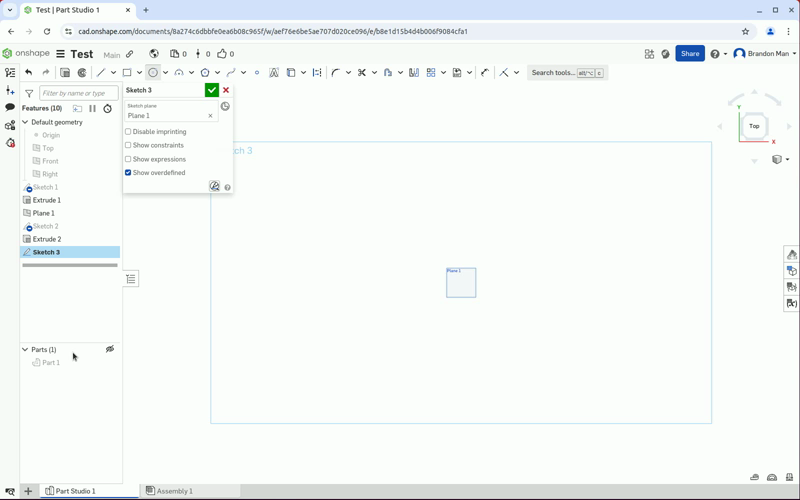
key_down(shift)
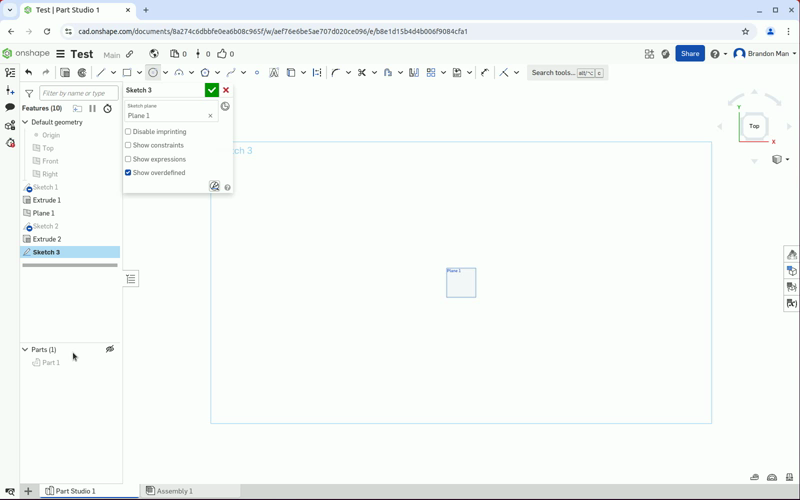
mouse_move(478, 275)
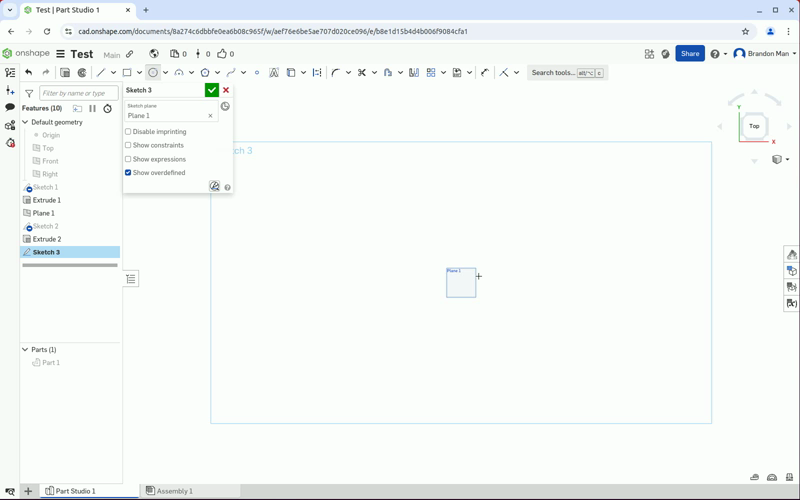
click(478, 275)
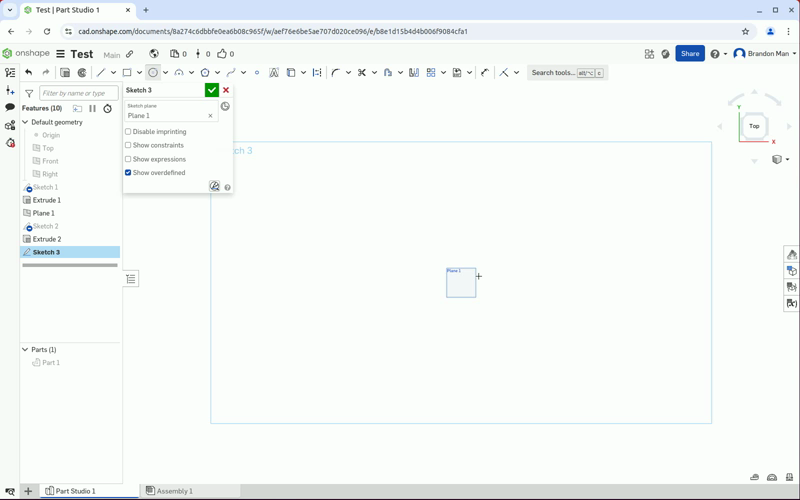
key_up(shift)
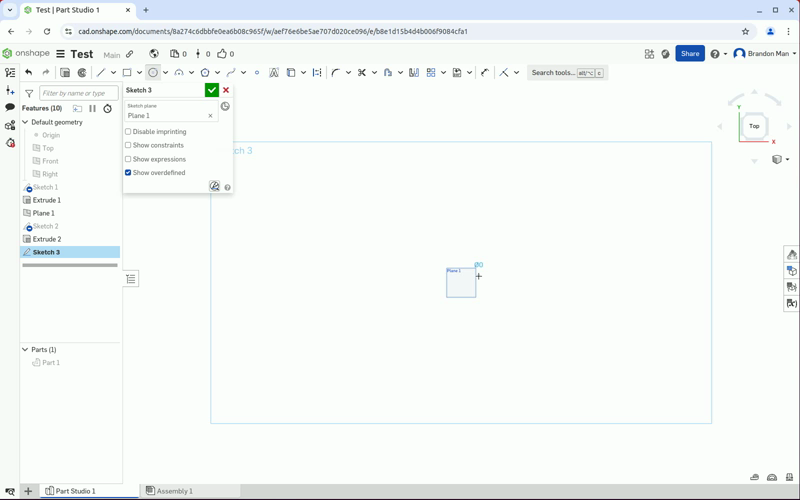
mouse_move(480, 275)
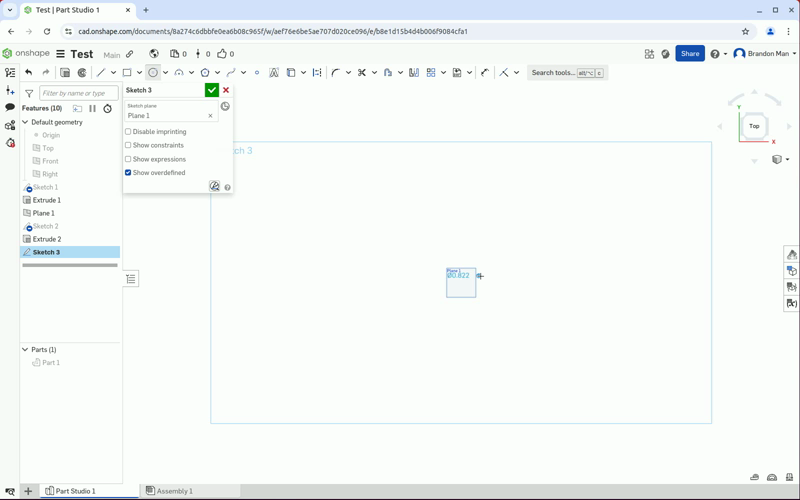
scroll(6)
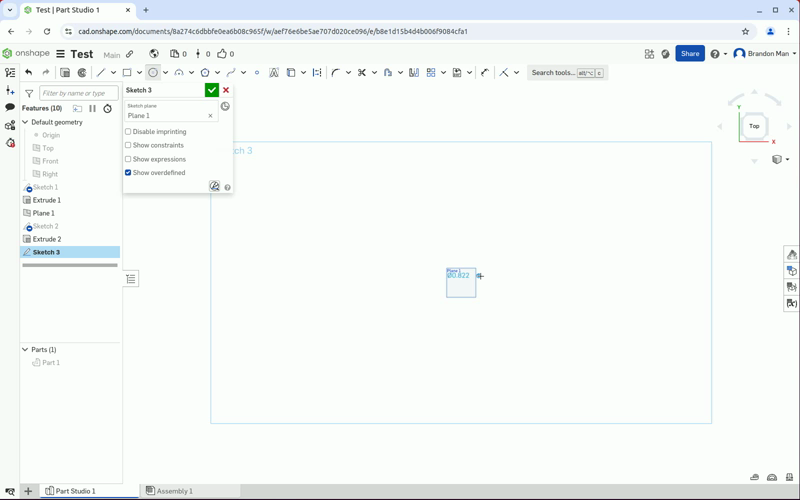
scroll(6)
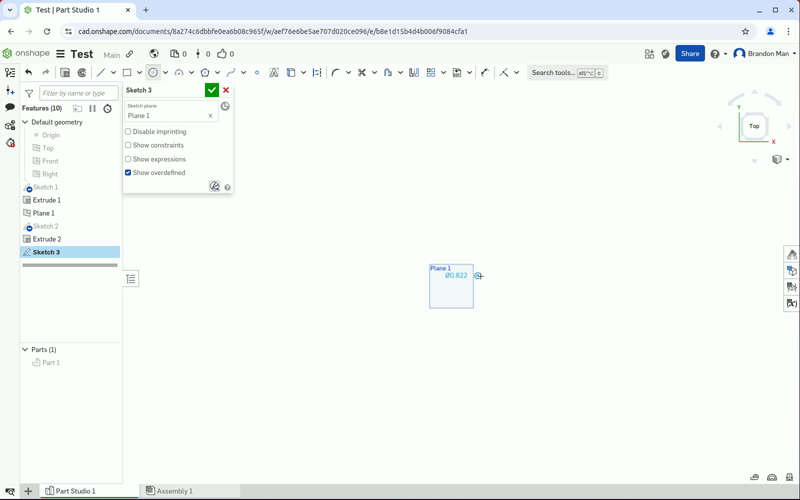
scroll(6)
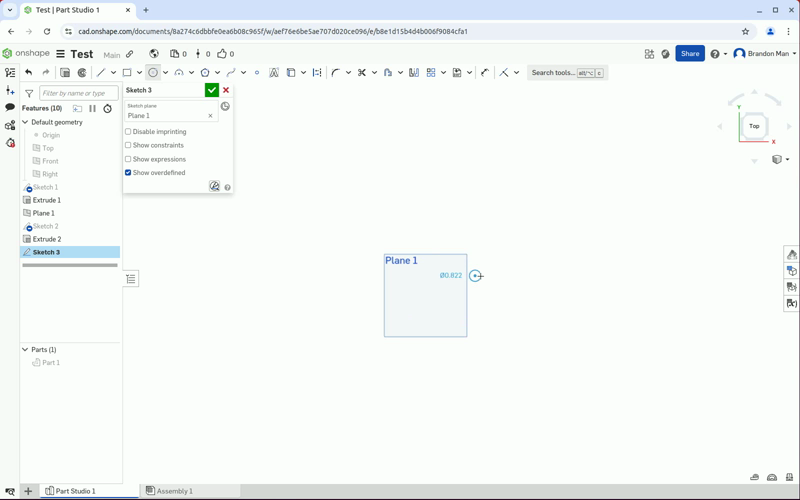
scroll(6)
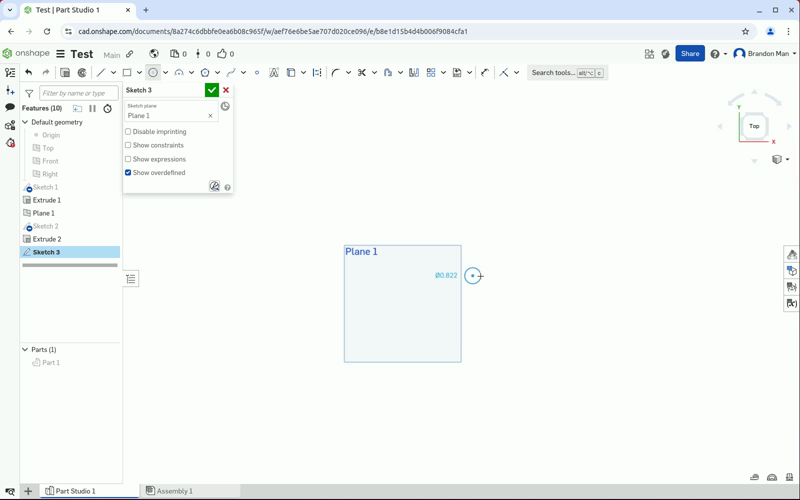
scroll(6)
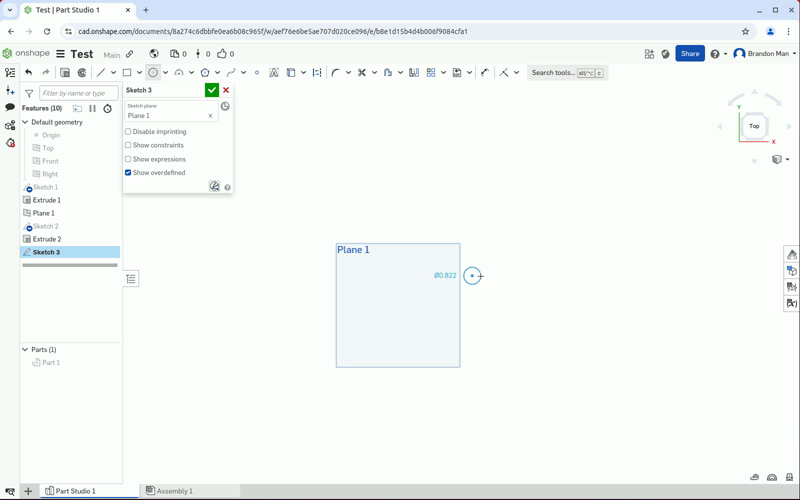
scroll(6)
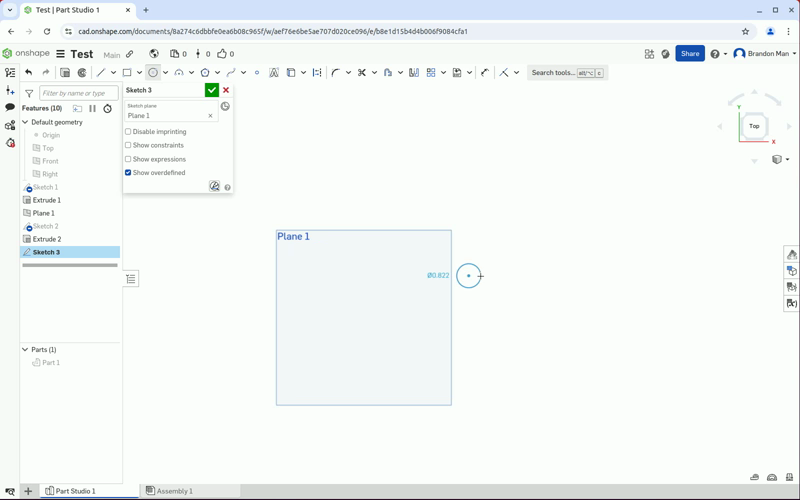
scroll(6)
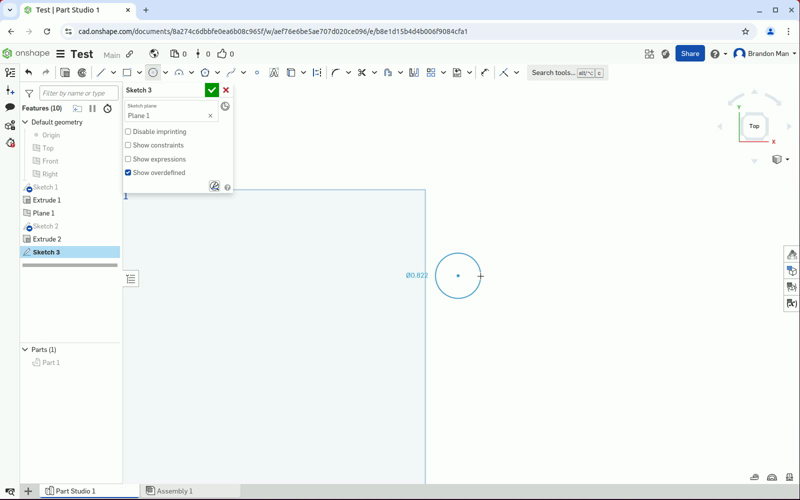
click(480, 275)
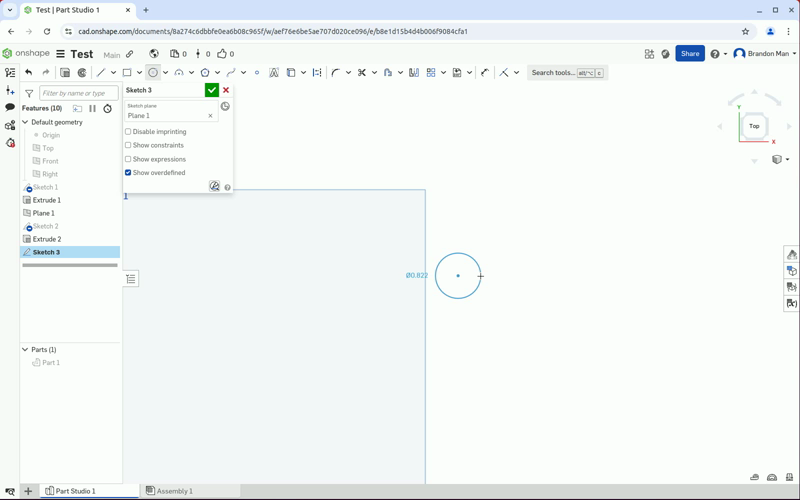
scroll(-6)
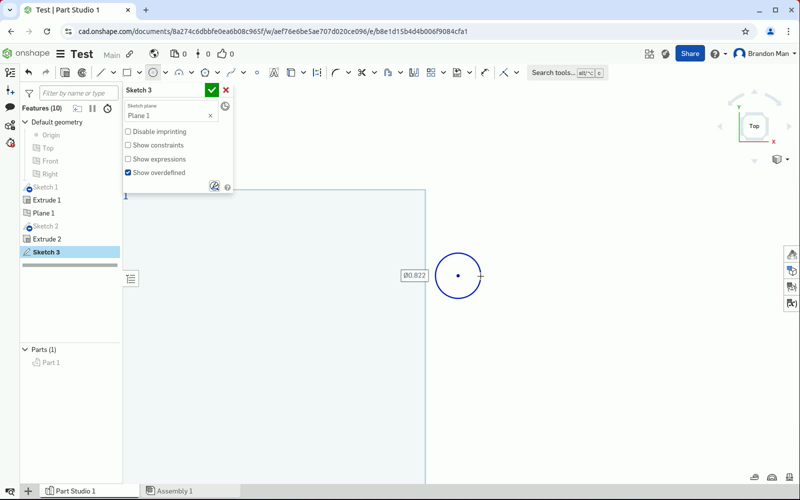
scroll(-6)
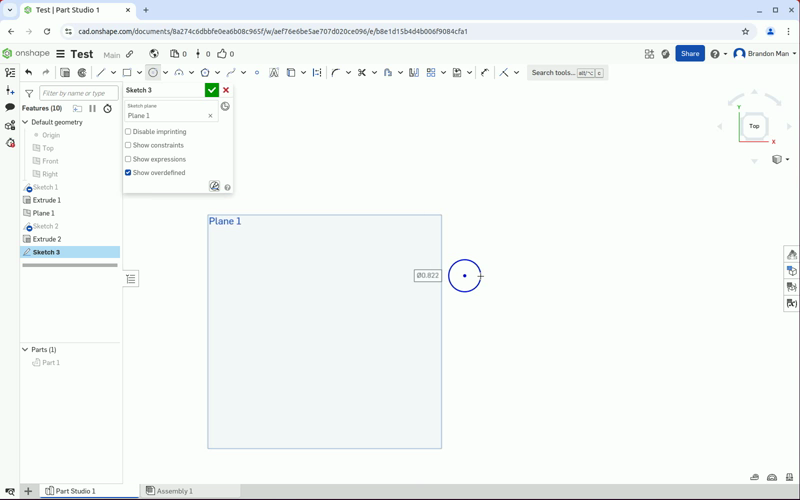
scroll(-6)
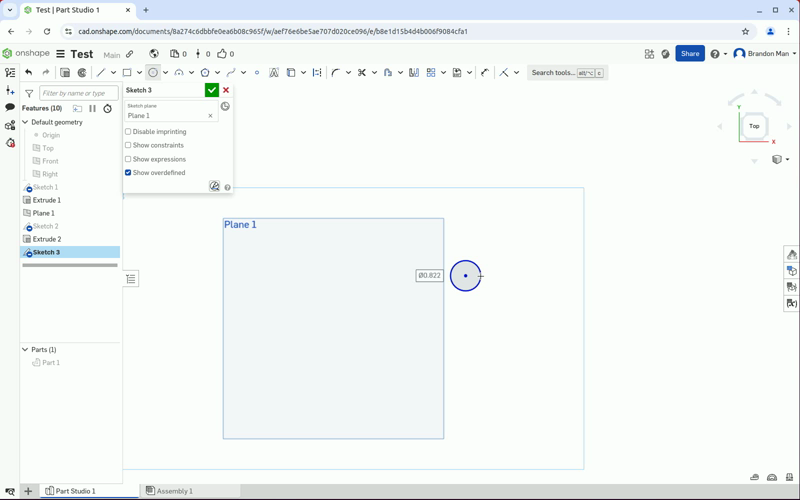
scroll(-6)
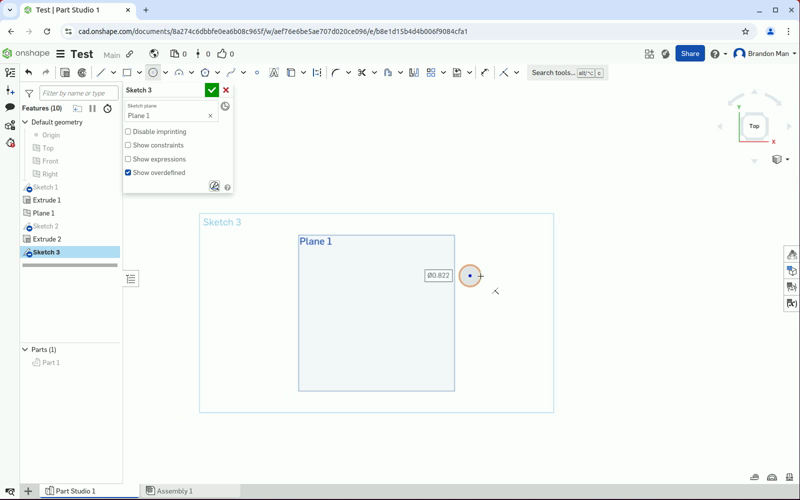
scroll(-6)
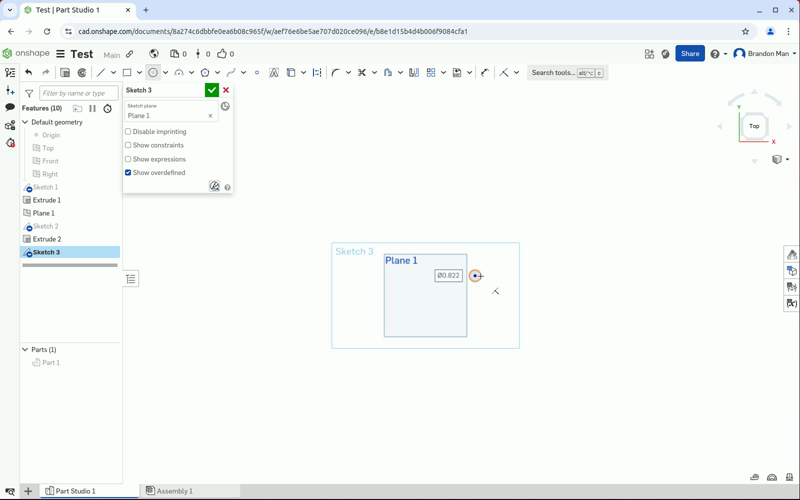
scroll(-6)
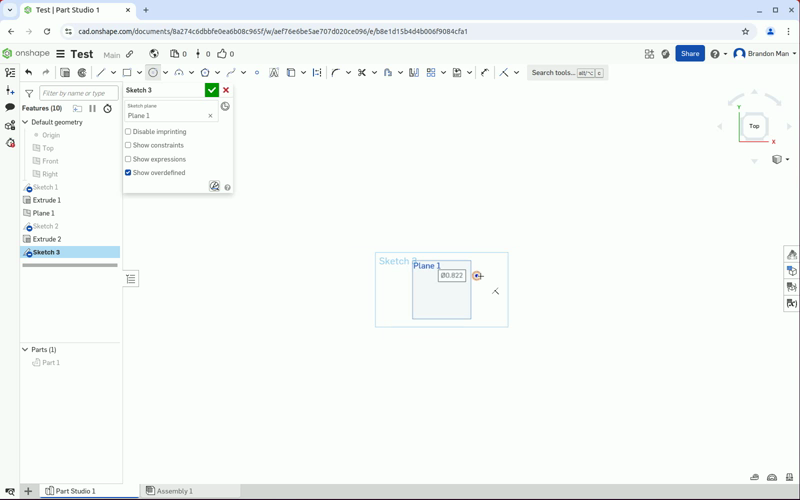
scroll(-6)
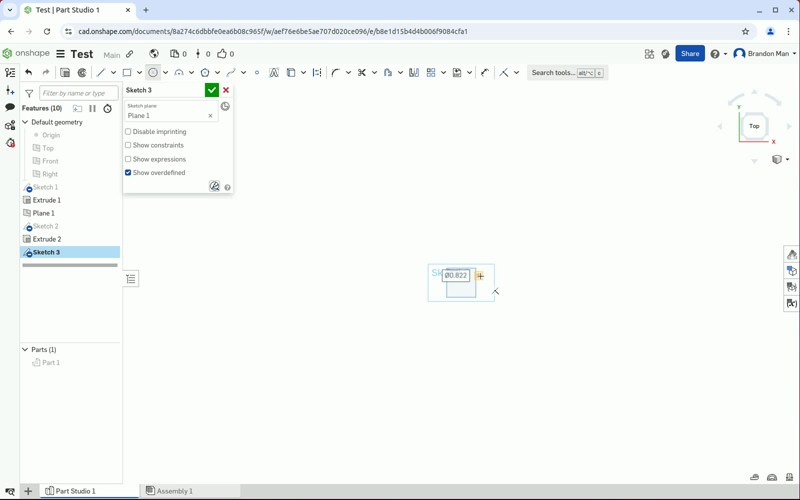
key(esc)
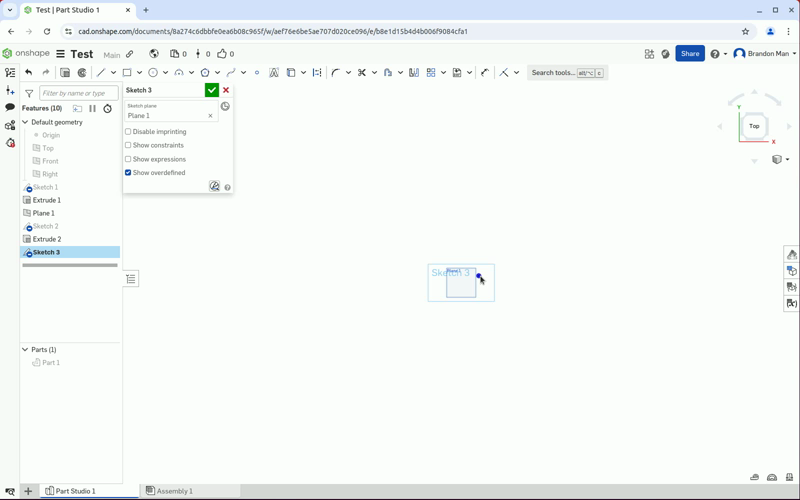
mouse_move(477, 274)
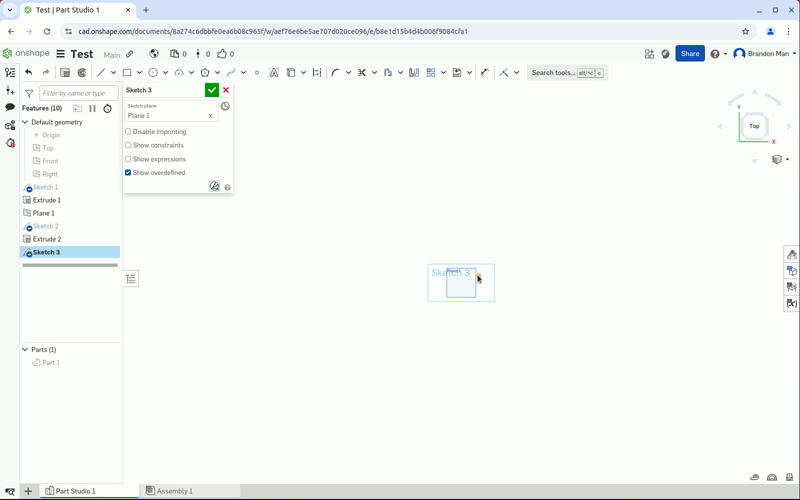
scroll(6)
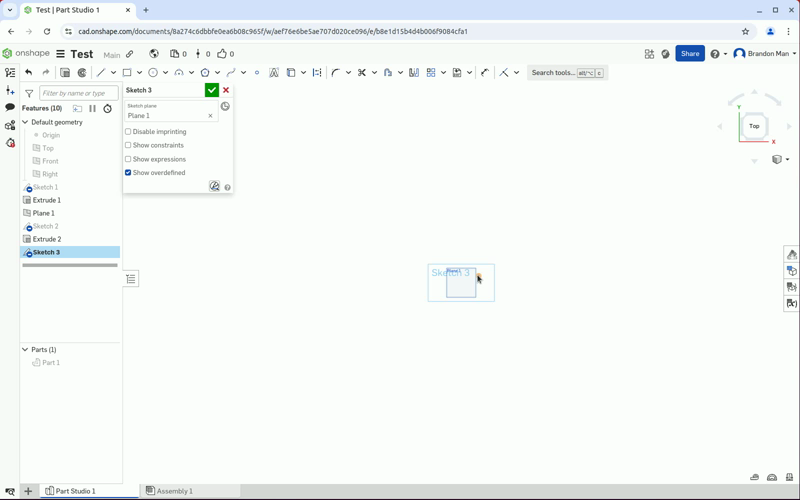
scroll(6)
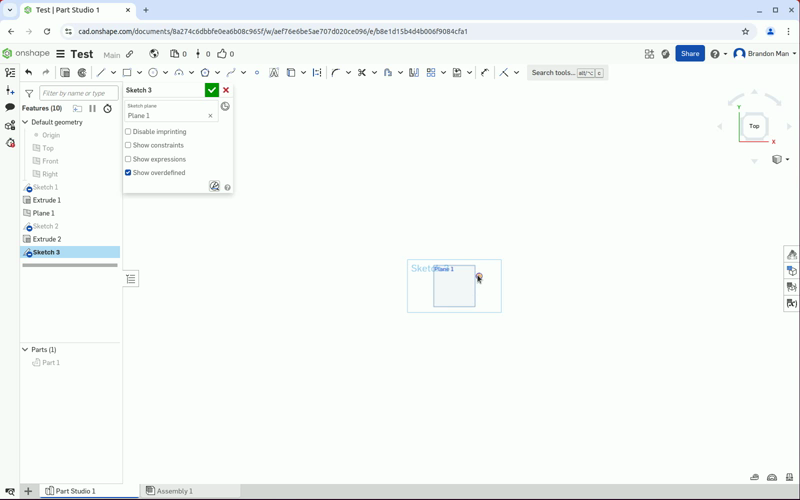
scroll(6)
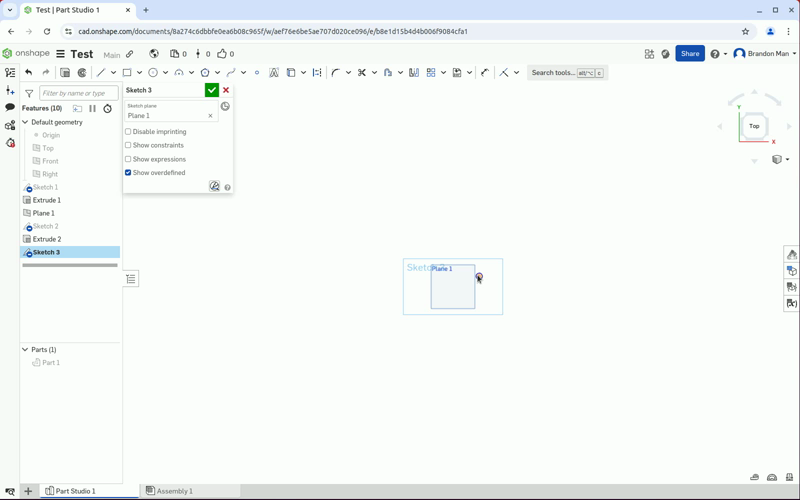
scroll(6)
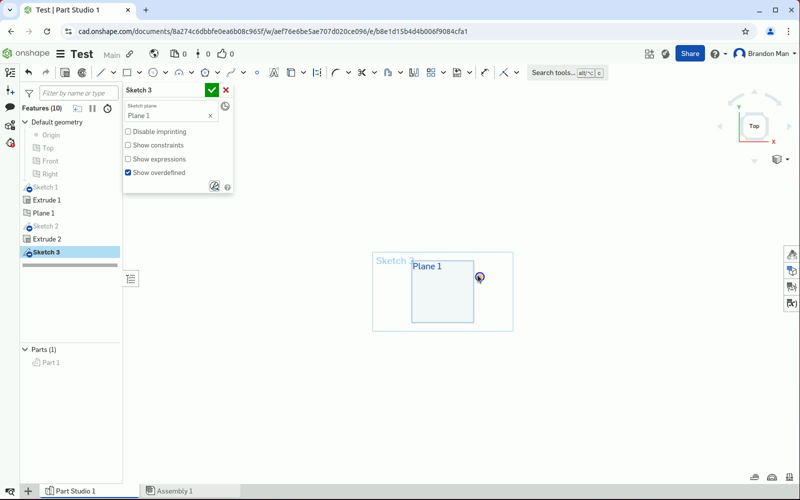
scroll(6)
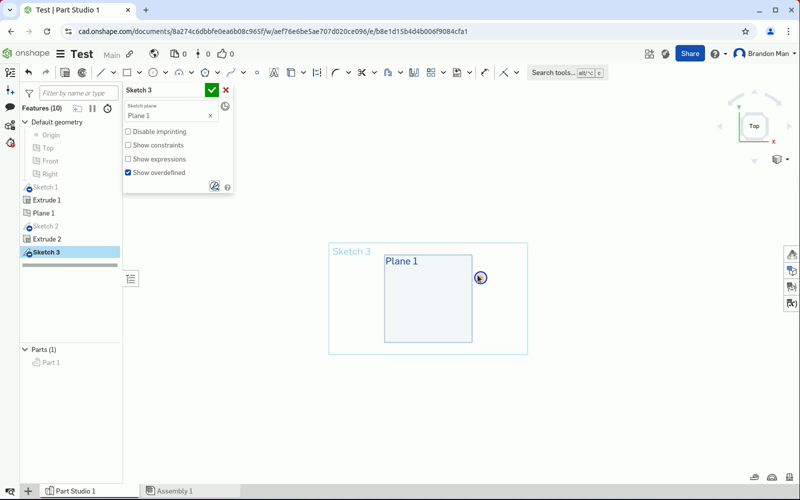
scroll(6)
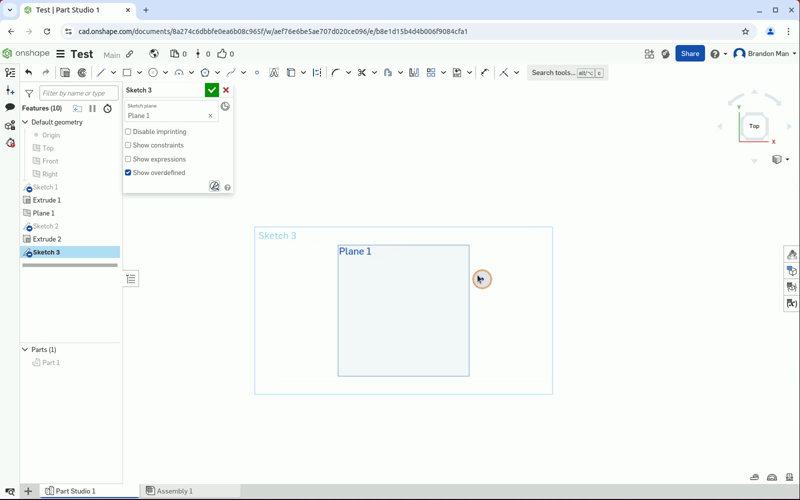
scroll(6)
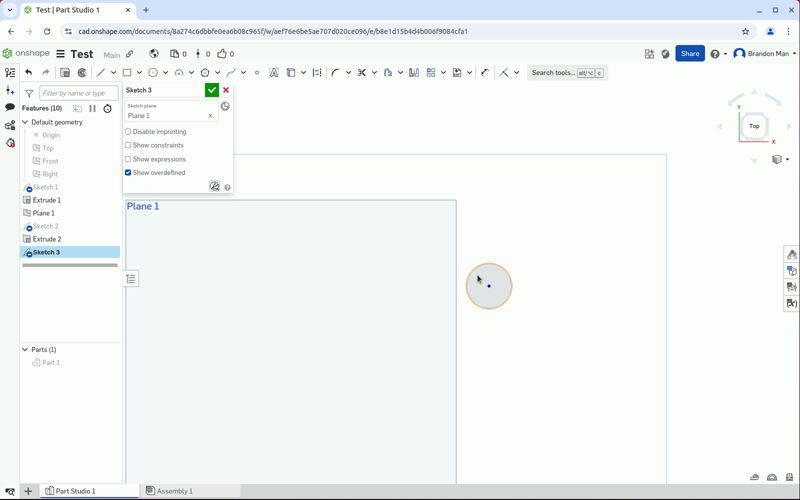
click(477, 274)
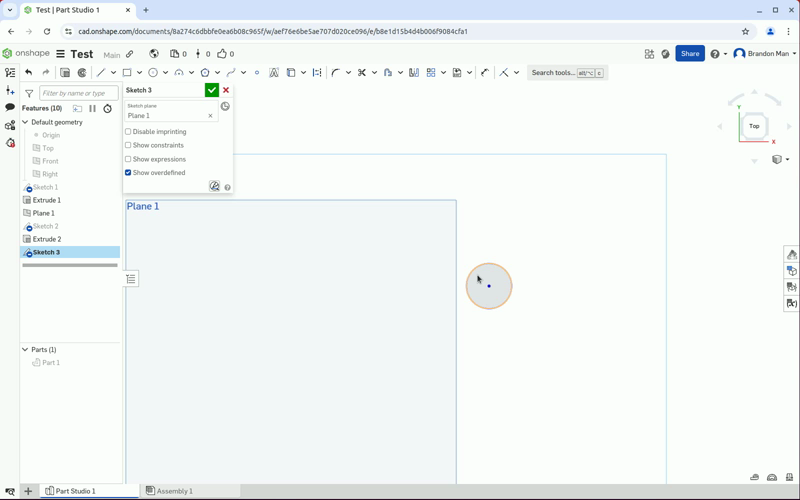
scroll(-6)
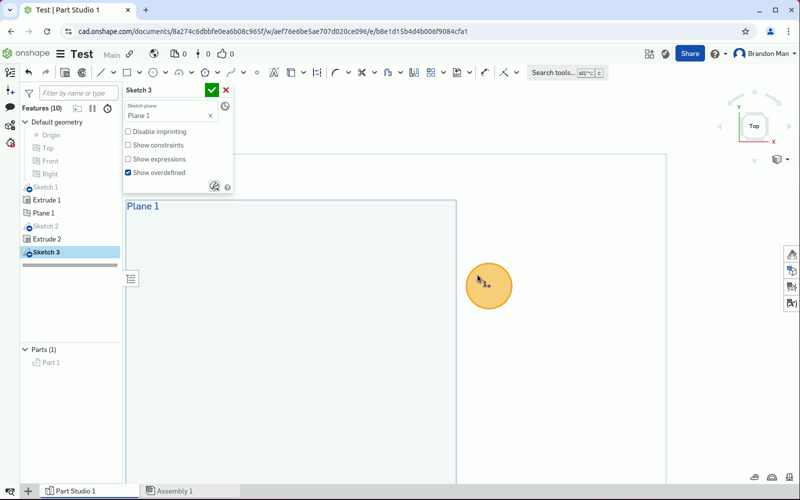
scroll(-6)
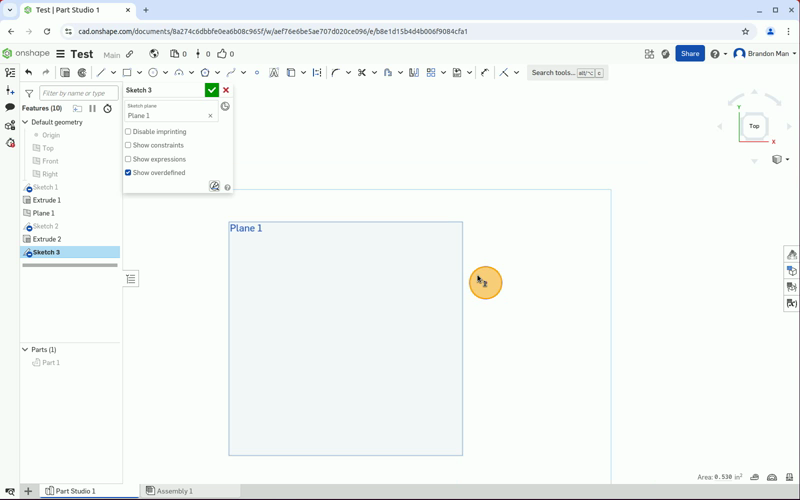
scroll(-6)
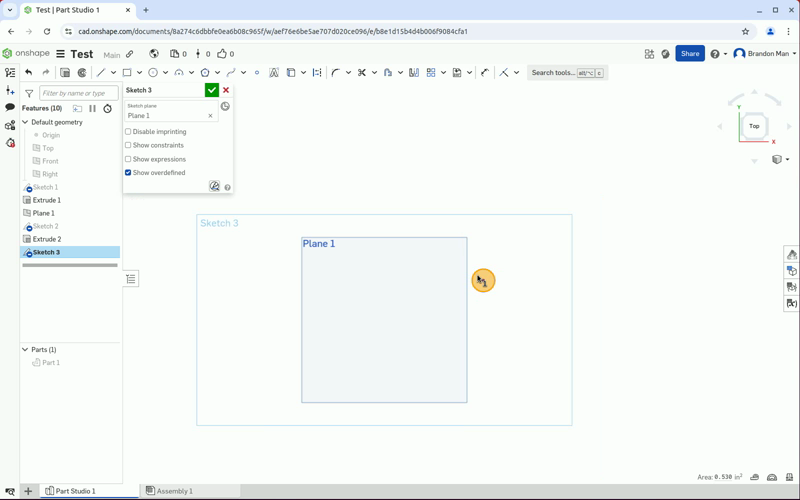
scroll(-6)
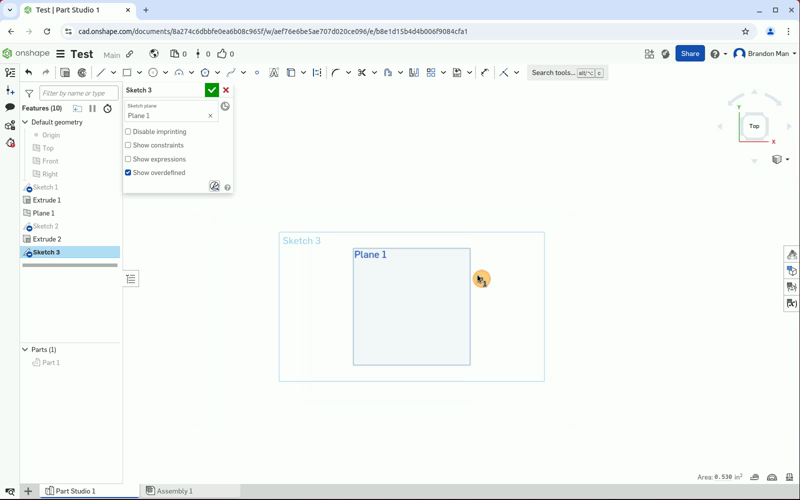
scroll(-6)
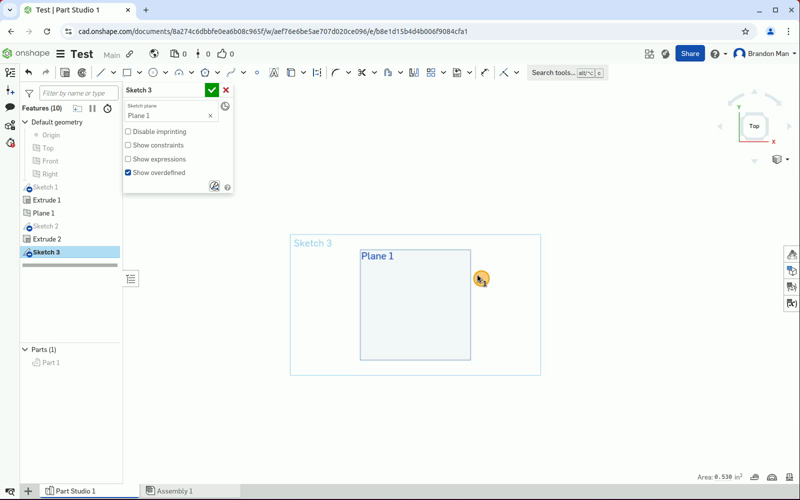
scroll(-6)
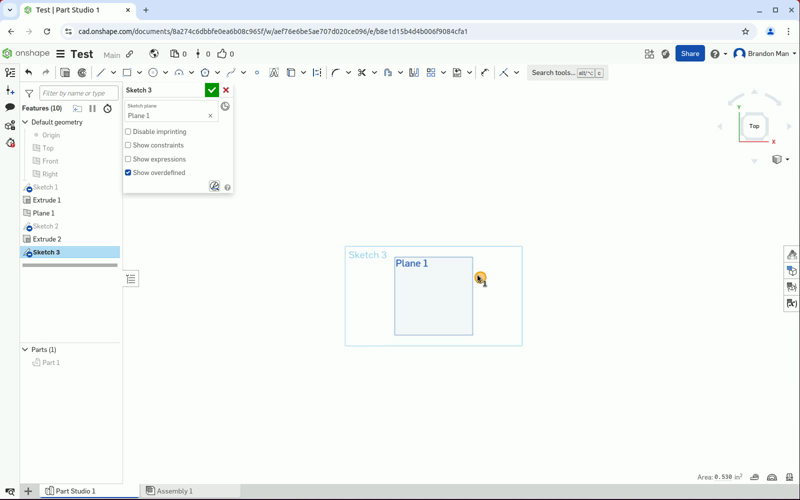
scroll(-6)
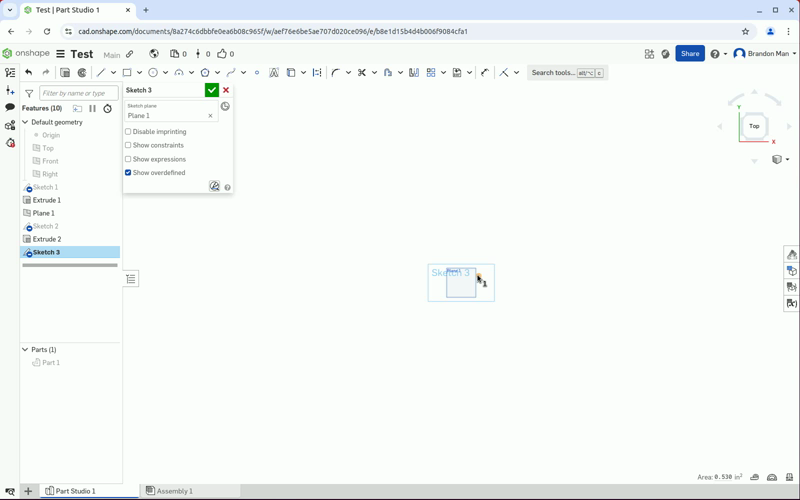
mouse_move(73, 352)
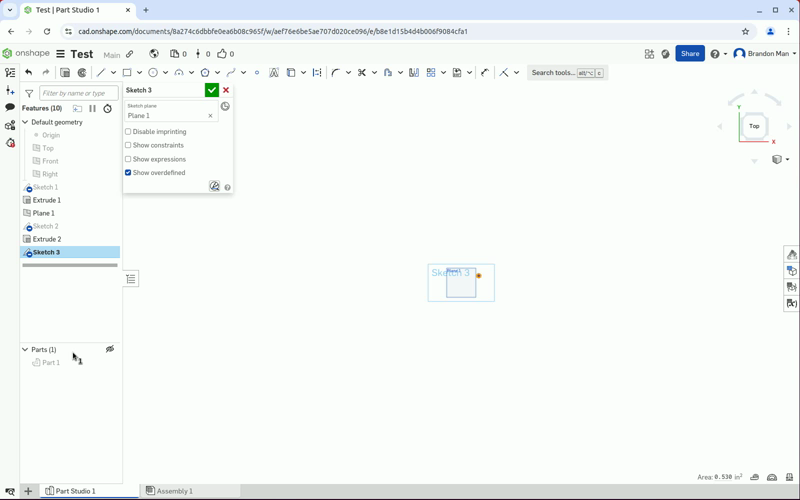
key(shift+y)
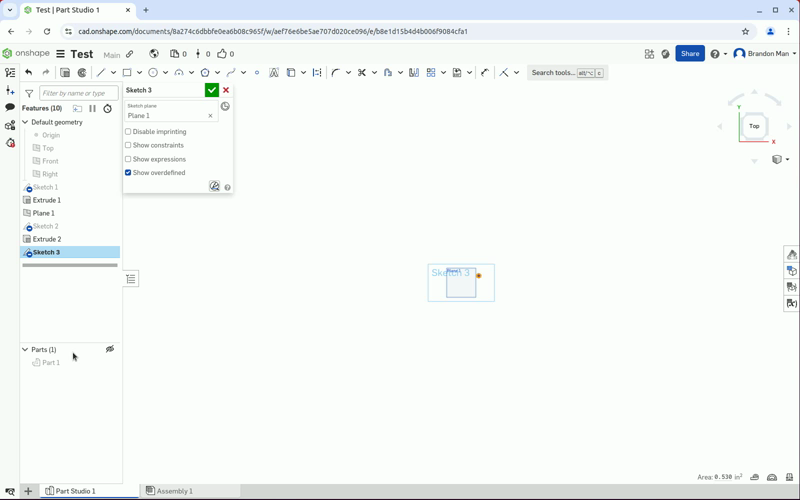
key(shift+e)
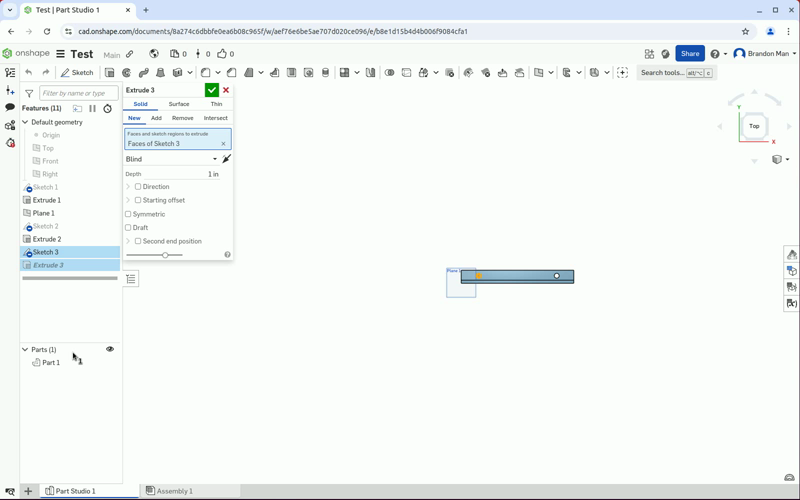
mouse_move(143, 106)
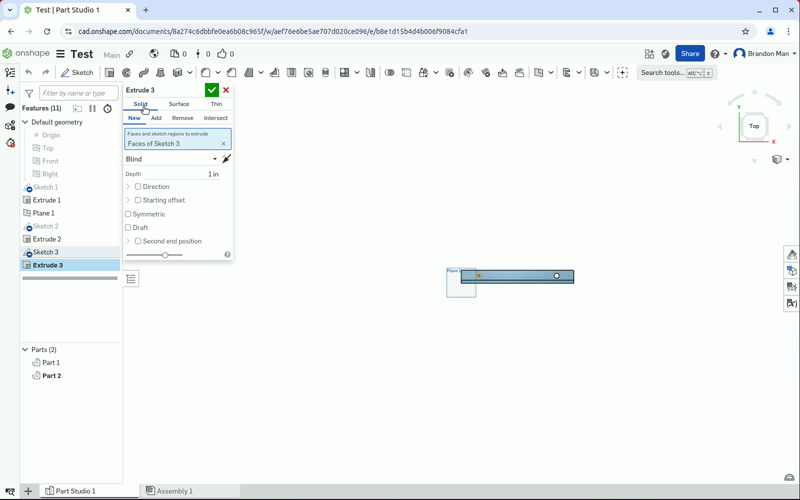
click(143, 106)
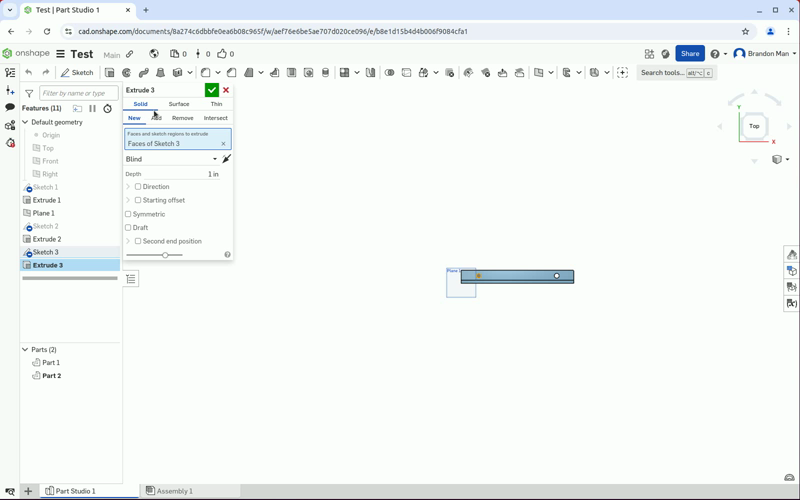
mouse_move(186, 120)
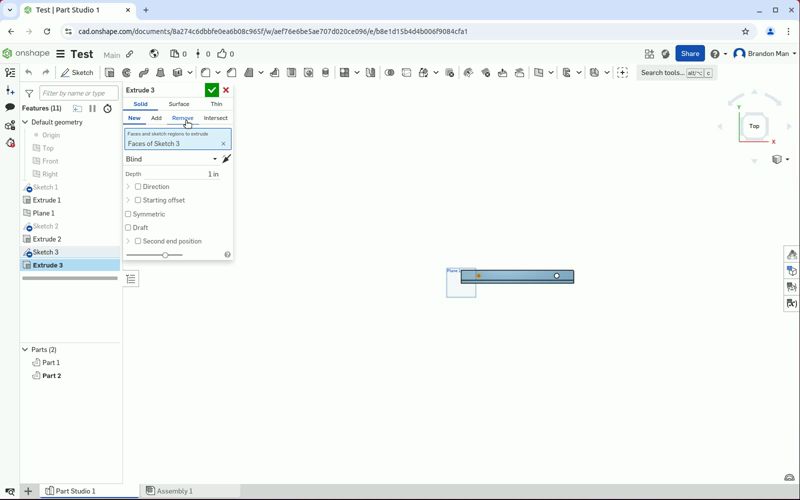
click(186, 120)
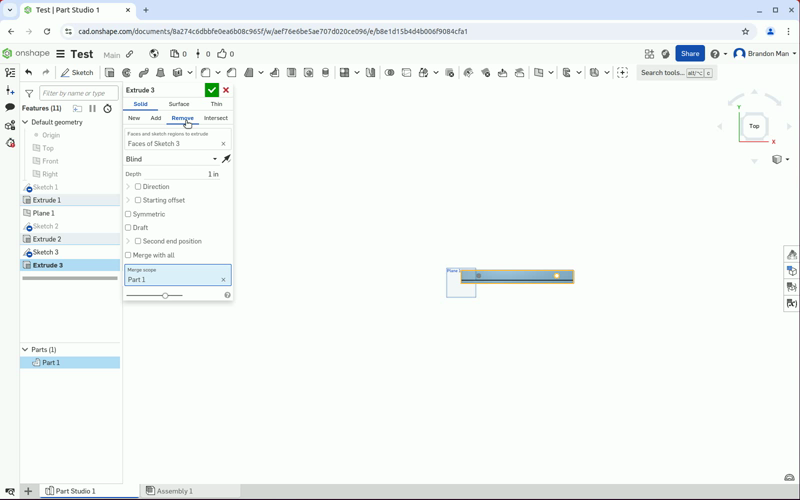
key(tab, 4)
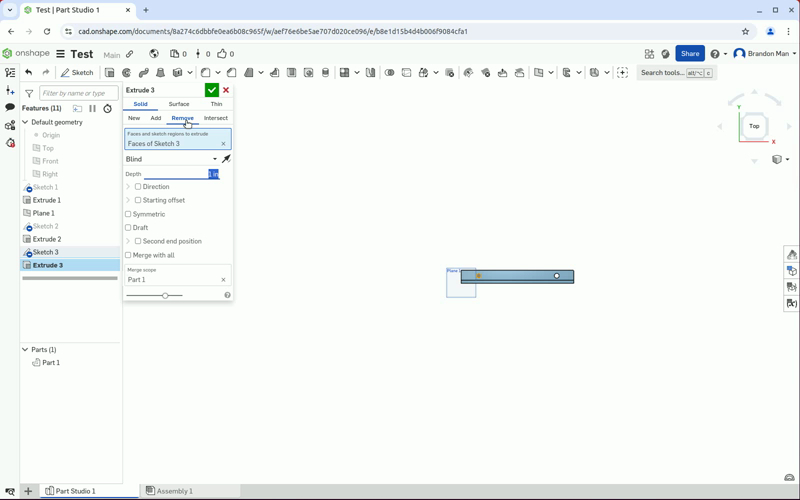
text(5.777)
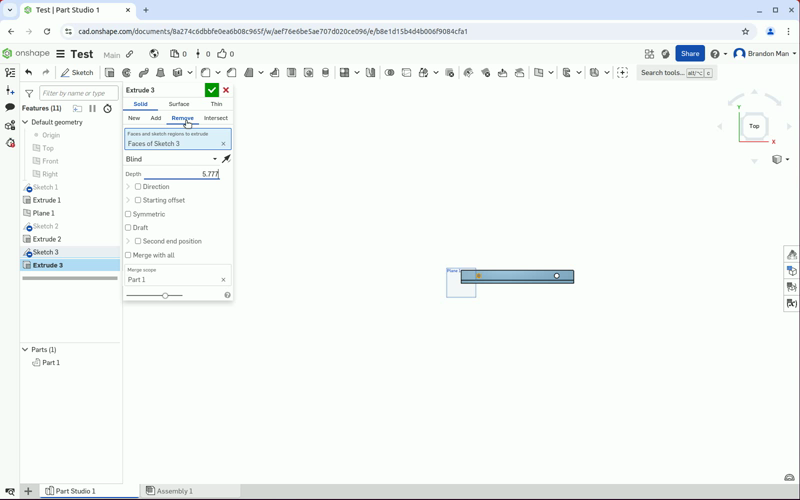
key(tab, 6)
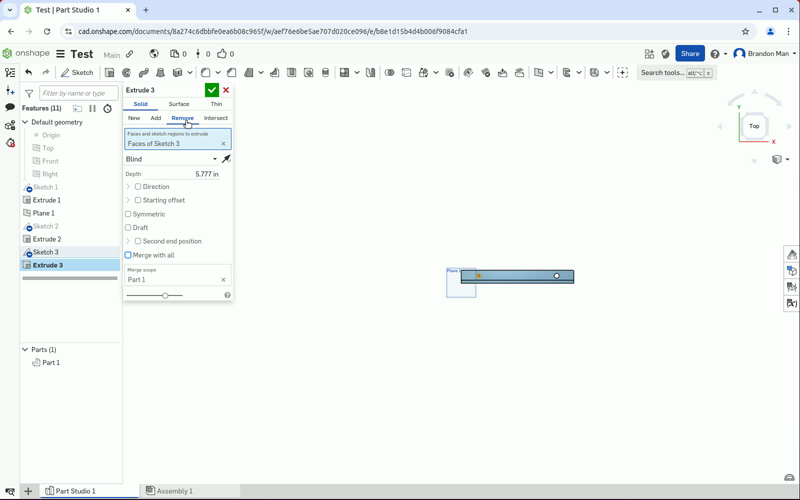
key(space)
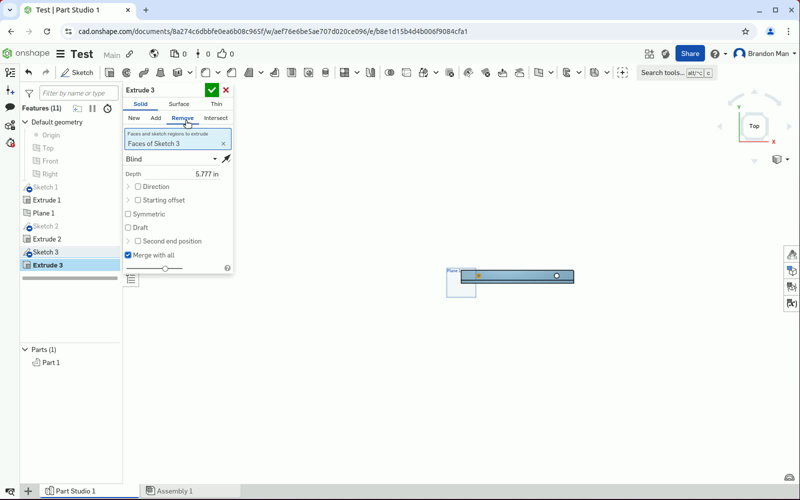
key(enter)
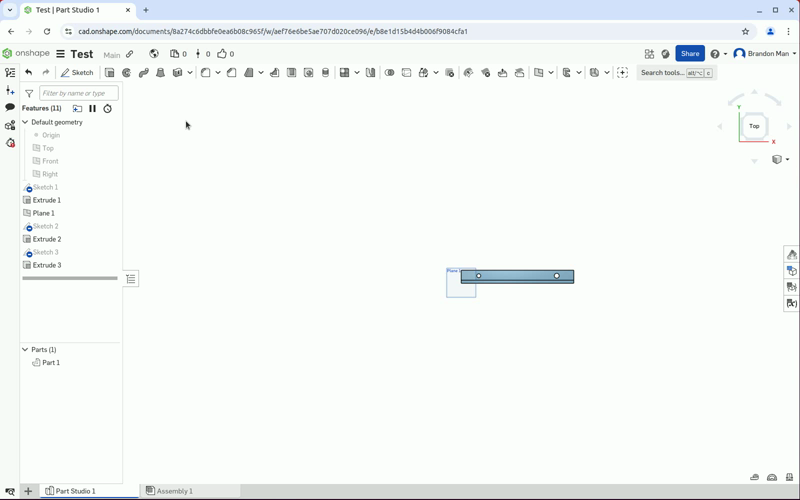
key(shift+h)
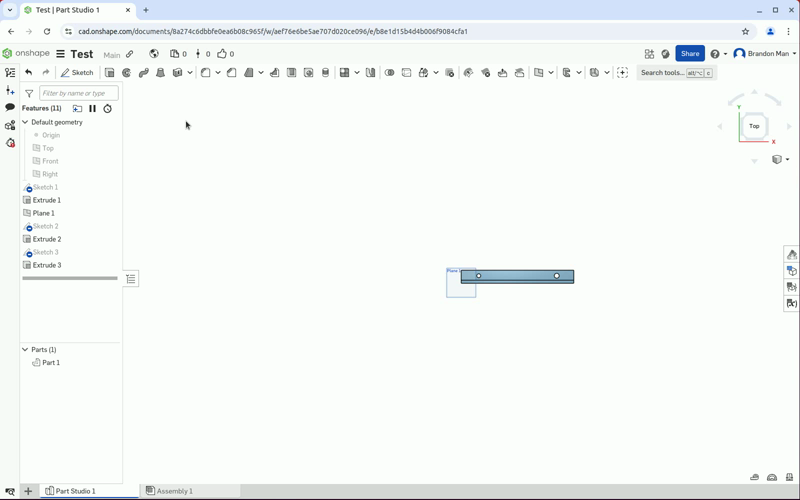
key(shift+h)
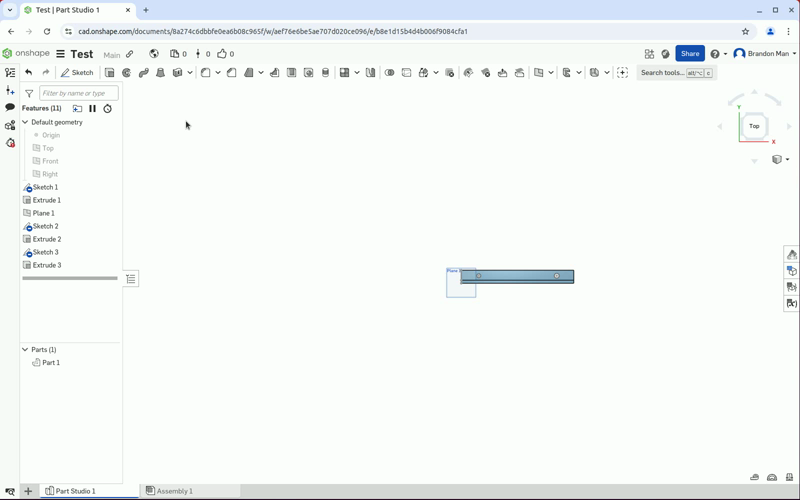
key(shift+7)
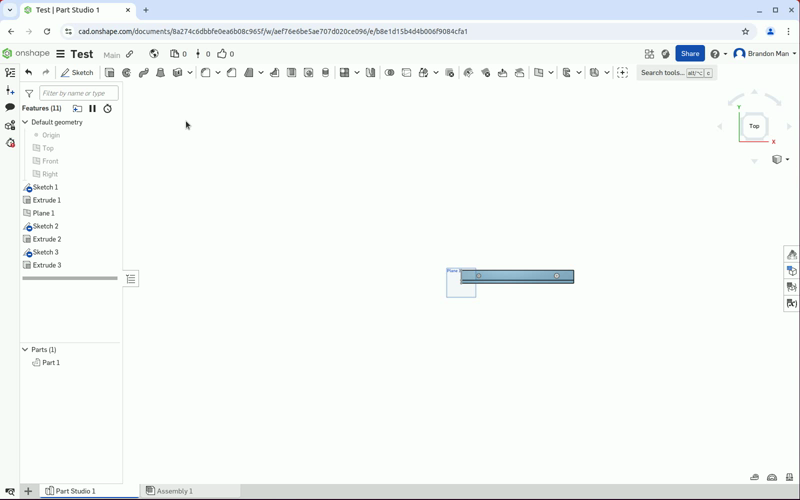
key(up, 3)
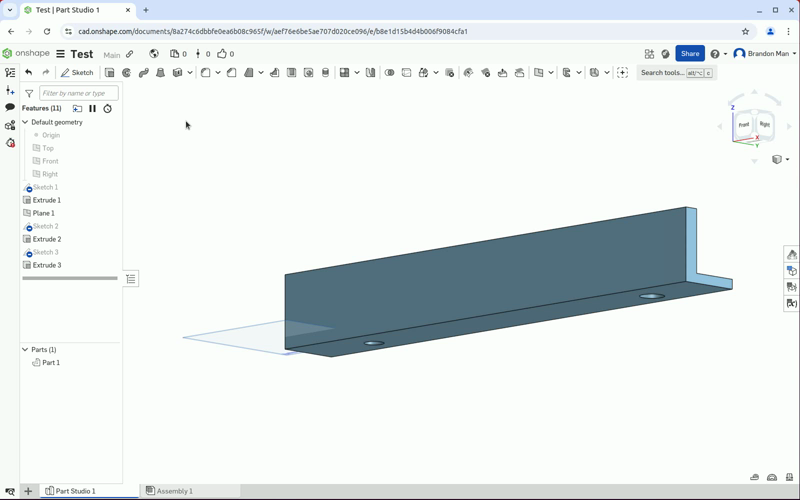
key(left, 3)
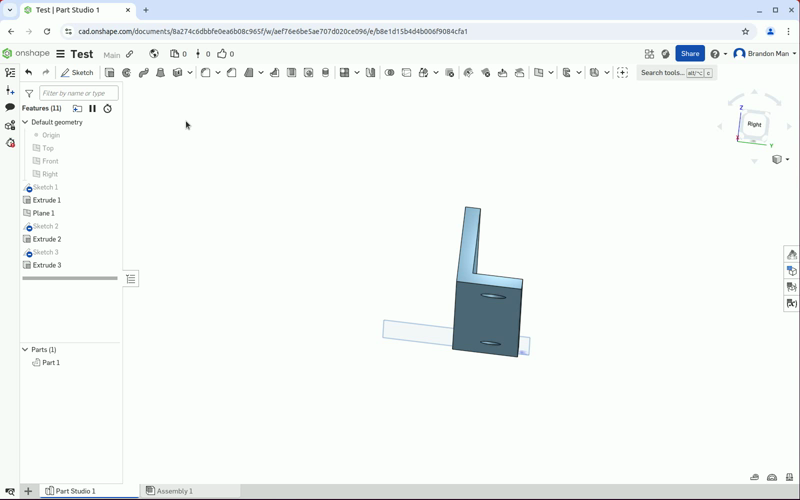
key(right, 3)
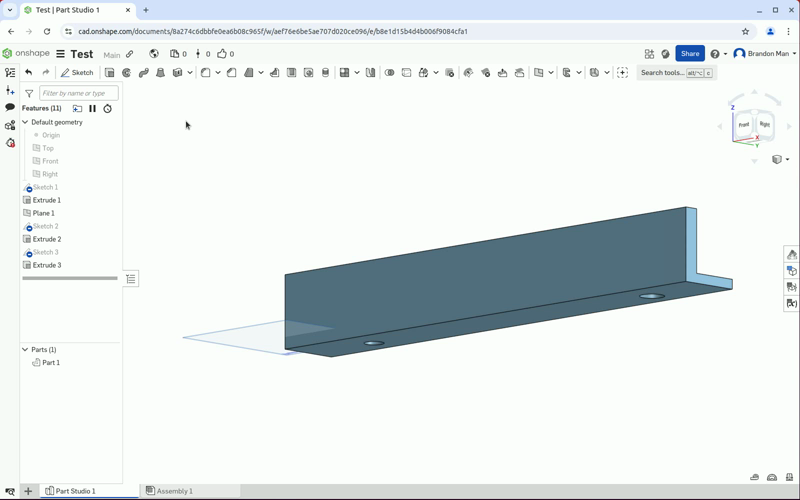
key(down, 3)
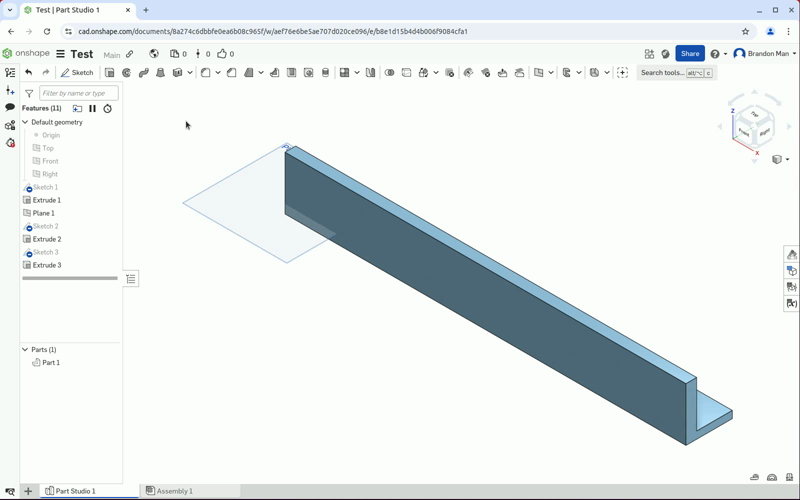
mouse_move(73, 189)
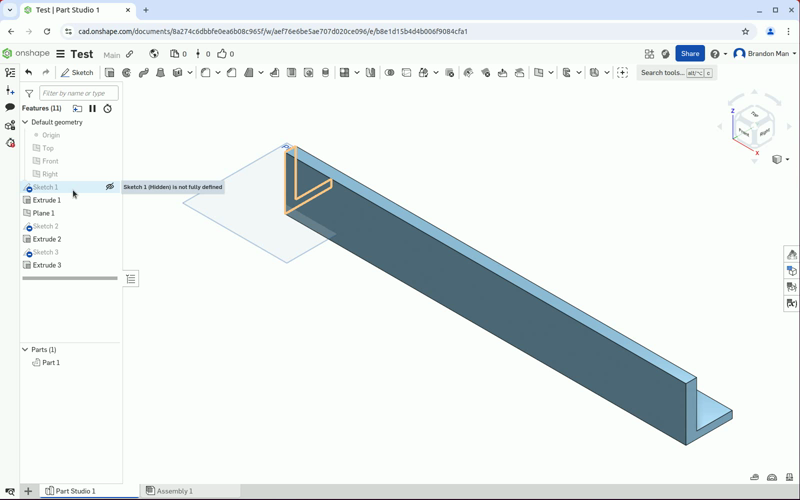
click(73, 189)